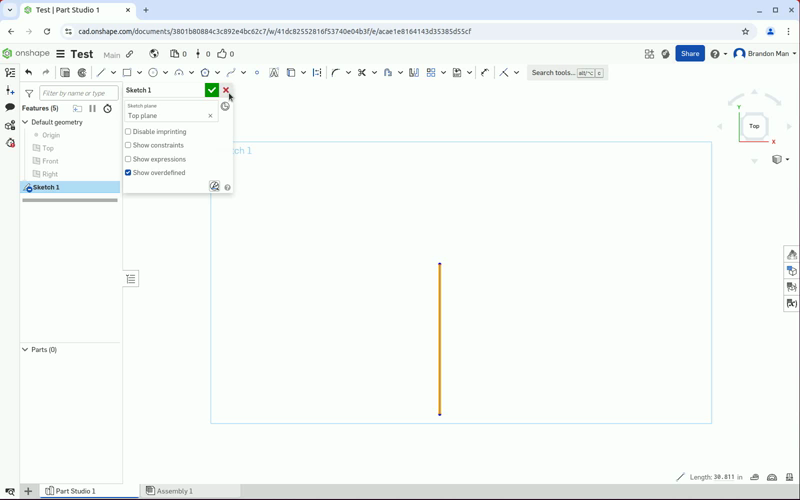
key(shift+h)
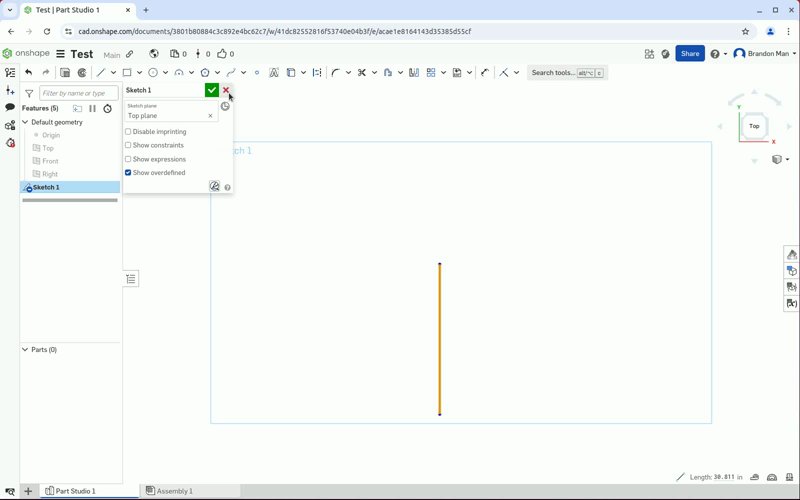
key(shift+s)
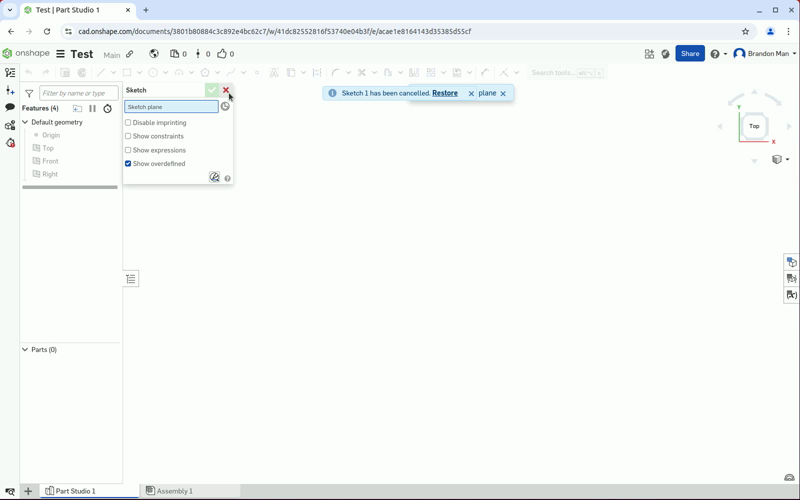
mouse_move(73, 150)
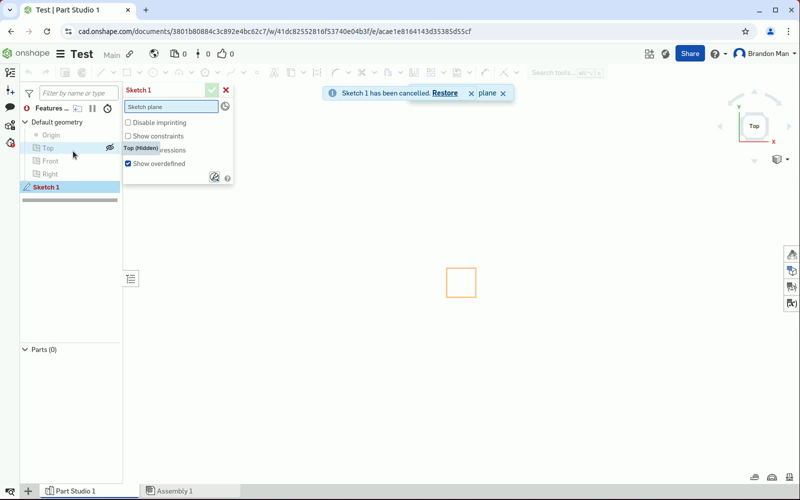
click(73, 150)
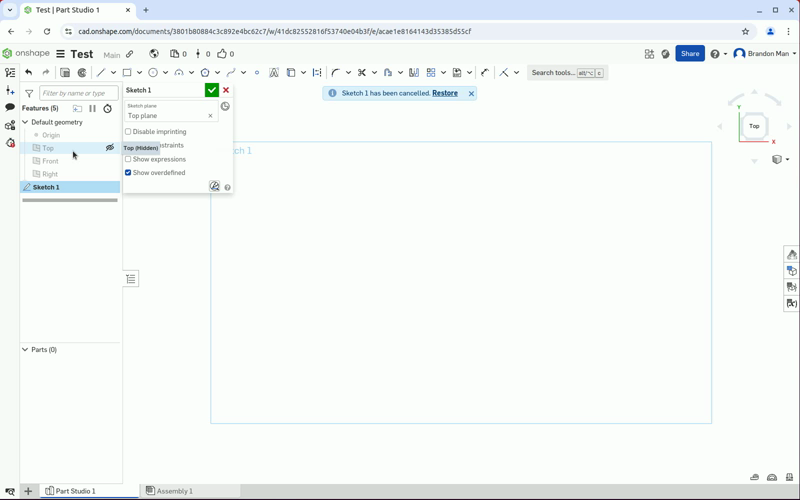
mouse_move(73, 352)
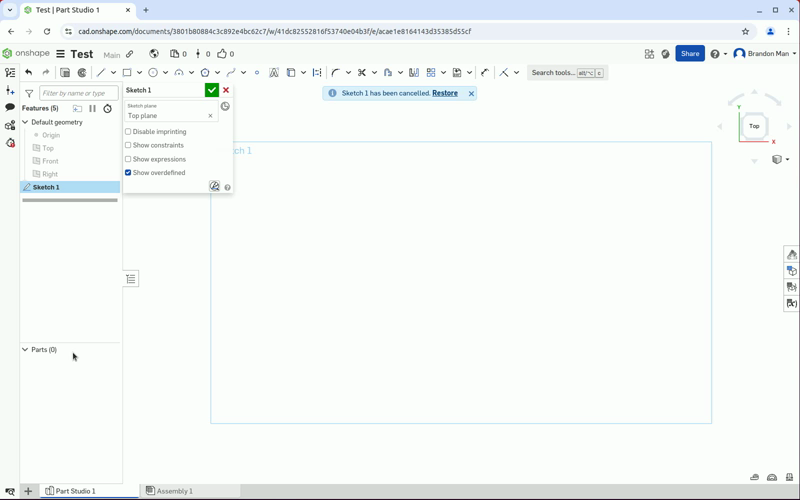
key(y)
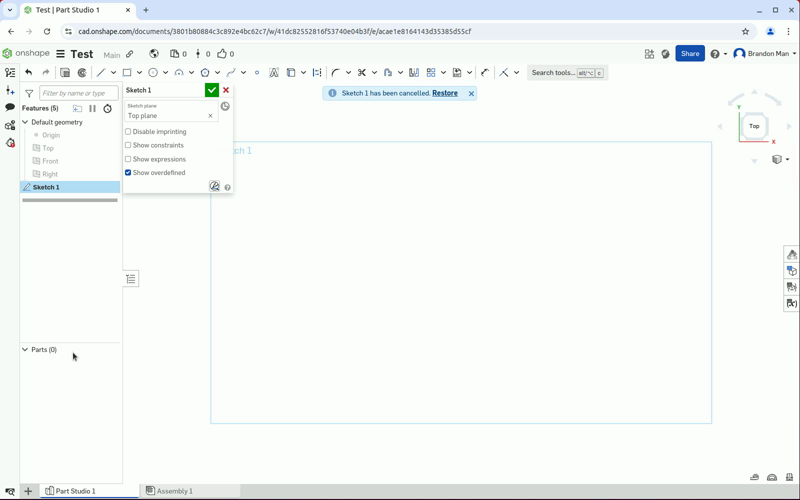
key(l)
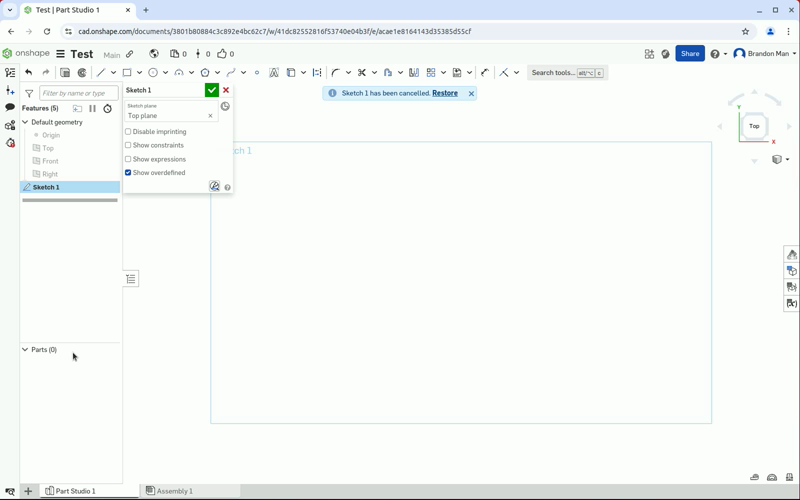
key_down(shift)
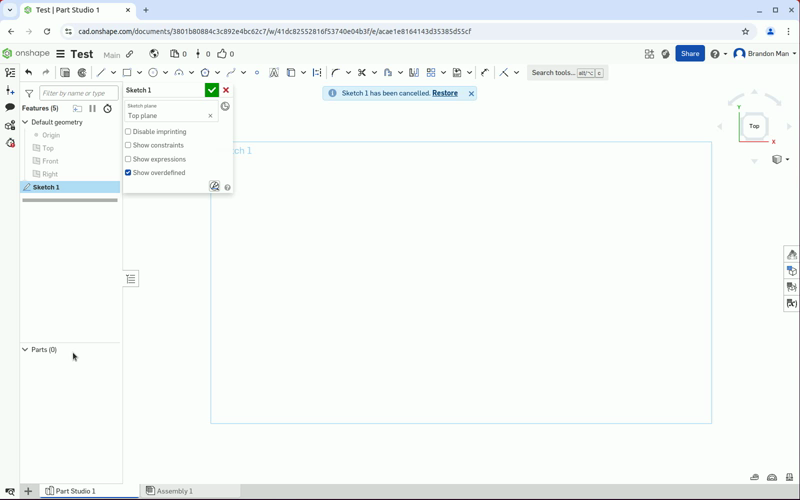
mouse_move(348, 293)
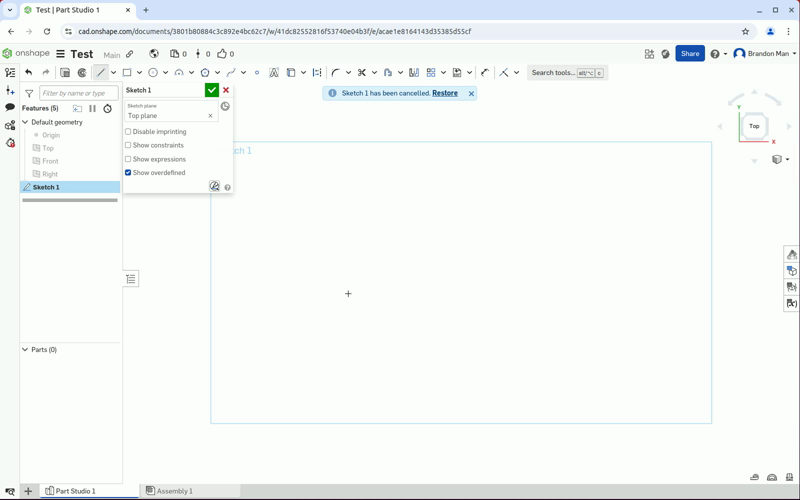
click(348, 293)
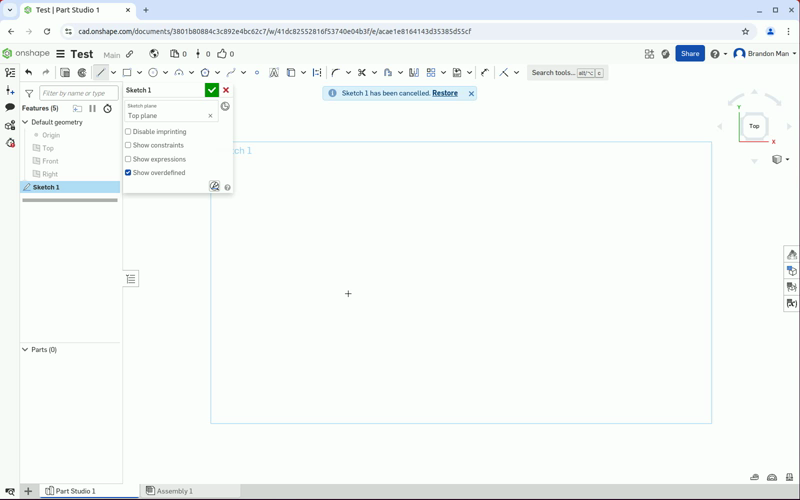
key_up(shift)
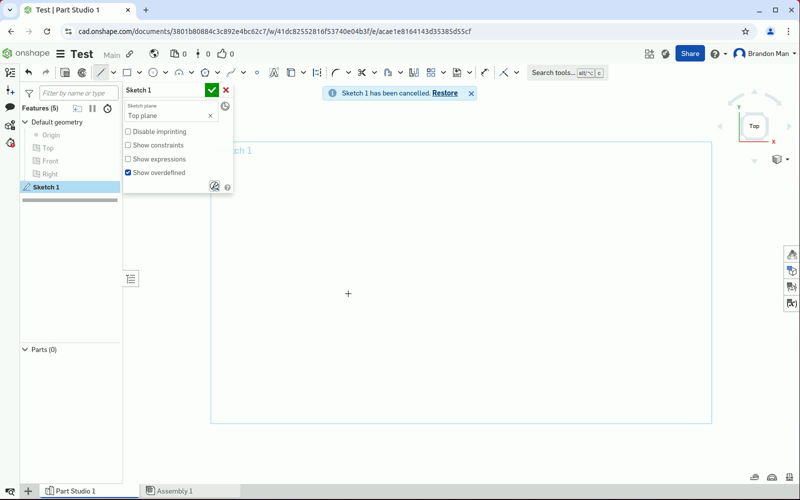
key_down(shift)
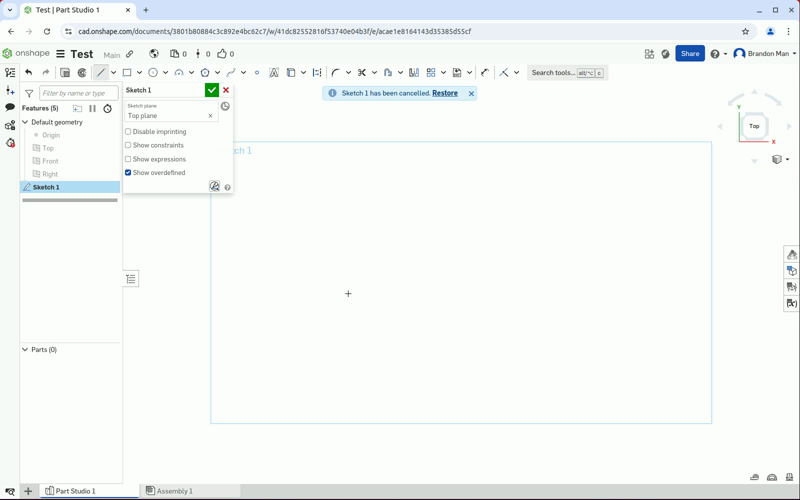
mouse_move(378, 293)
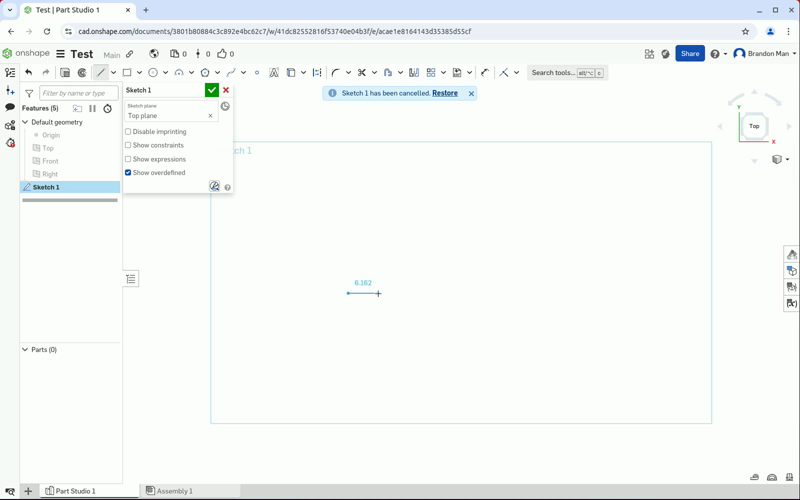
mouse_move(367, 293)
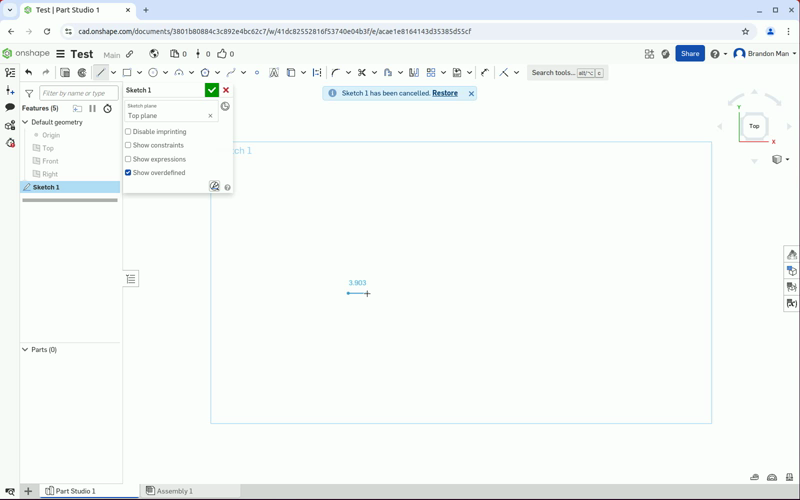
click(367, 293)
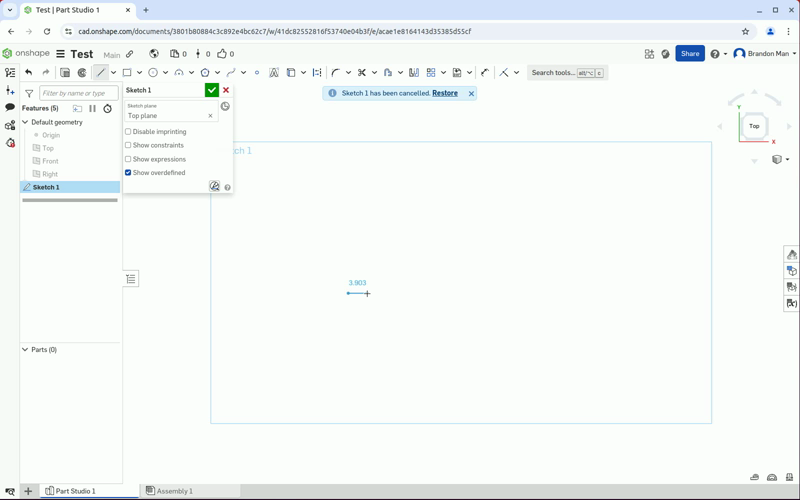
key_up(shift)
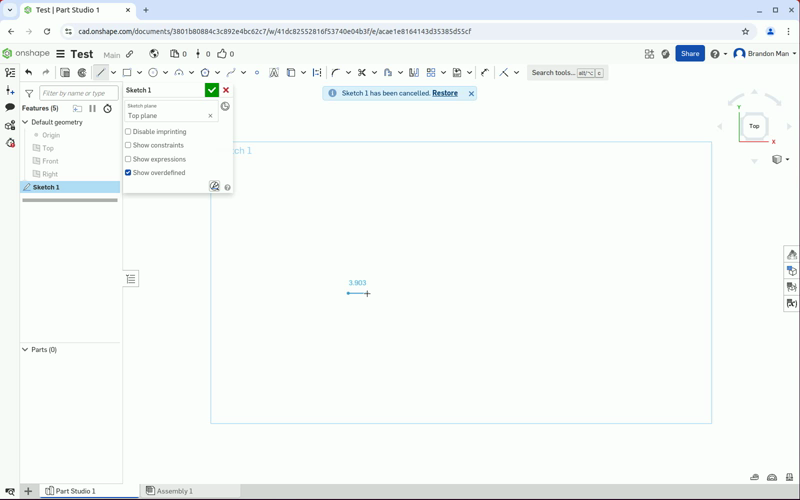
key_down(shift)
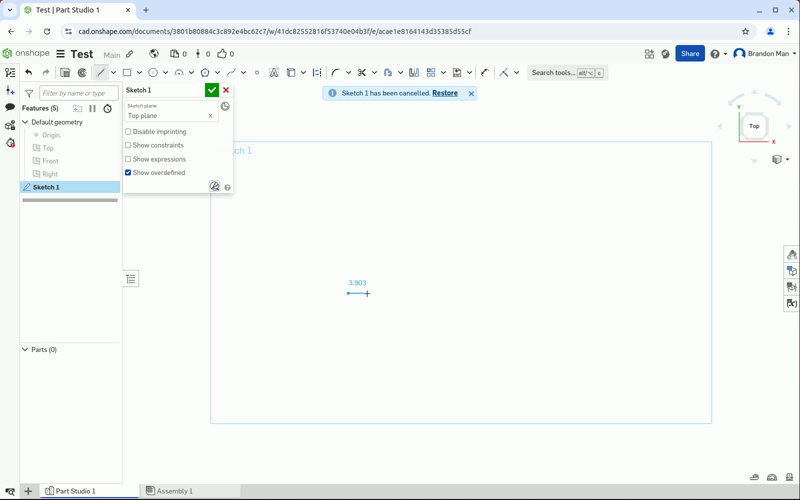
mouse_move(397, 293)
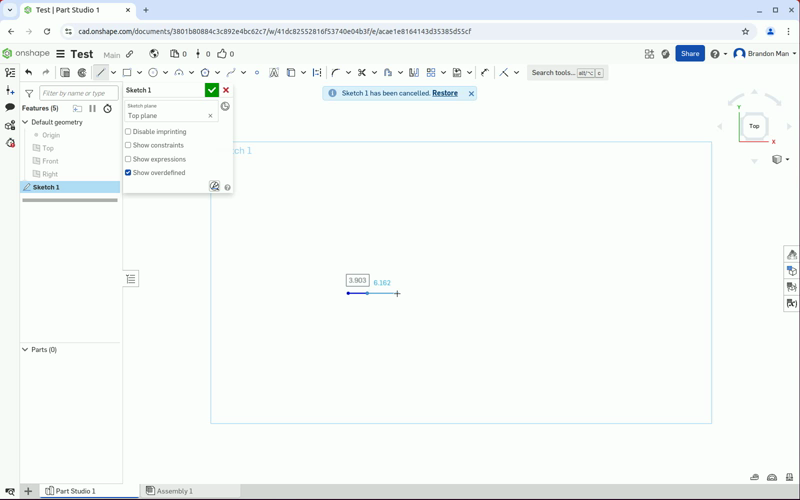
mouse_move(367, 317)
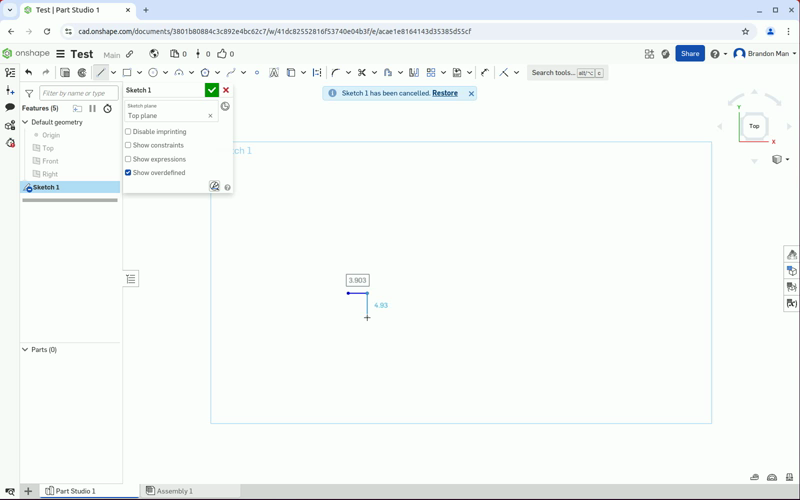
click(367, 317)
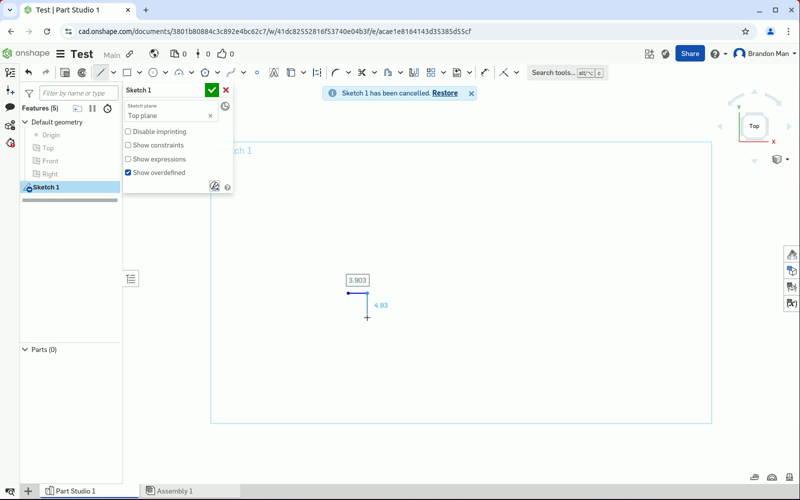
key_up(shift)
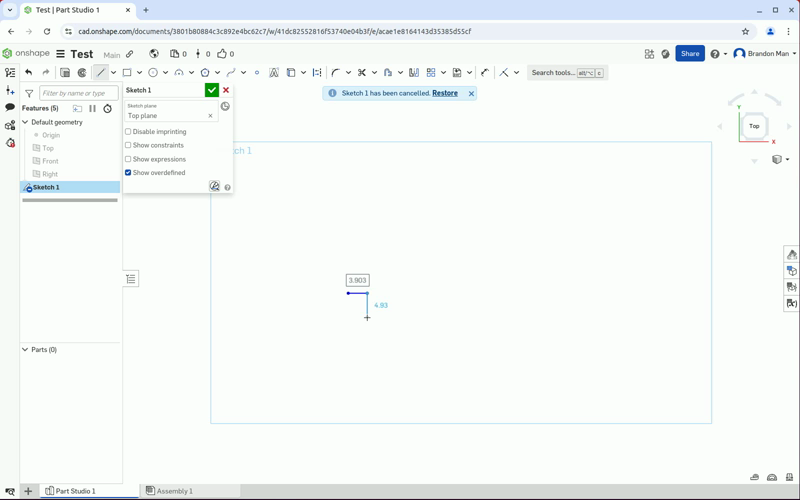
key_down(shift)
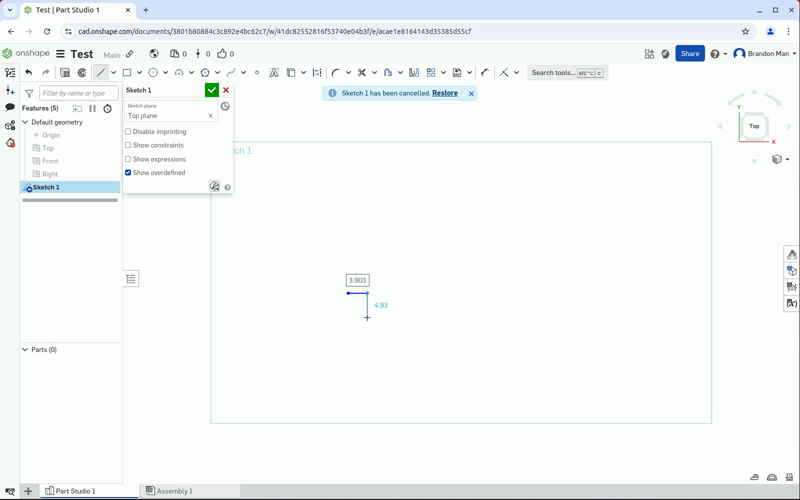
mouse_move(553, 317)
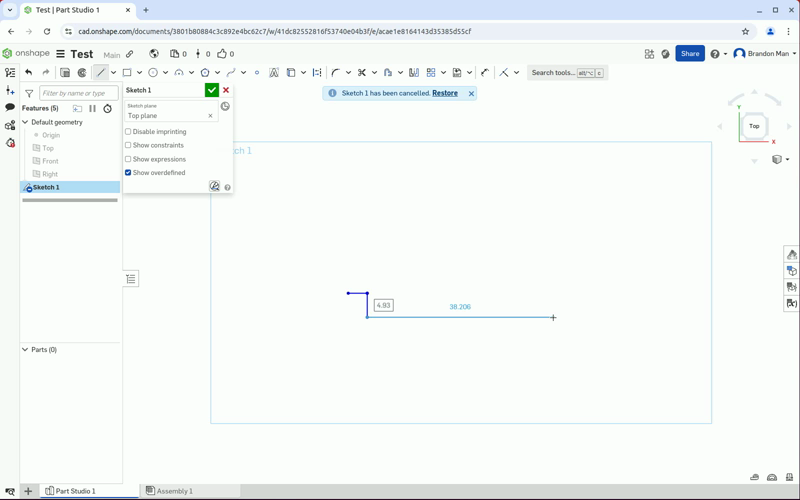
click(553, 317)
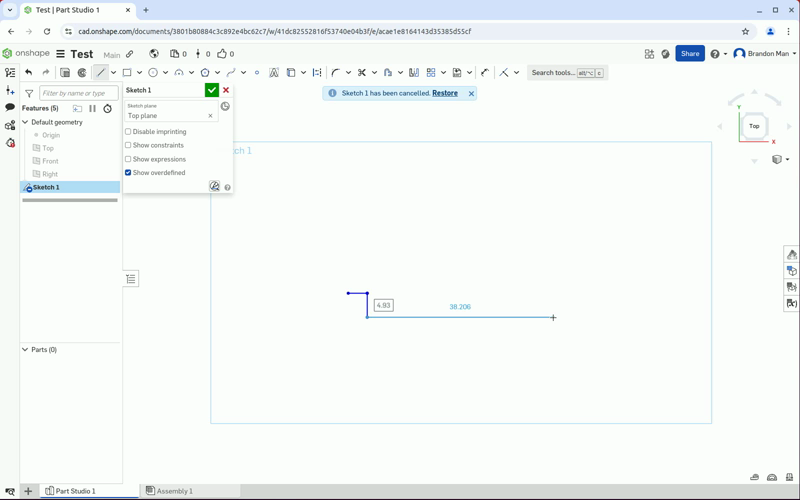
key_up(shift)
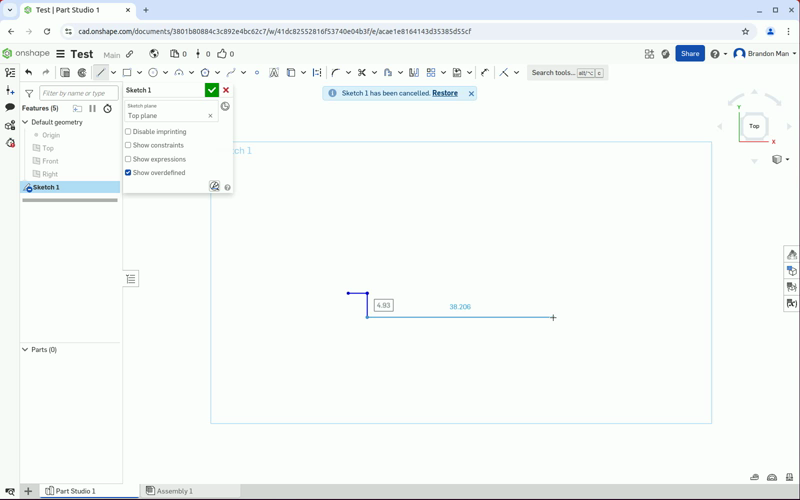
key_down(shift)
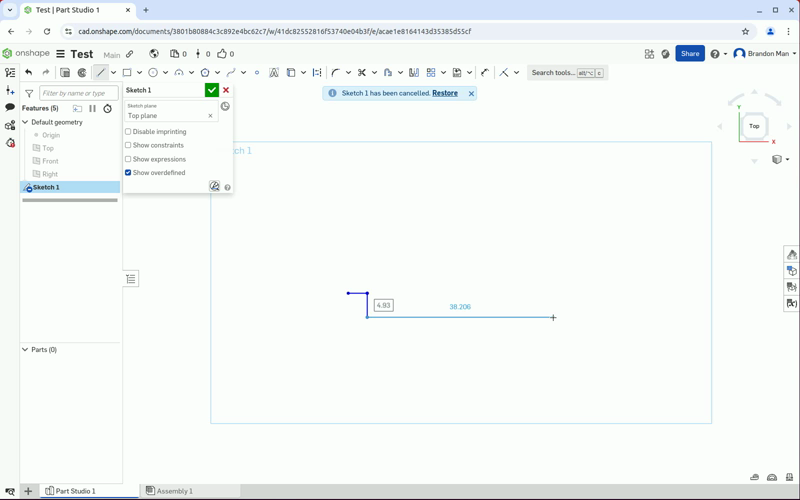
mouse_move(583, 317)
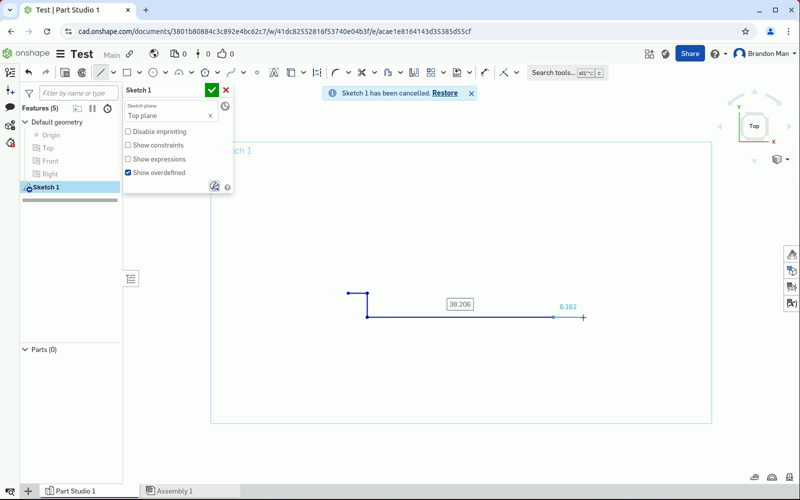
mouse_move(553, 293)
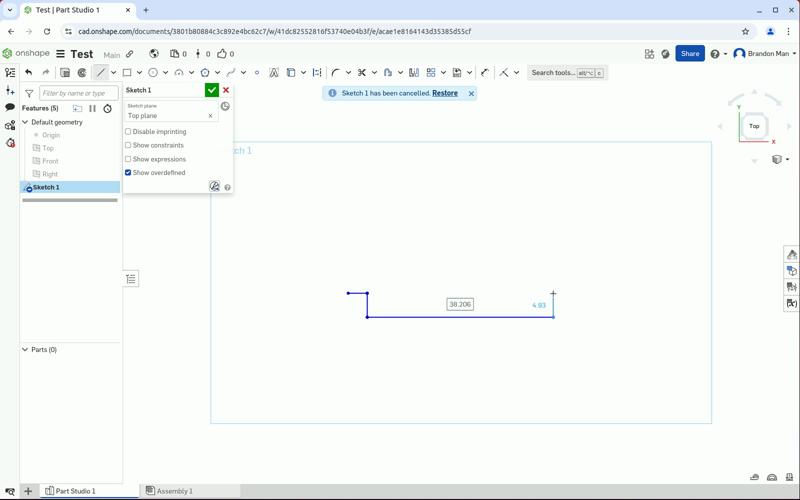
click(553, 293)
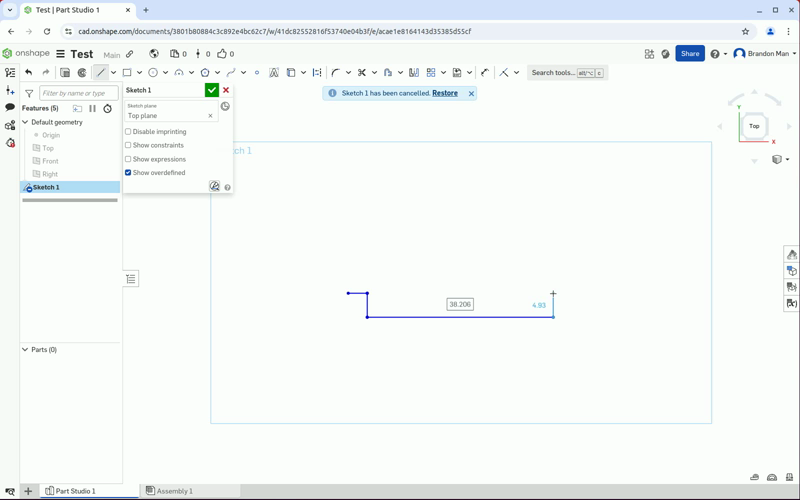
key_up(shift)
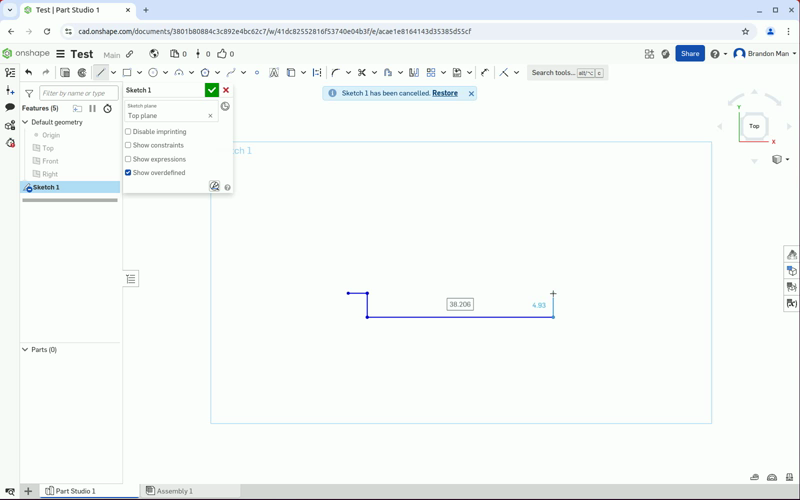
key_down(shift)
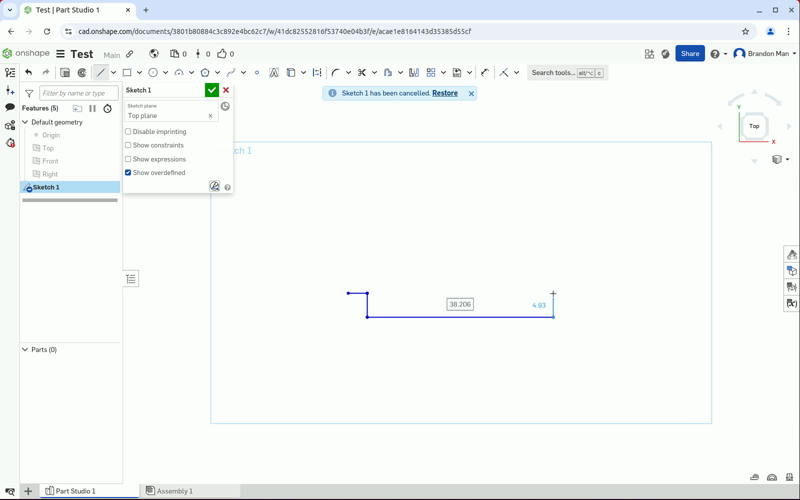
mouse_move(583, 293)
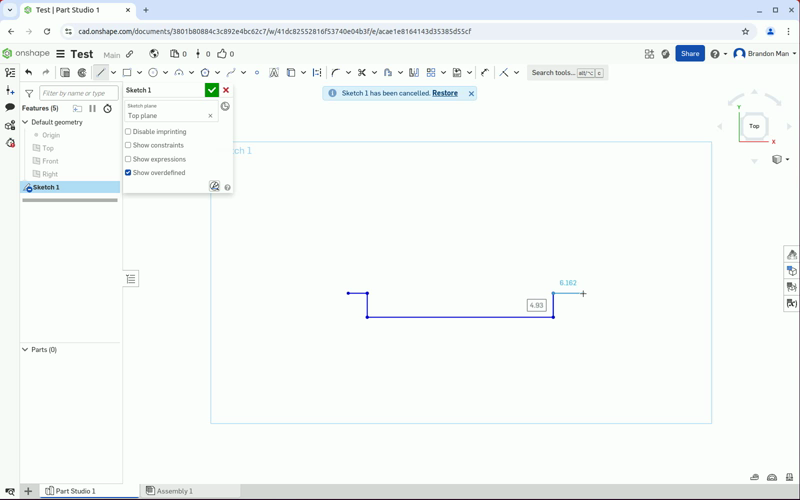
mouse_move(572, 293)
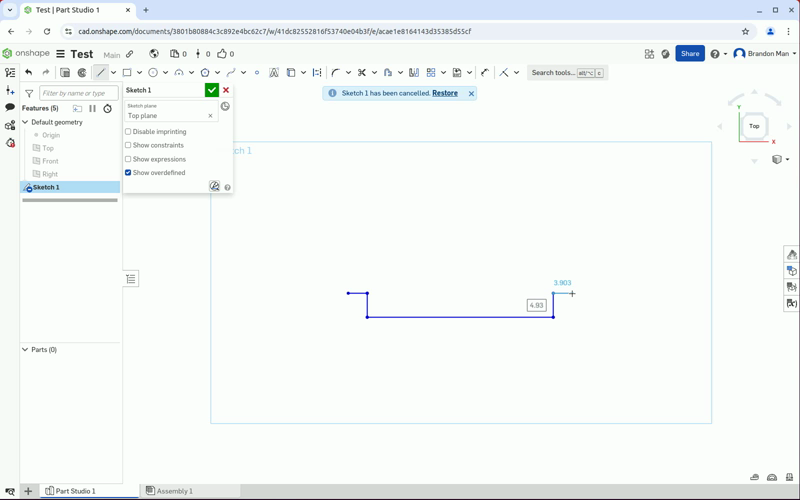
click(572, 293)
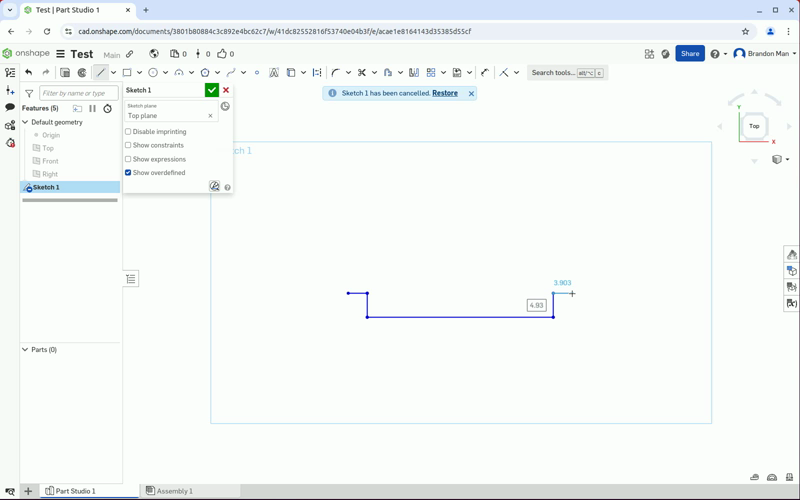
key_up(shift)
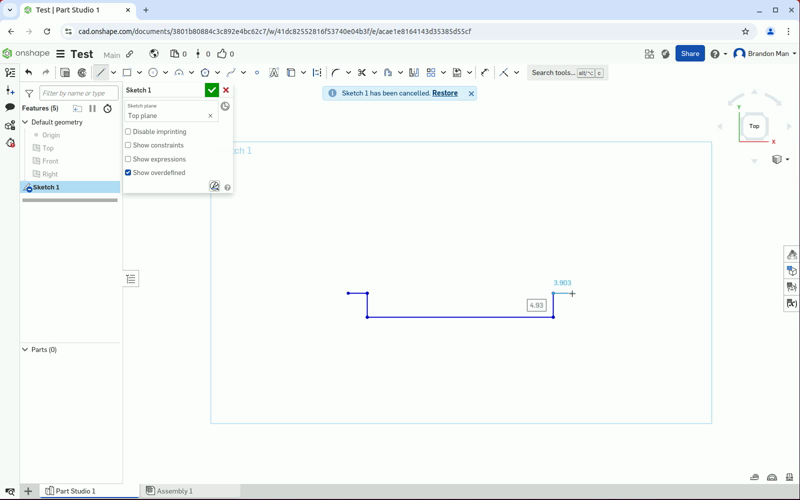
key_down(shift)
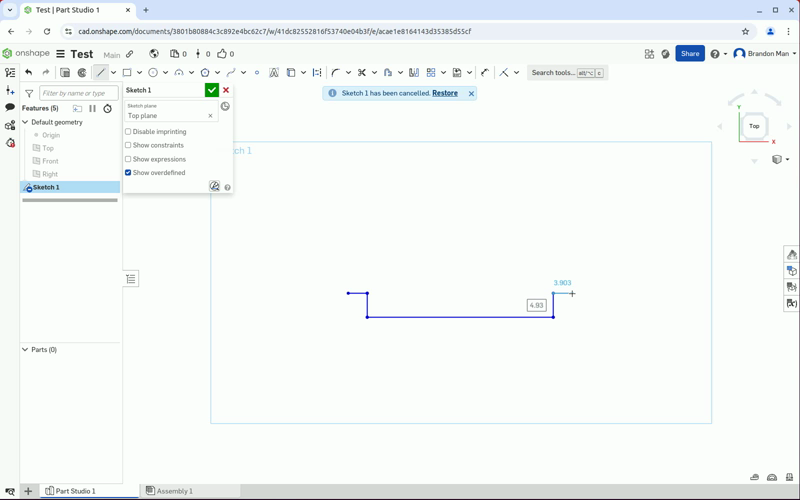
mouse_move(589, 293)
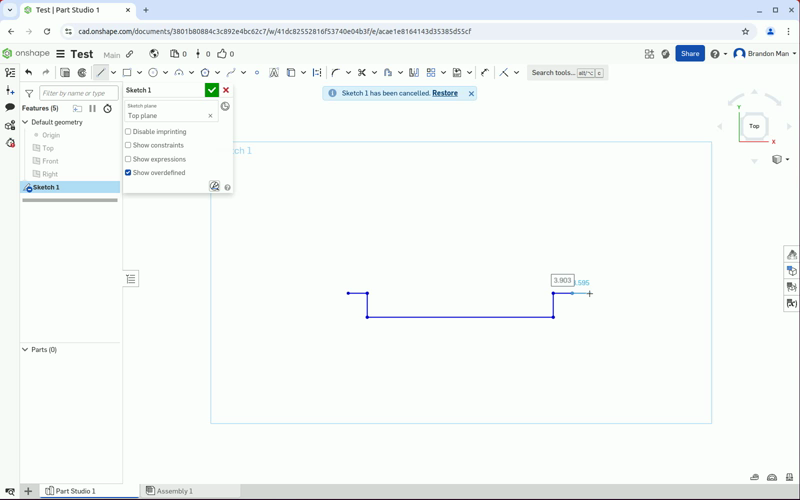
mouse_move(572, 251)
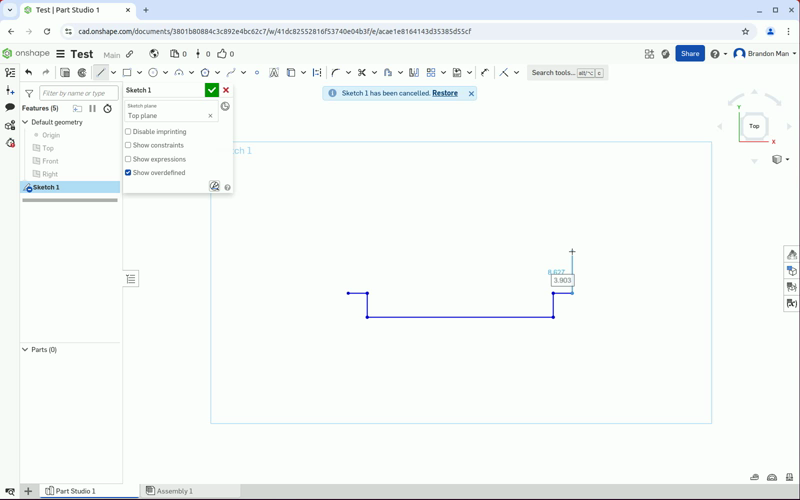
click(572, 251)
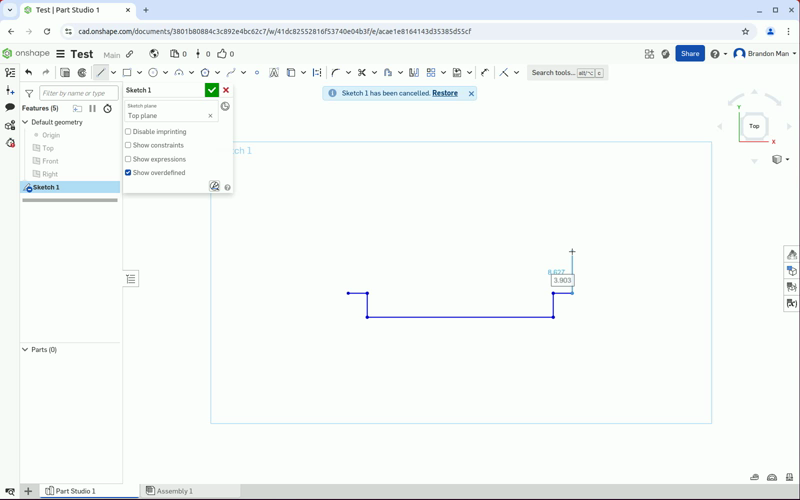
key_up(shift)
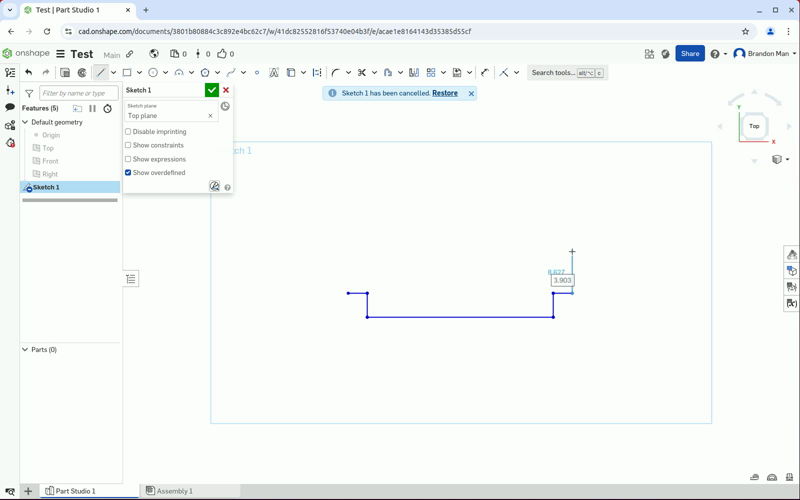
key_down(shift)
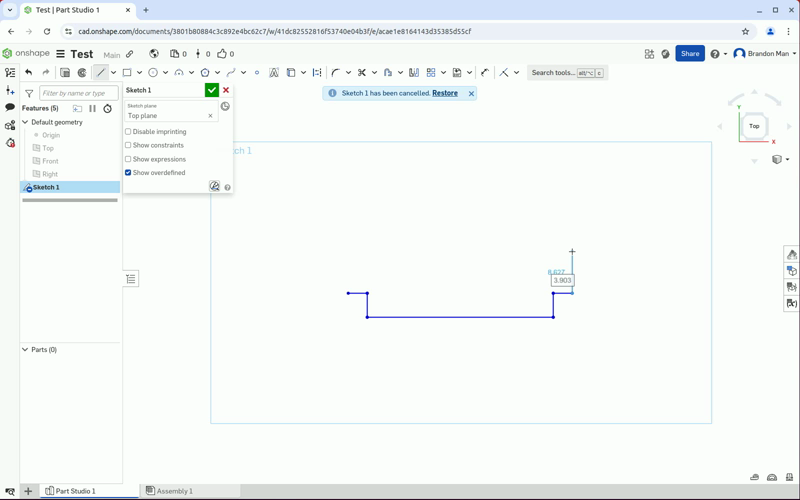
mouse_move(348, 251)
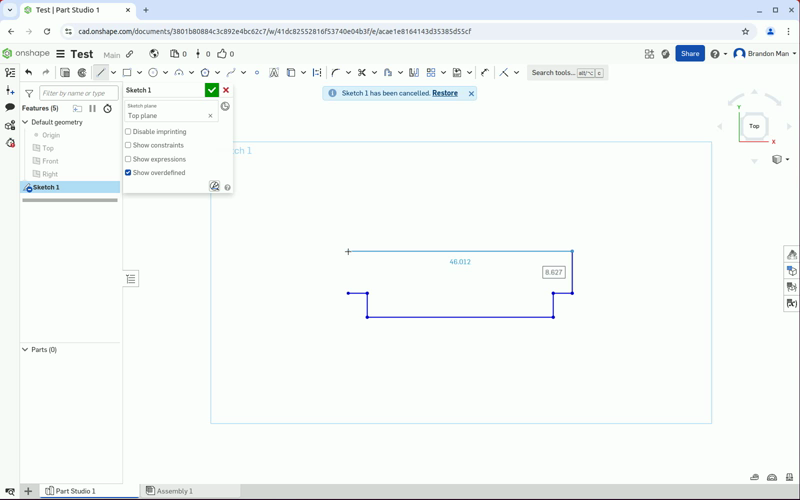
click(348, 251)
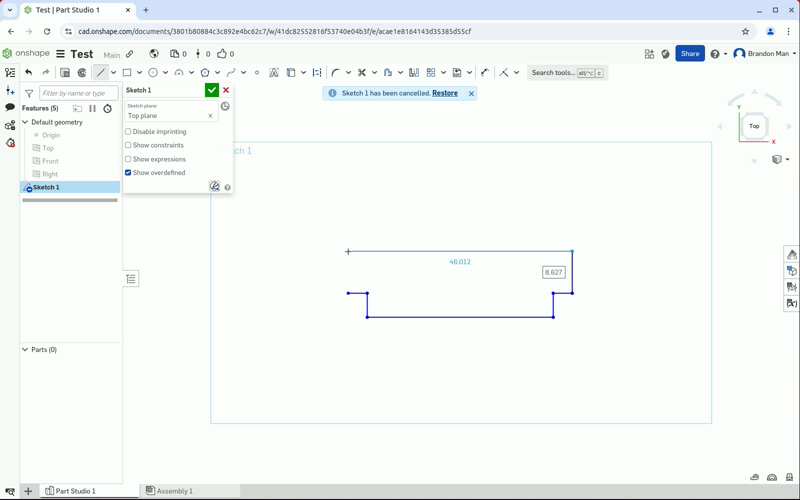
key_up(shift)
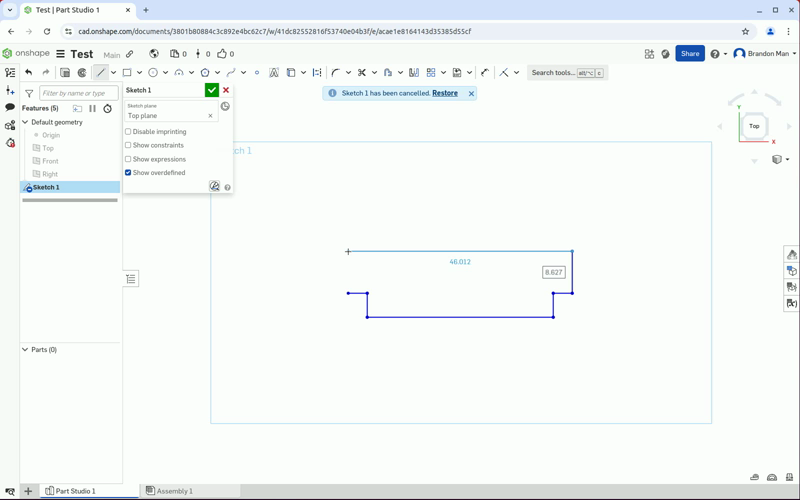
mouse_move(378, 251)
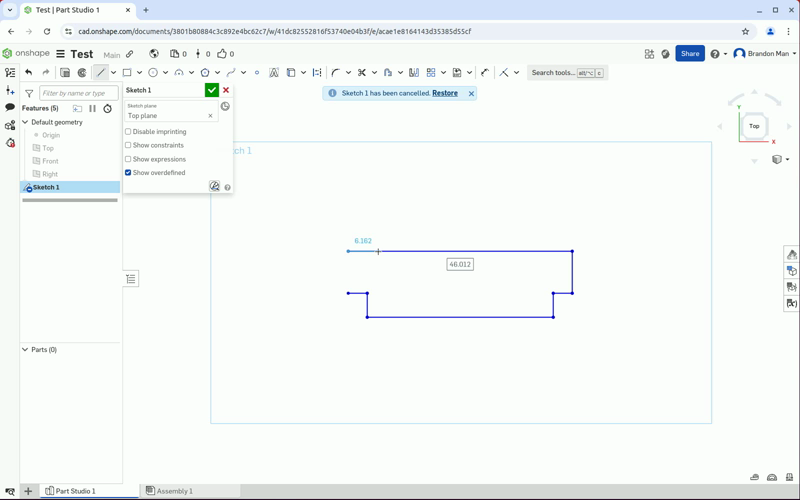
key_down(shift)
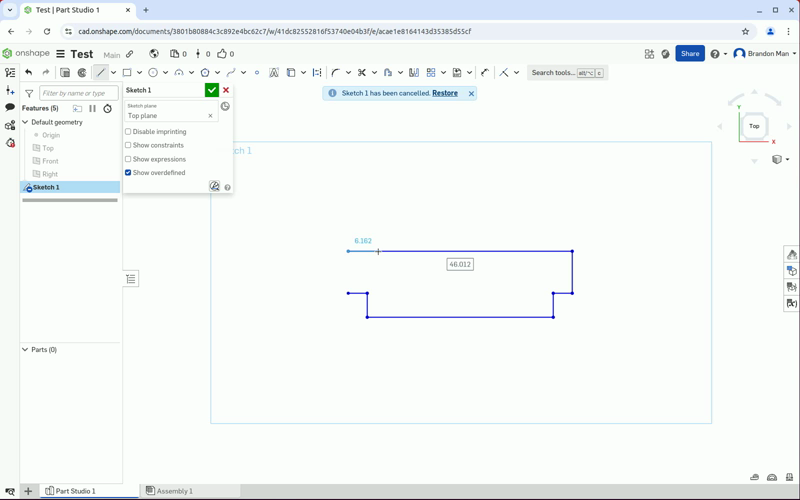
mouse_move(348, 293)
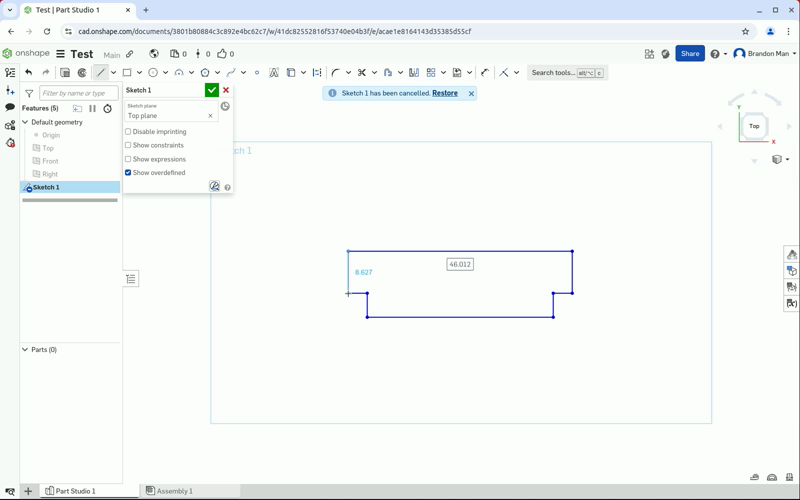
key_up(shift)
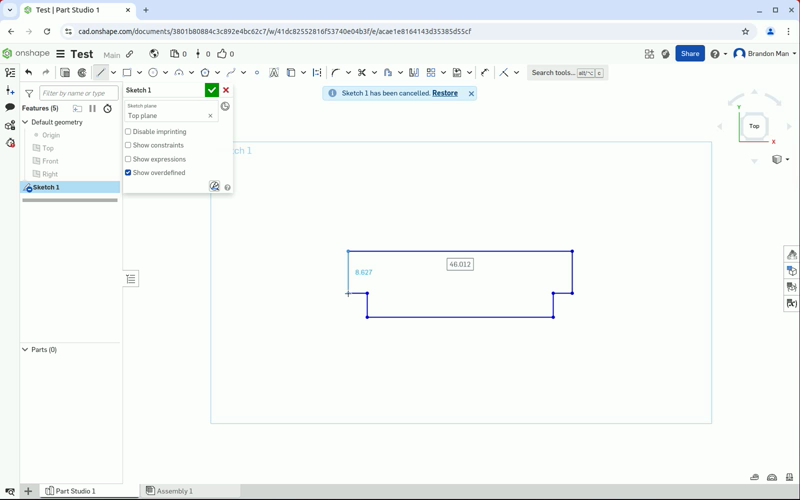
click(348, 293)
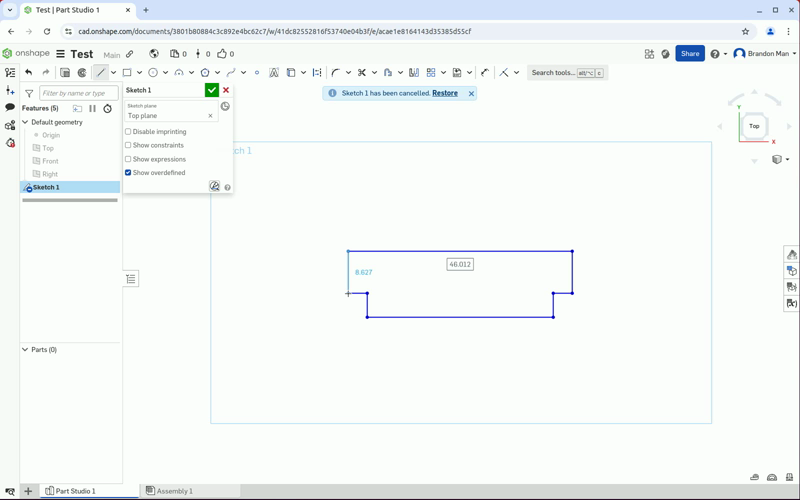
key(esc)
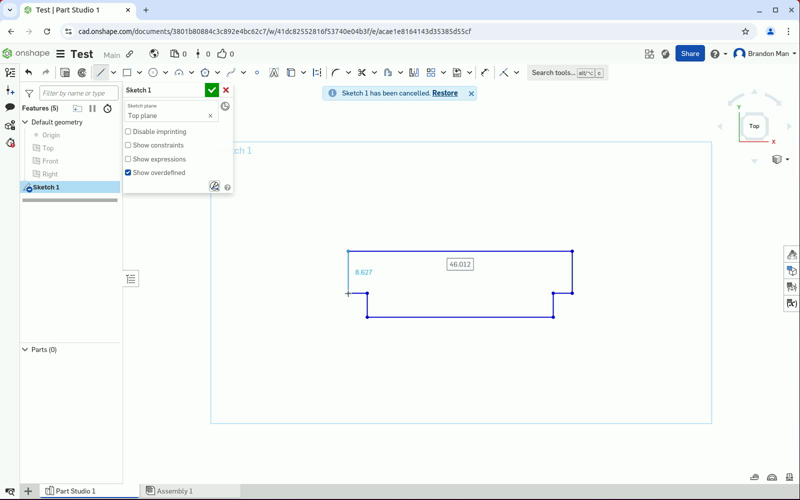
key(l)
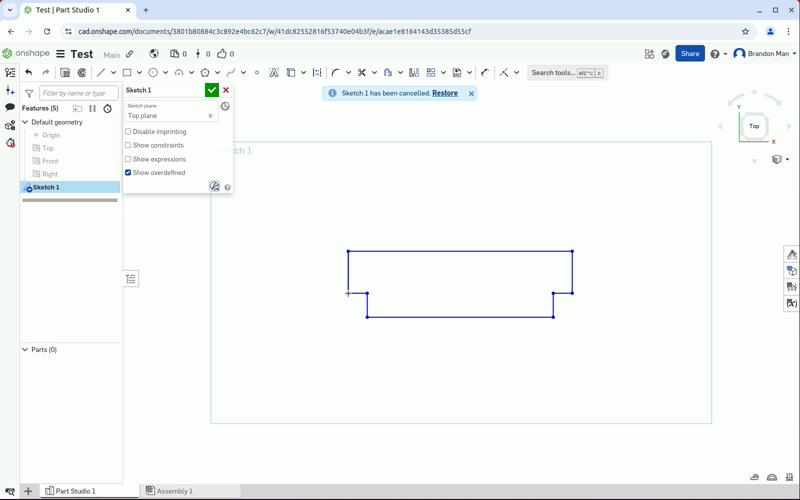
key_down(shift)
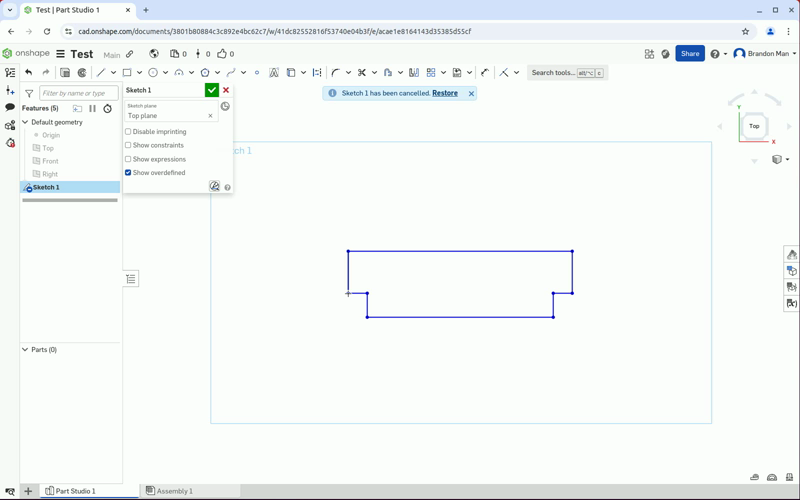
mouse_move(357, 284)
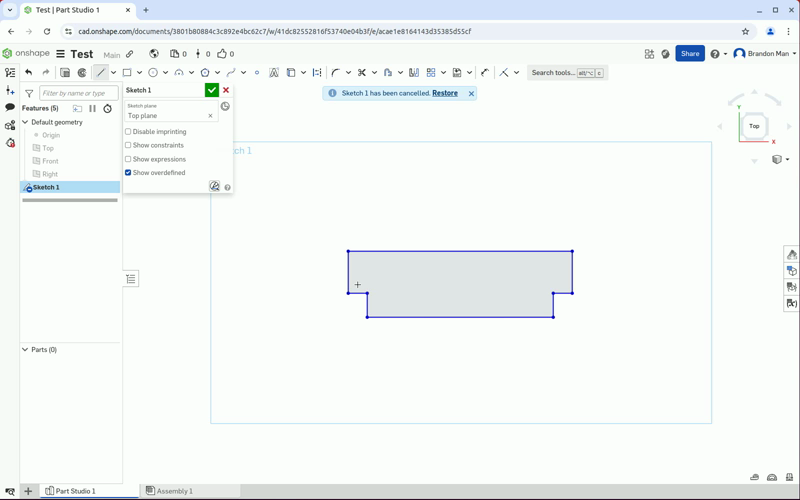
click(357, 284)
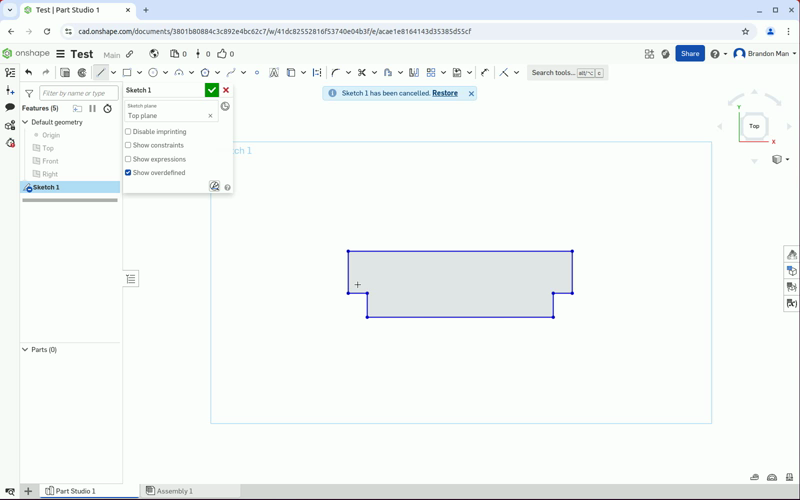
key_up(shift)
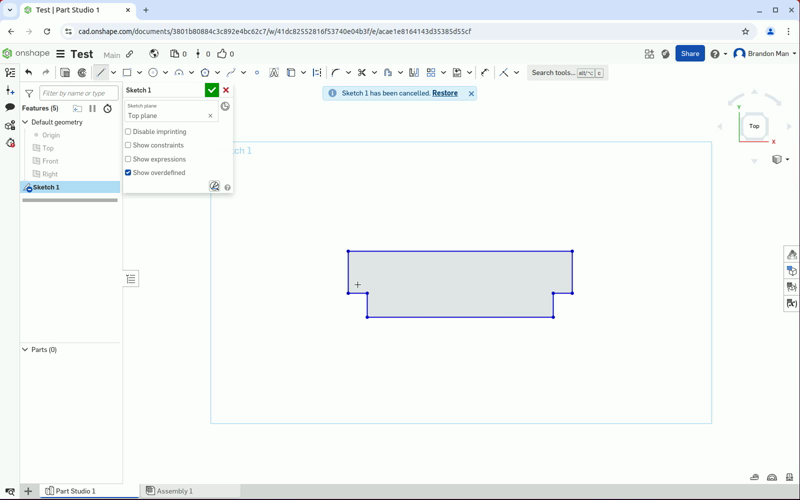
key_down(shift)
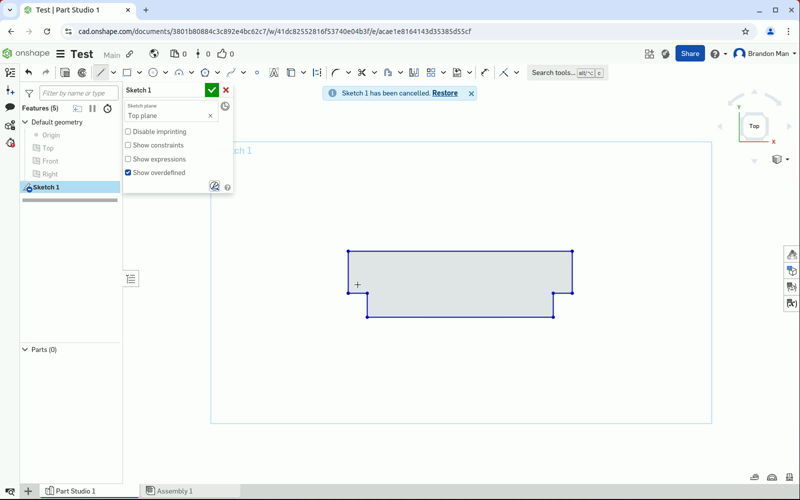
mouse_move(387, 284)
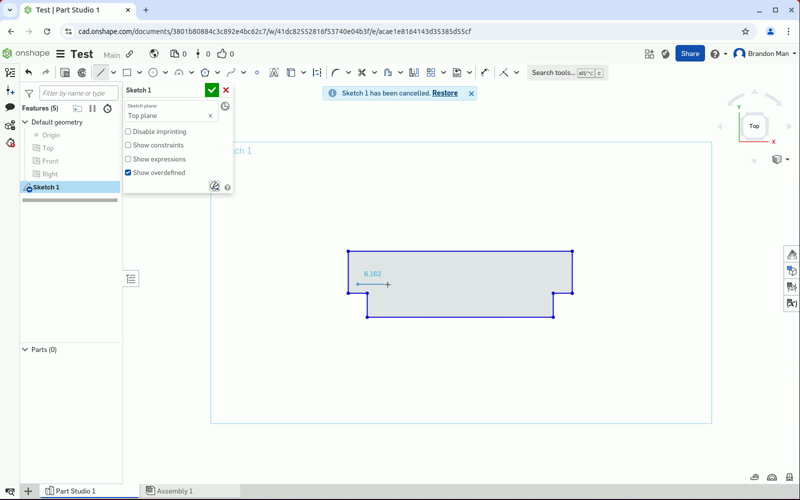
mouse_move(376, 284)
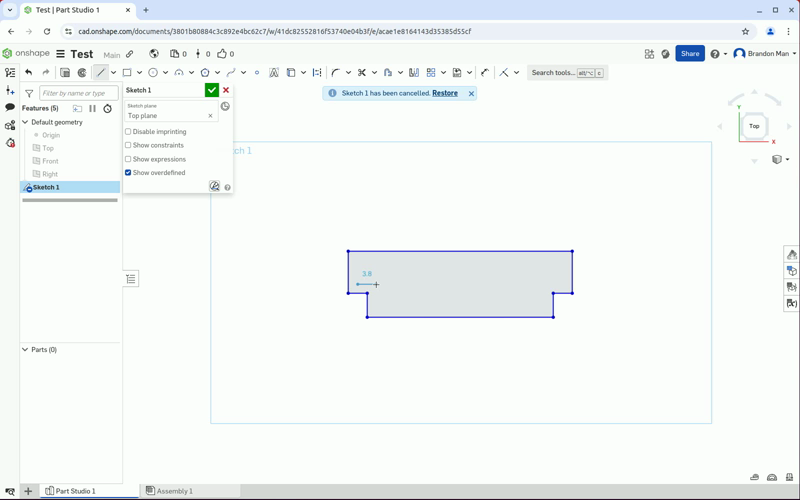
click(376, 284)
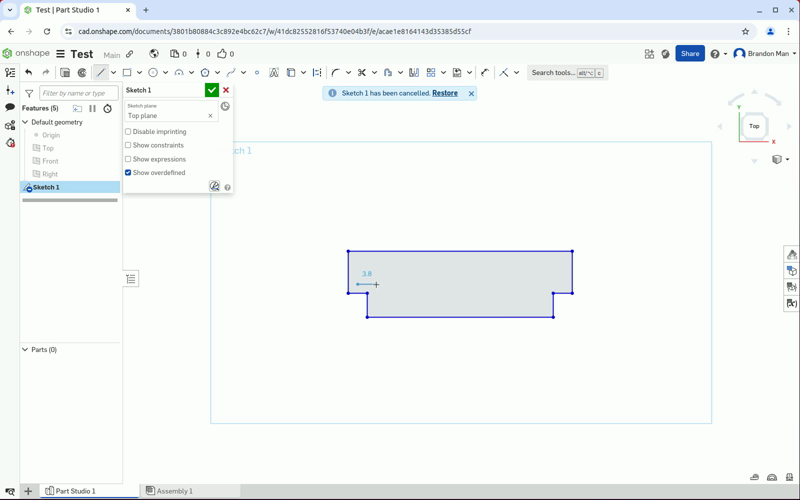
key_up(shift)
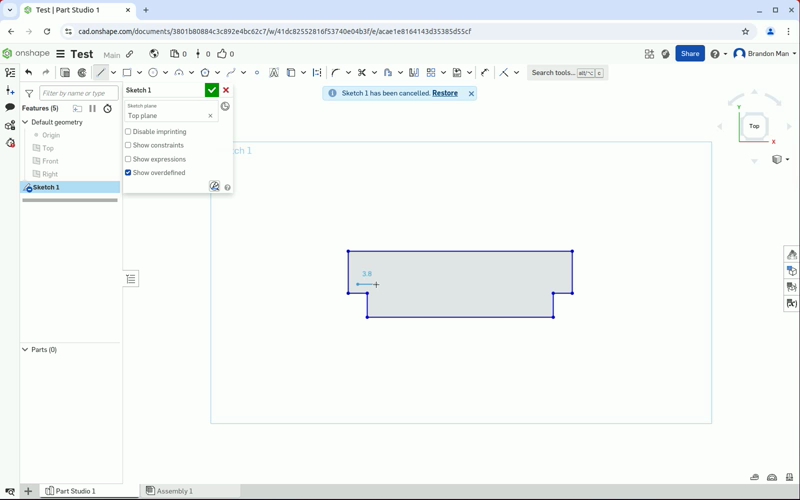
key_down(shift)
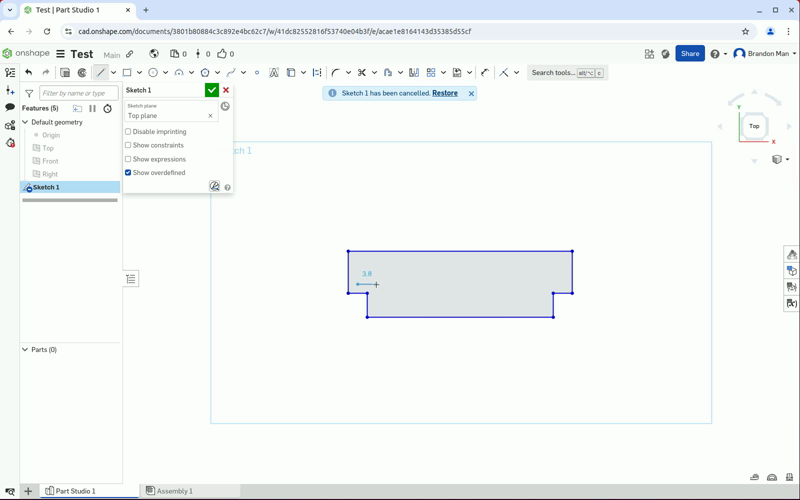
mouse_move(406, 284)
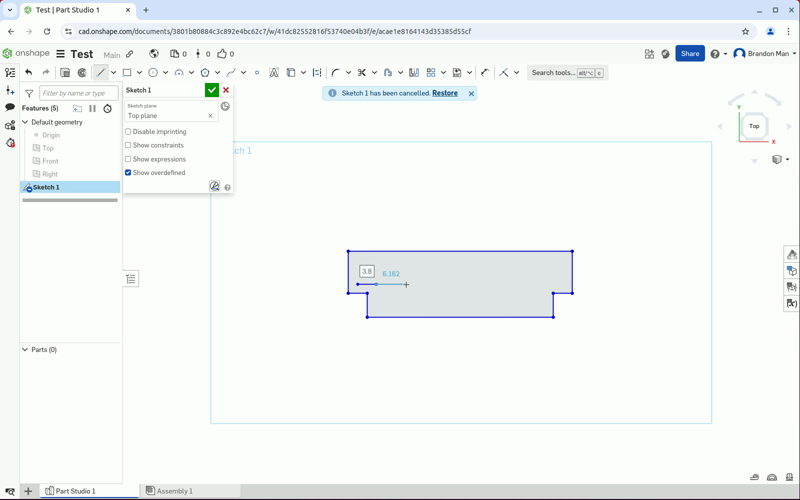
mouse_move(376, 265)
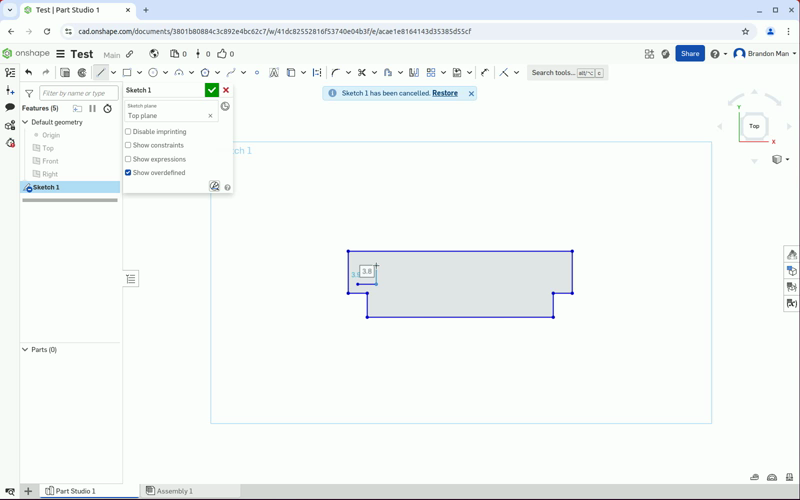
click(376, 265)
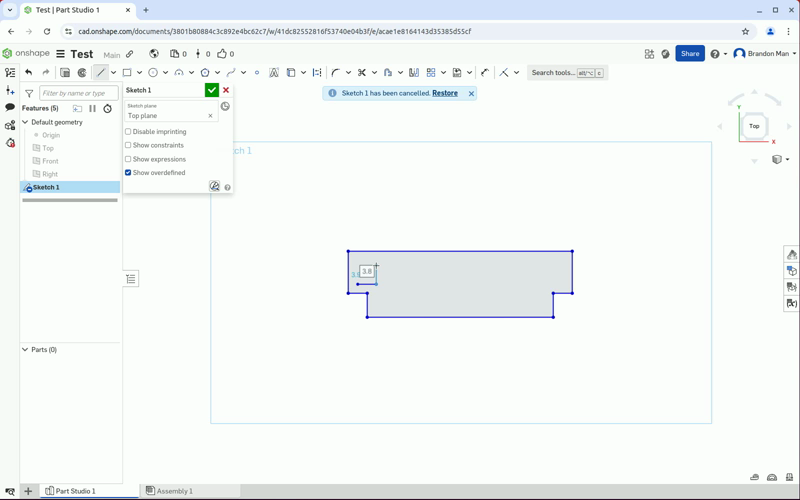
key_up(shift)
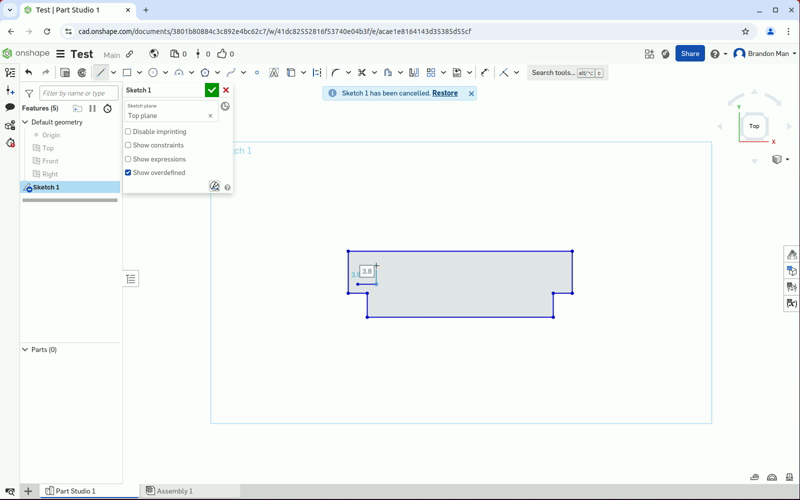
key_down(shift)
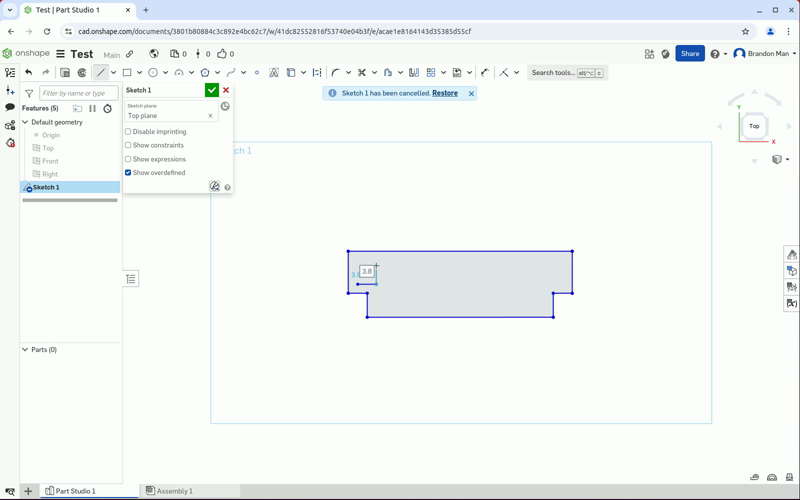
mouse_move(406, 265)
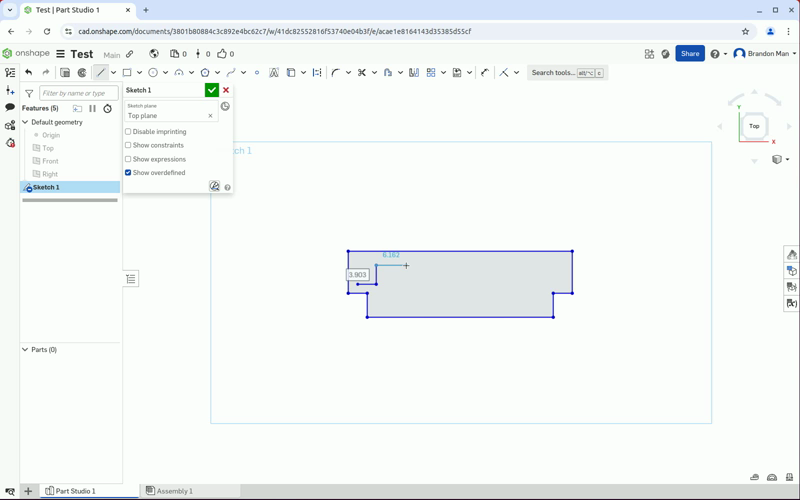
mouse_move(357, 265)
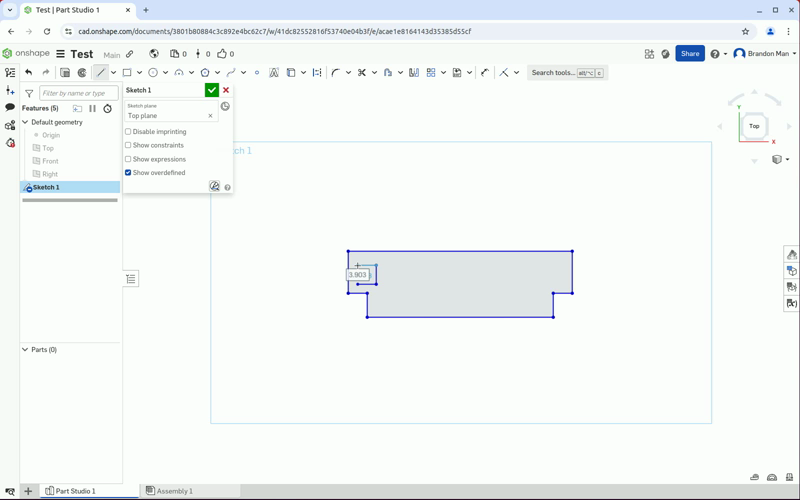
click(357, 265)
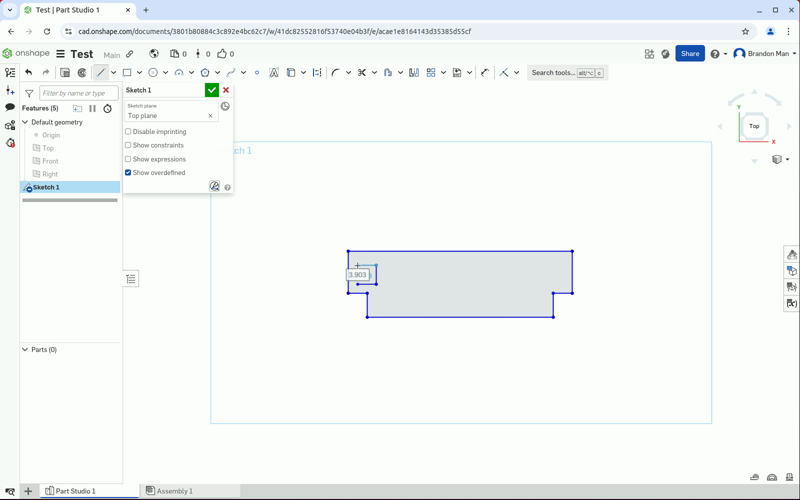
key_up(shift)
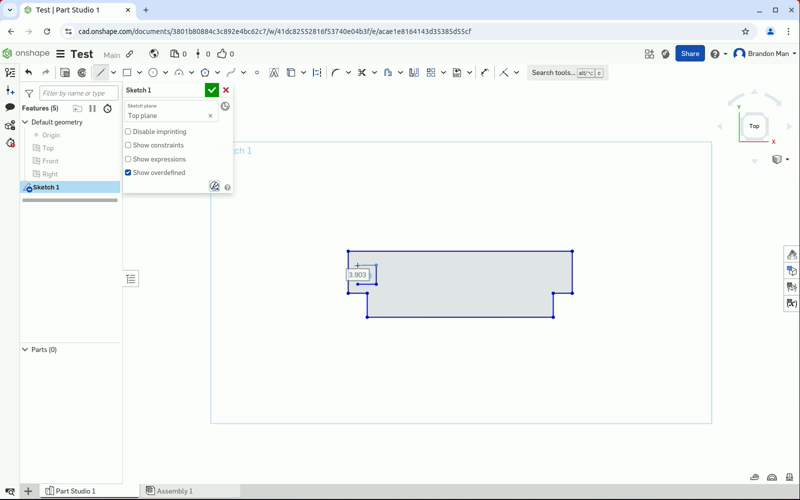
mouse_move(387, 265)
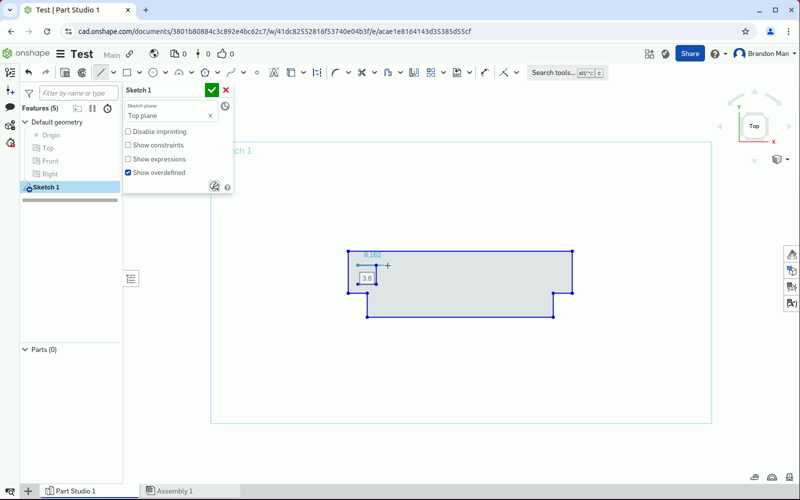
key_down(shift)
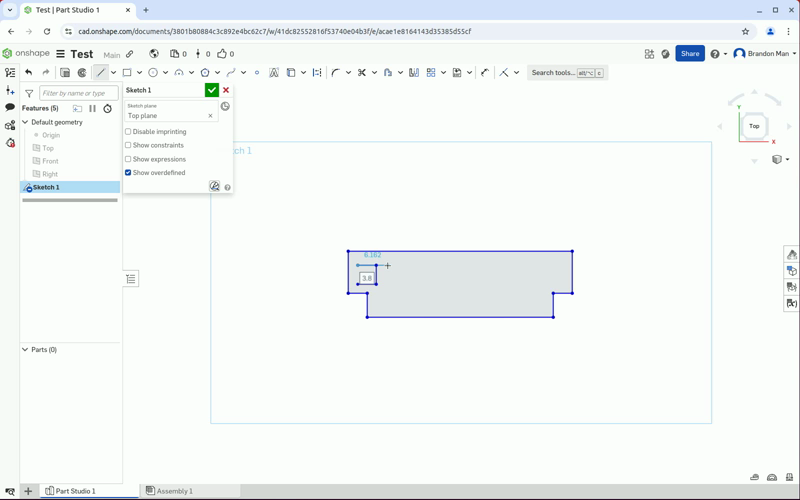
mouse_move(357, 284)
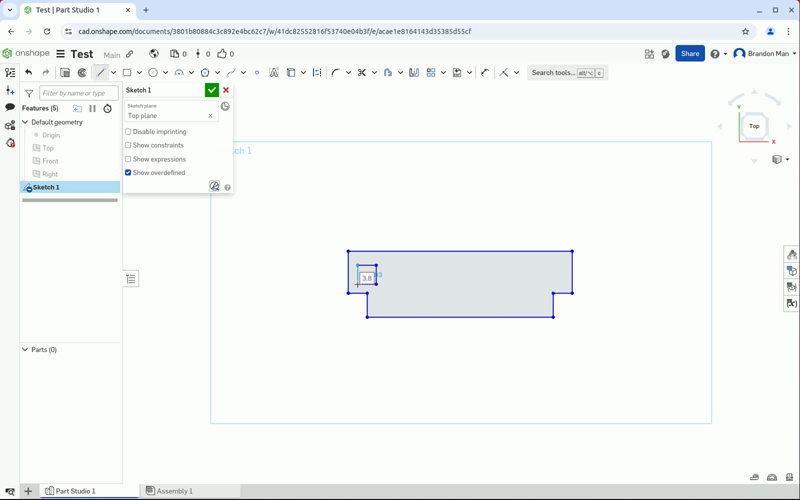
key_up(shift)
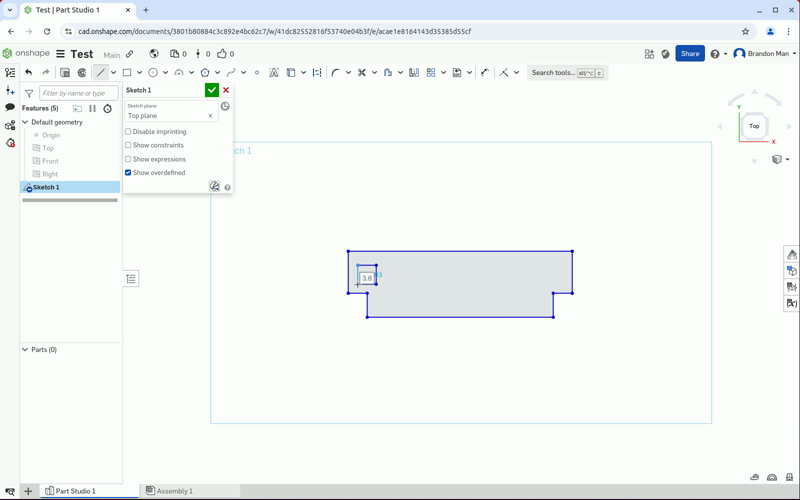
click(357, 284)
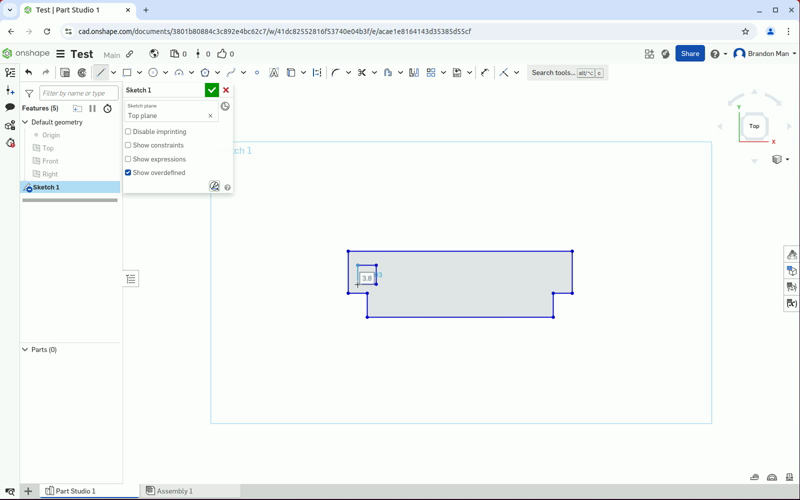
key(esc)
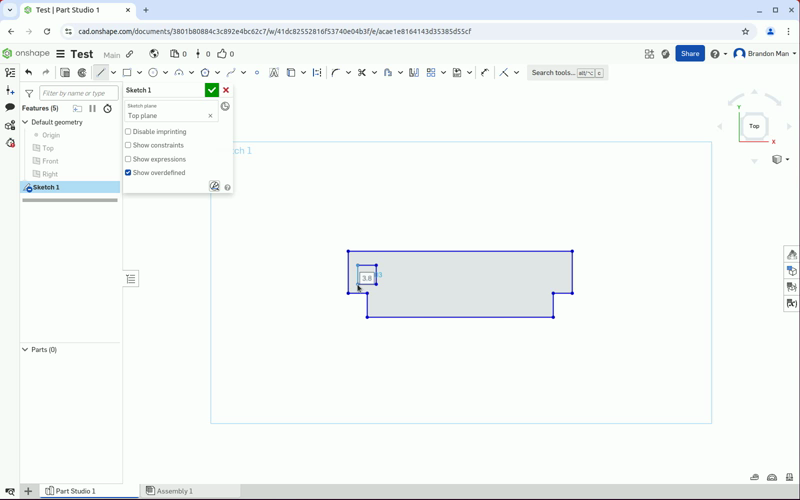
key(l)
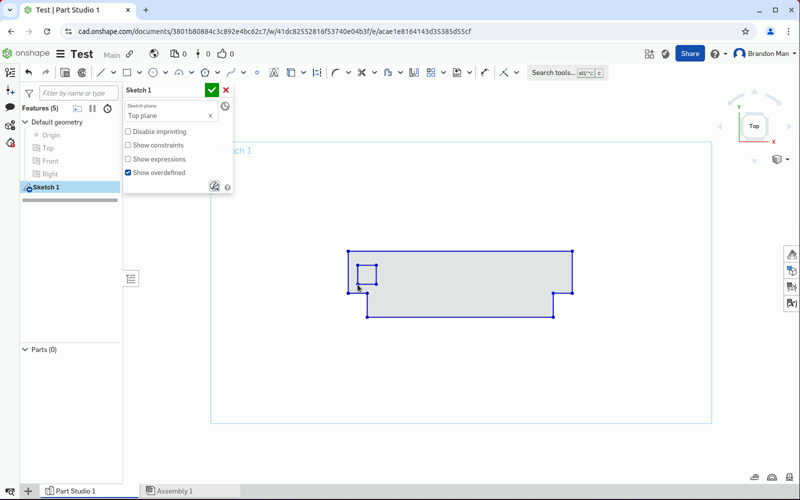
key_down(shift)
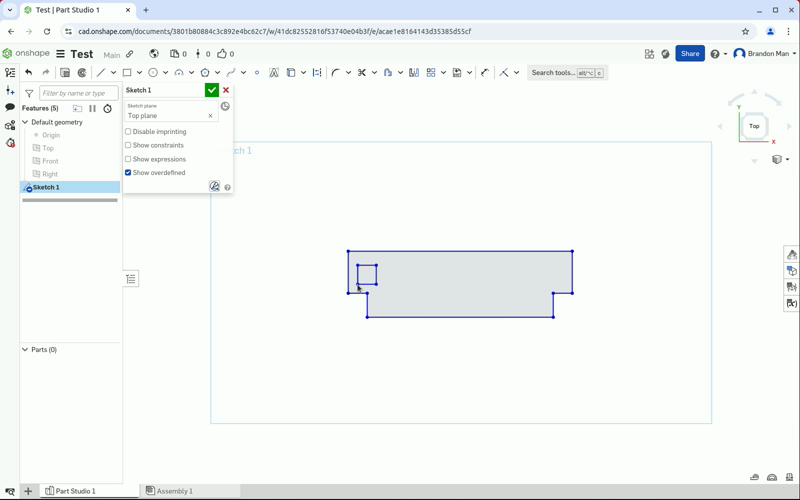
mouse_move(404, 272)
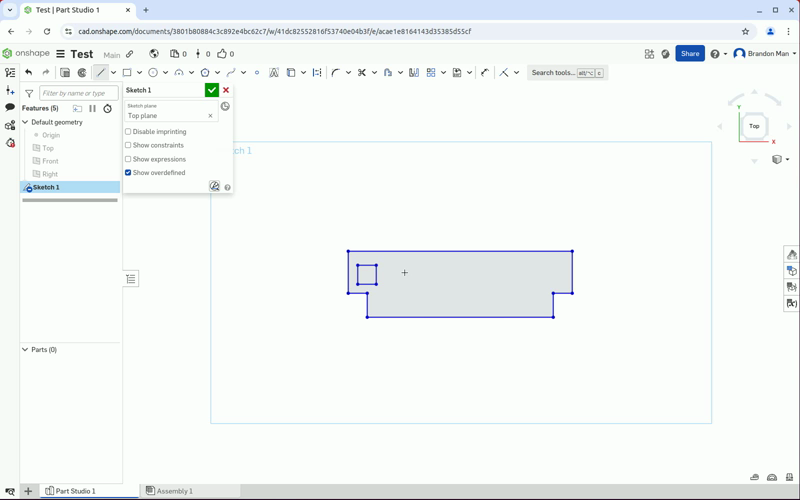
click(404, 272)
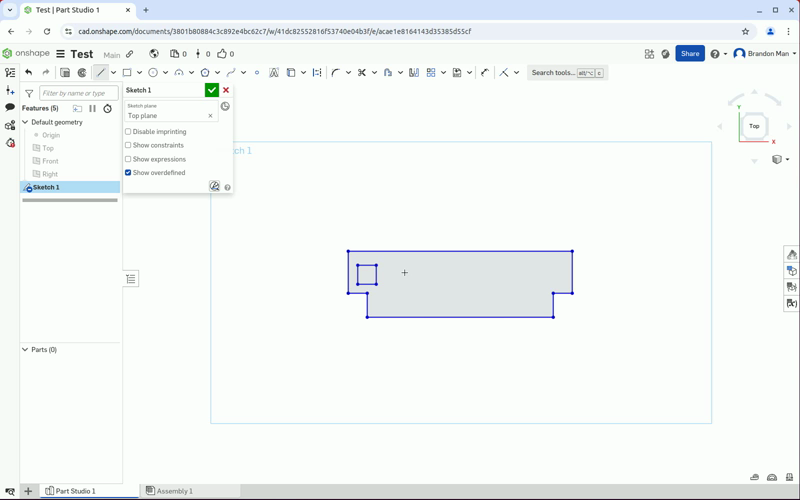
key_up(shift)
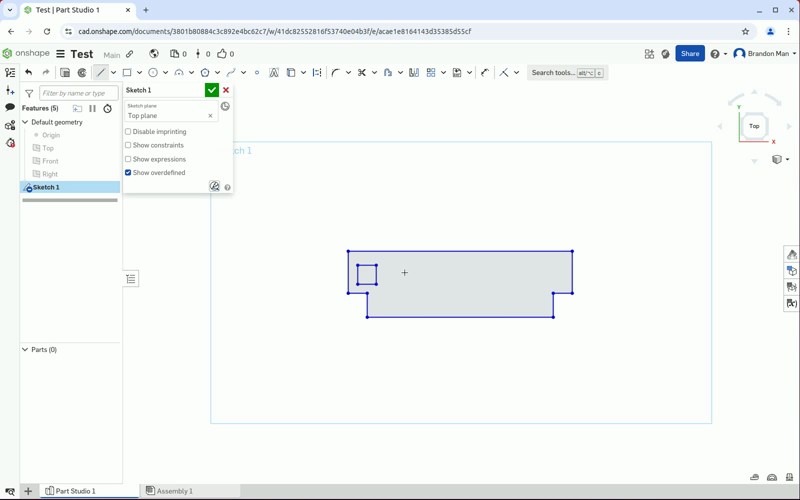
key_down(shift)
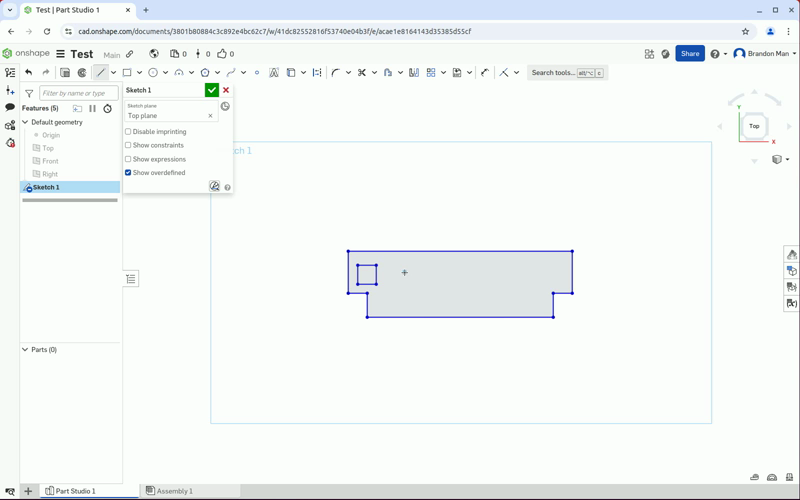
mouse_move(434, 272)
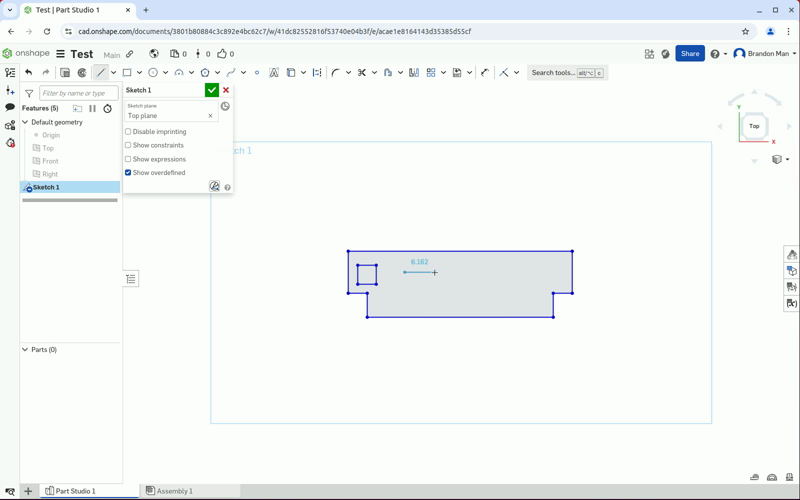
mouse_move(414, 272)
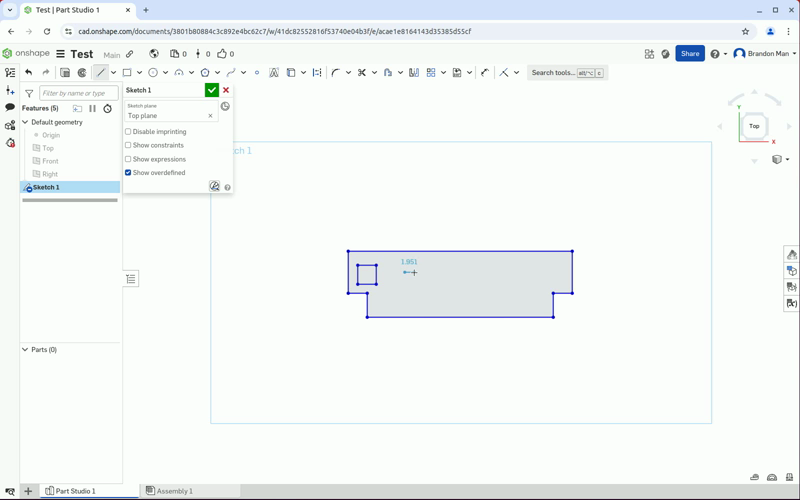
click(414, 272)
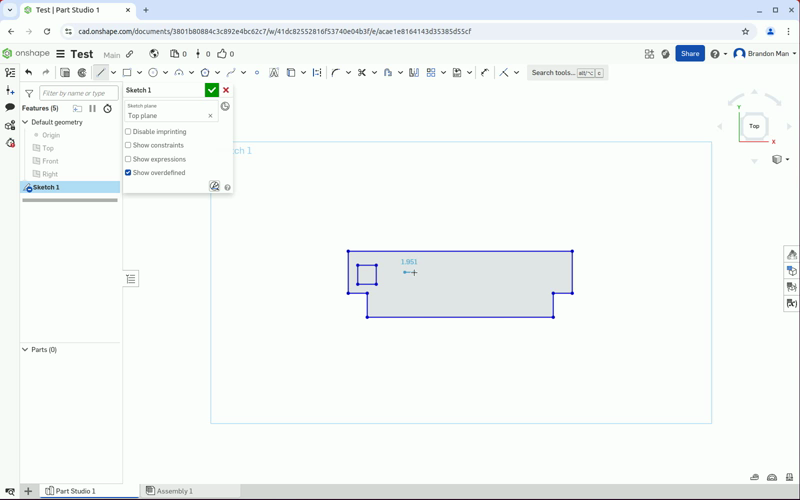
key_up(shift)
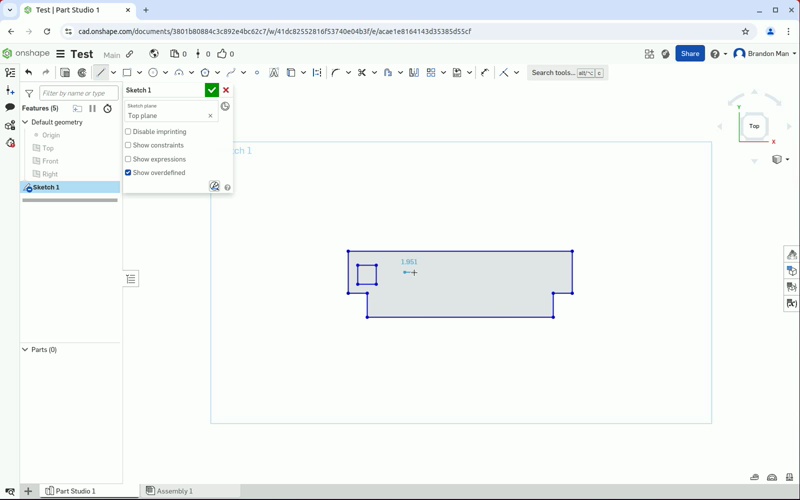
key_down(shift)
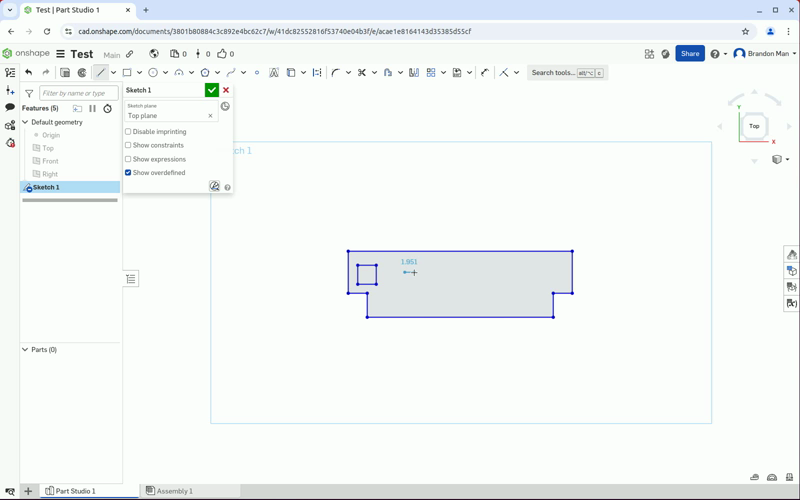
mouse_move(444, 272)
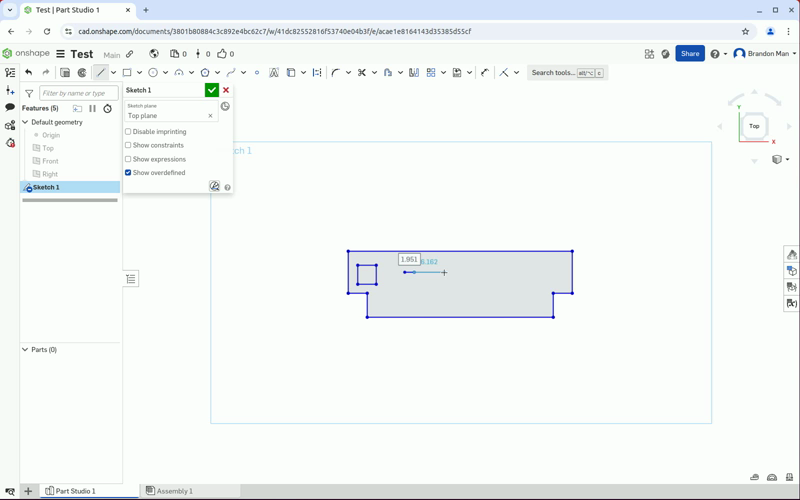
mouse_move(414, 258)
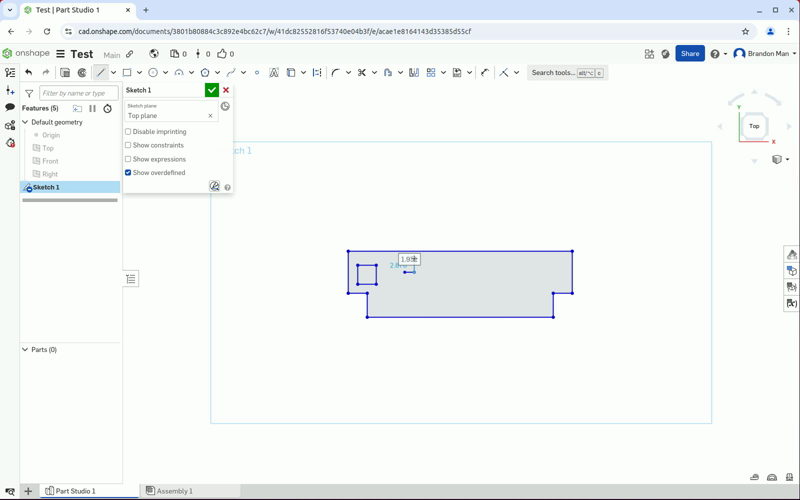
click(414, 258)
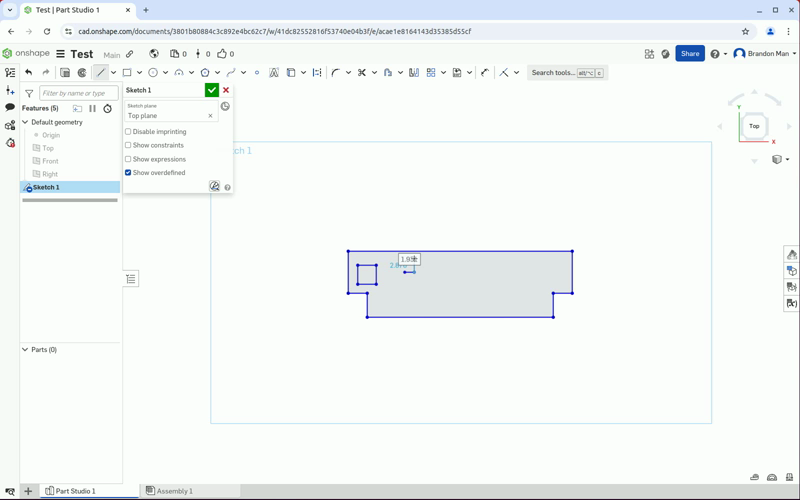
key_up(shift)
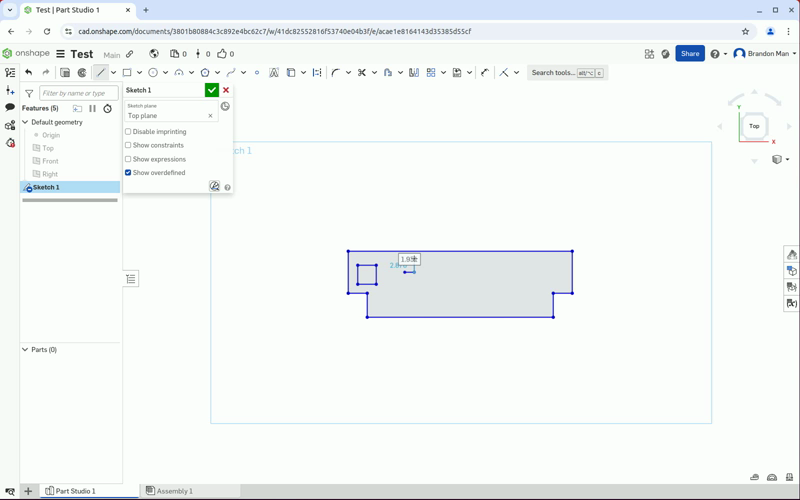
key_down(shift)
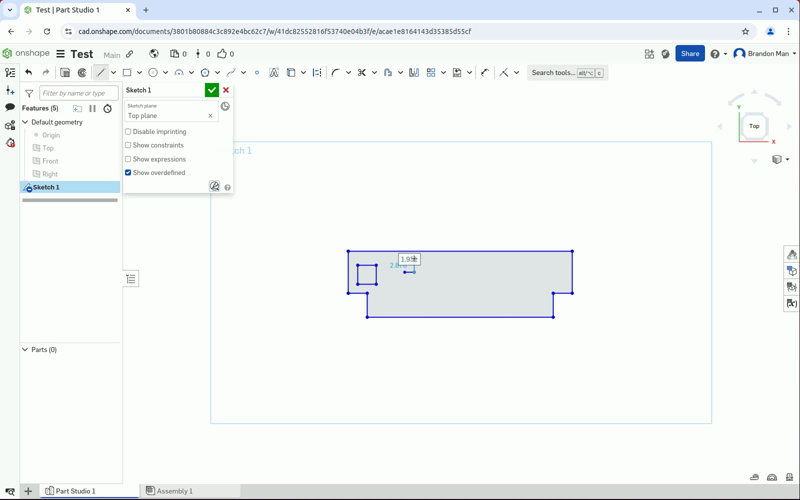
mouse_move(444, 258)
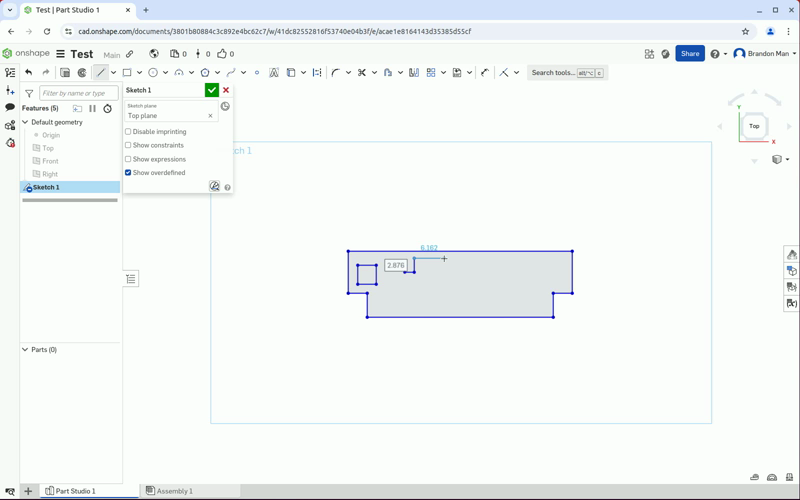
mouse_move(404, 258)
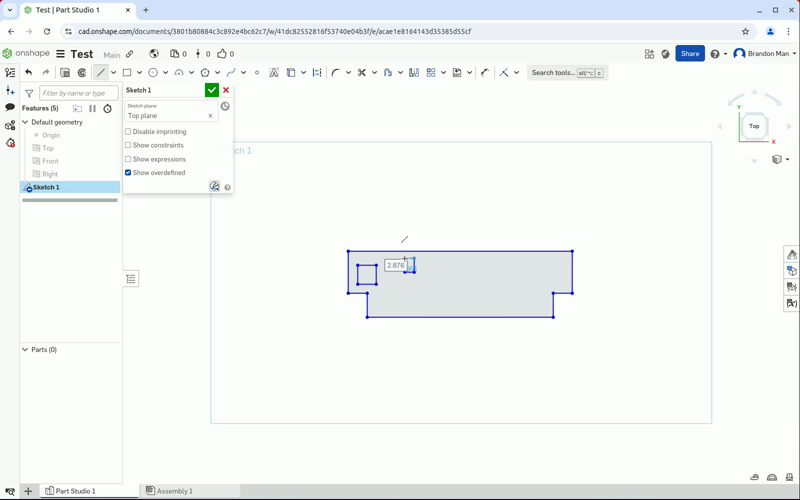
click(404, 258)
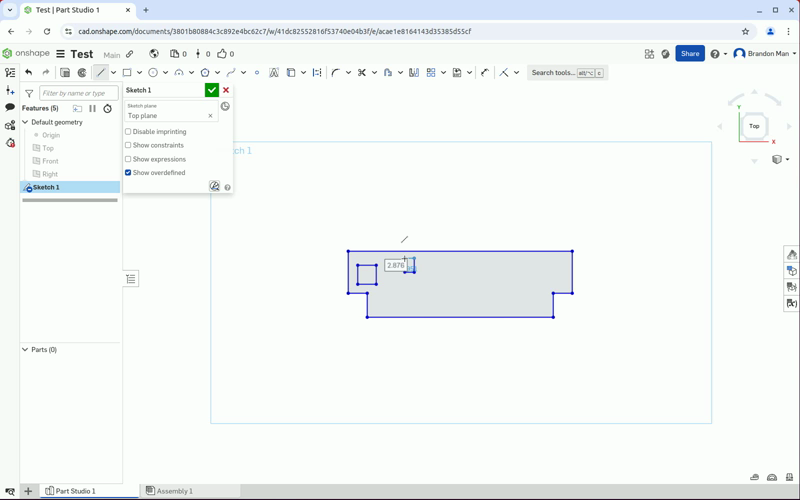
key_up(shift)
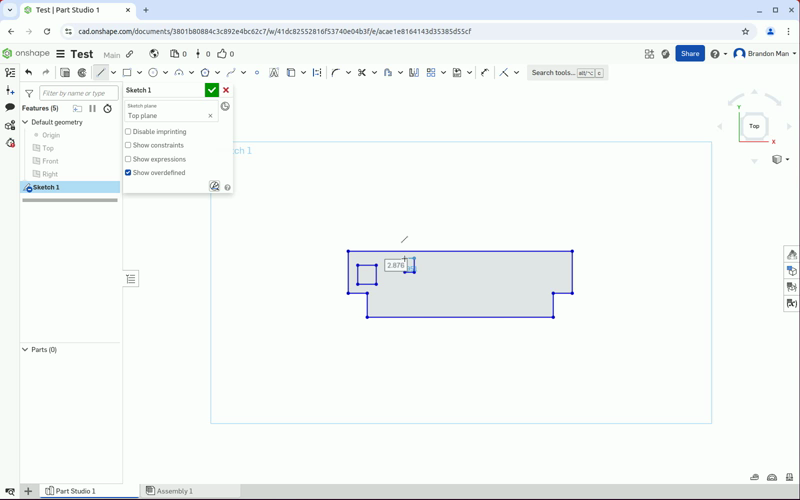
mouse_move(434, 258)
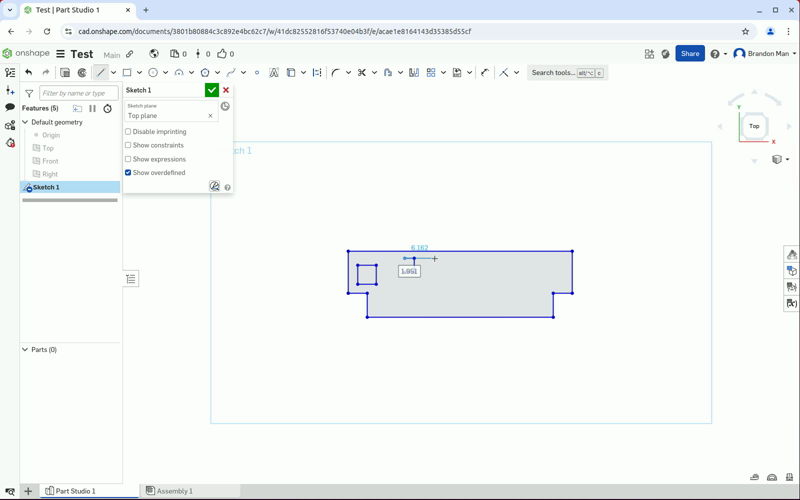
key_down(shift)
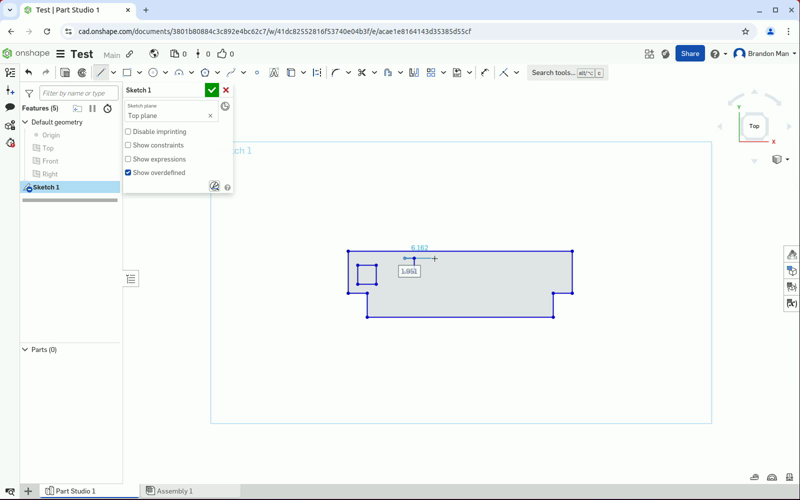
mouse_move(404, 272)
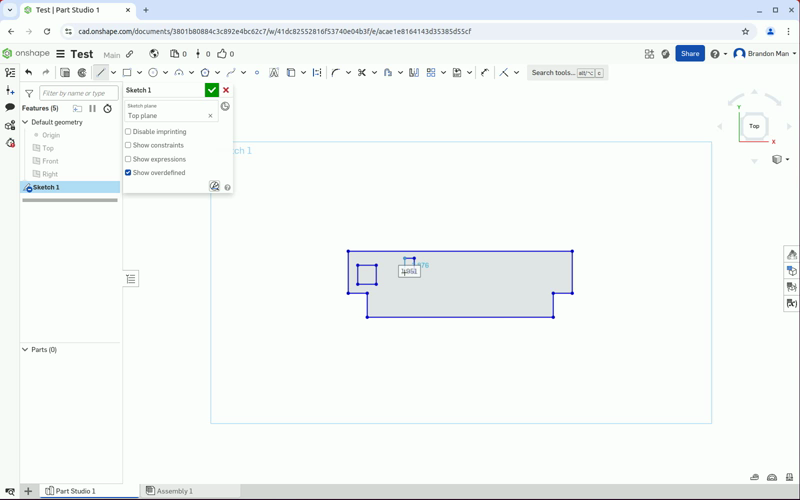
key_up(shift)
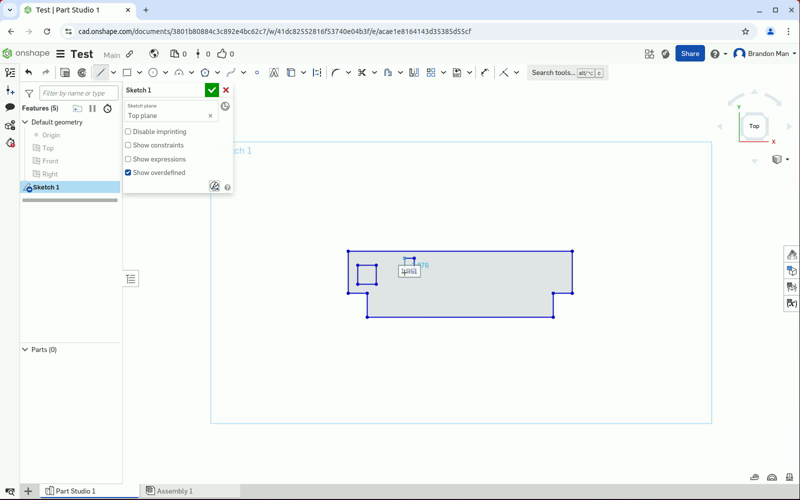
click(404, 272)
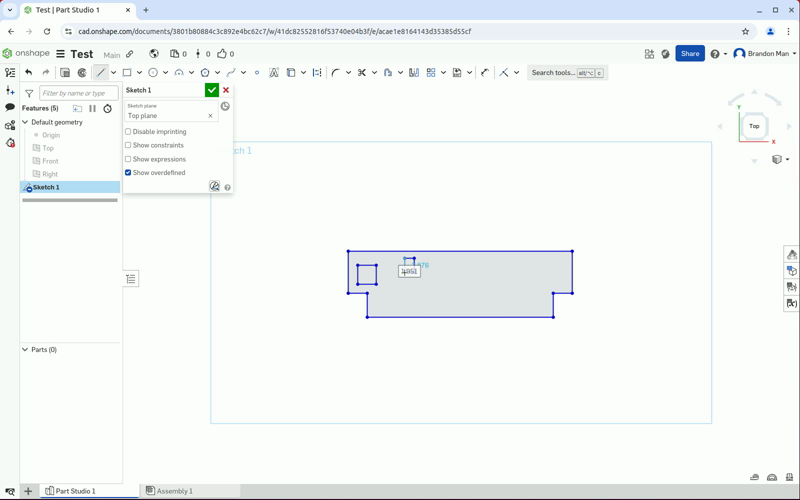
key(esc)
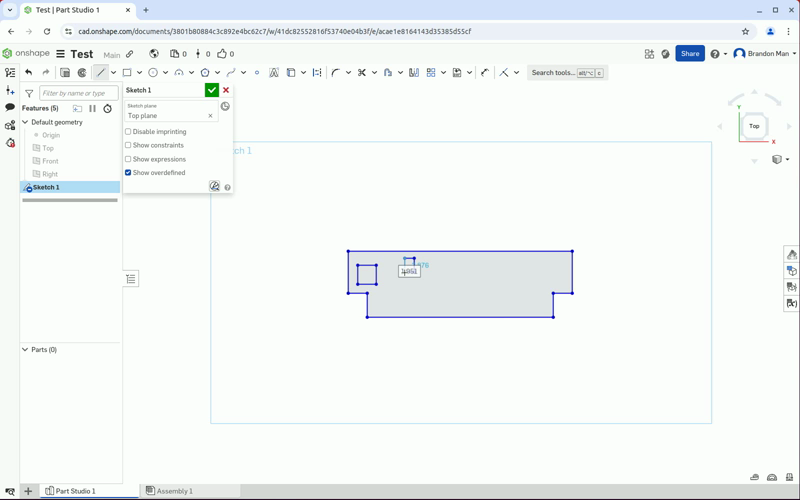
key(l)
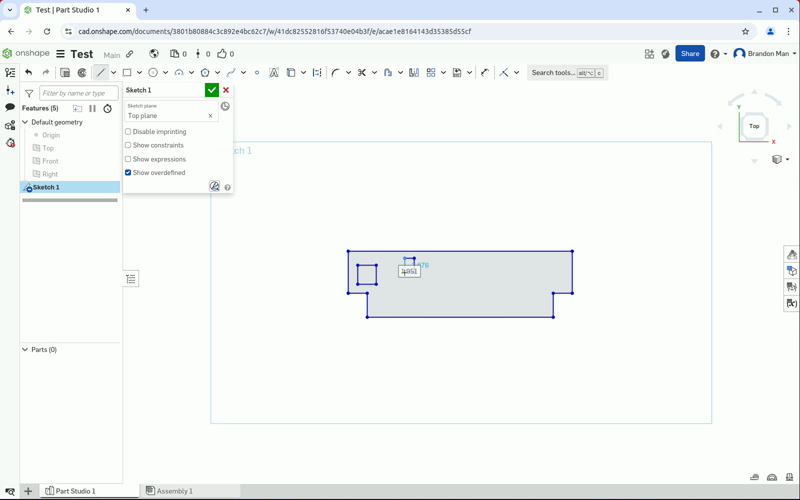
key_down(shift)
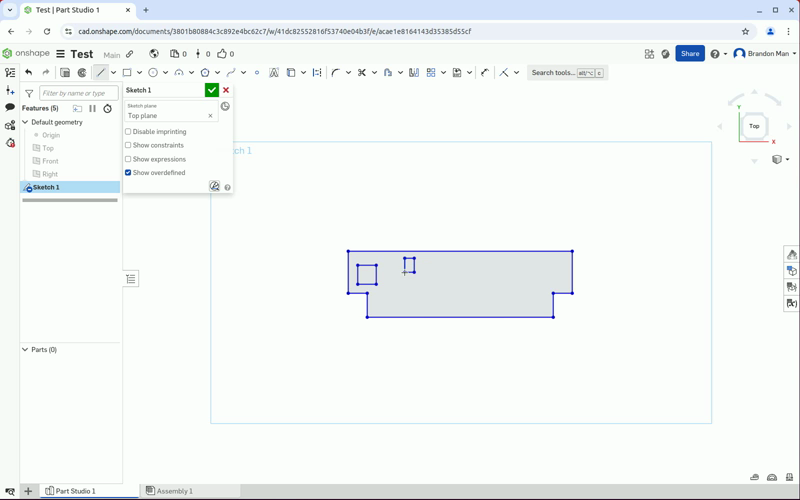
mouse_move(452, 291)
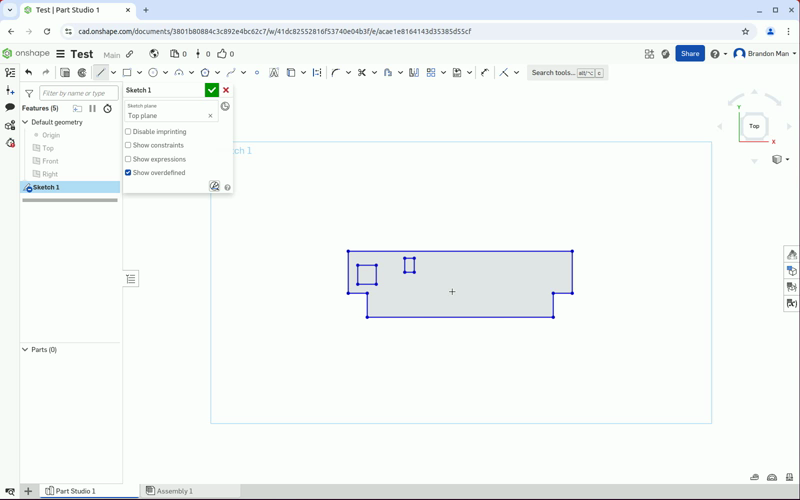
click(452, 291)
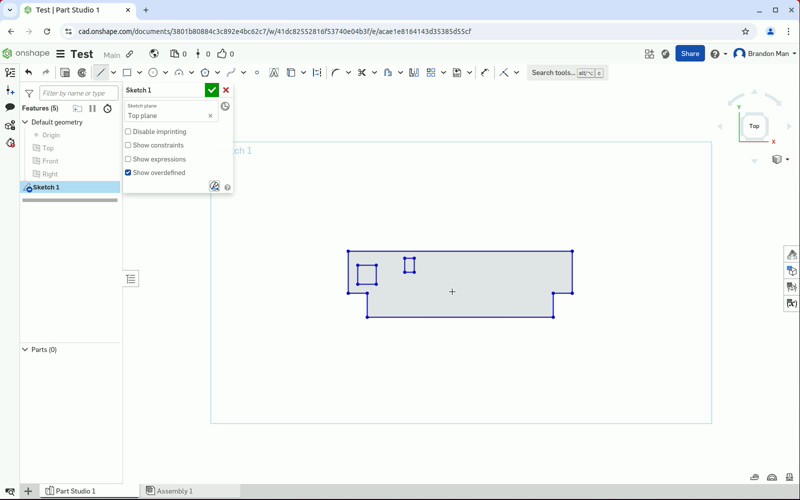
key_up(shift)
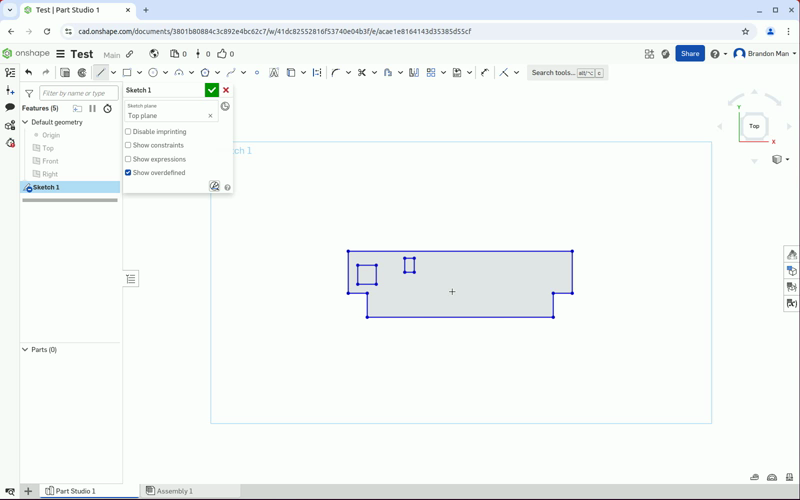
key_down(shift)
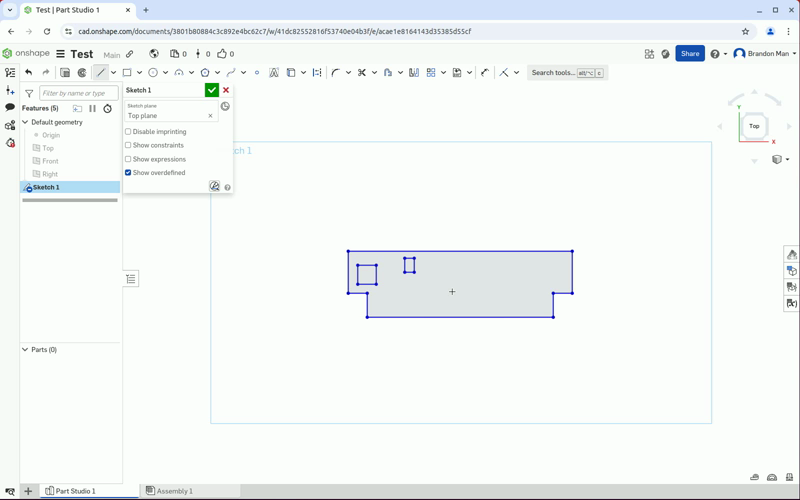
mouse_move(482, 291)
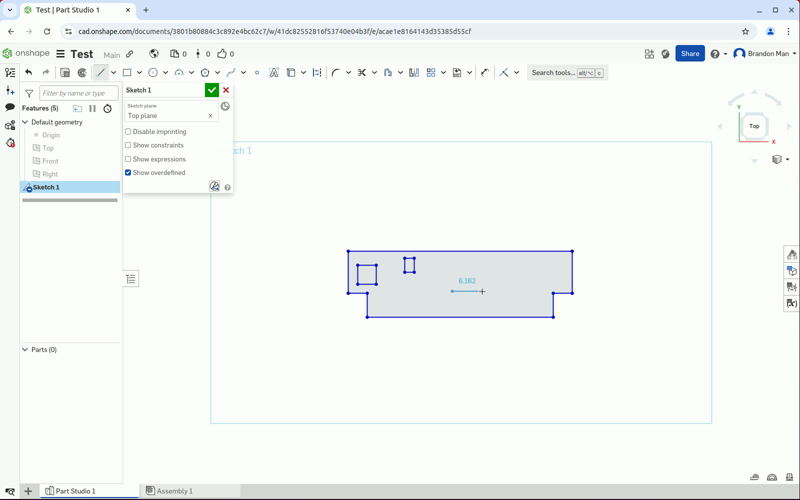
mouse_move(468, 291)
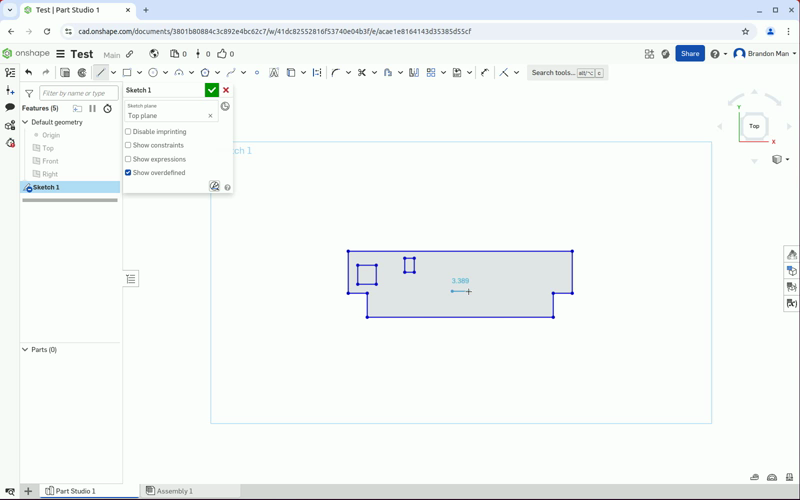
click(468, 291)
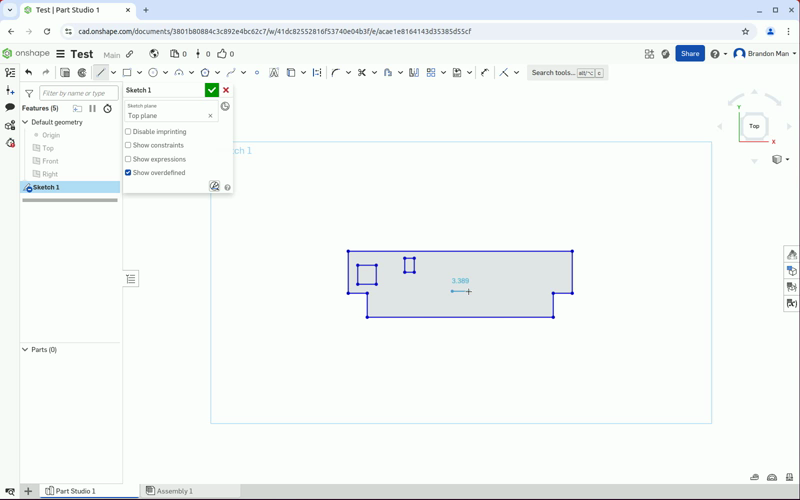
key_up(shift)
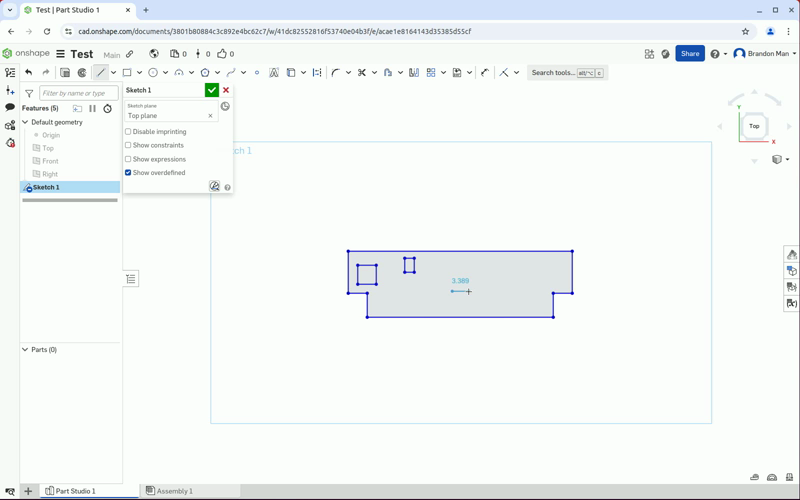
key_down(shift)
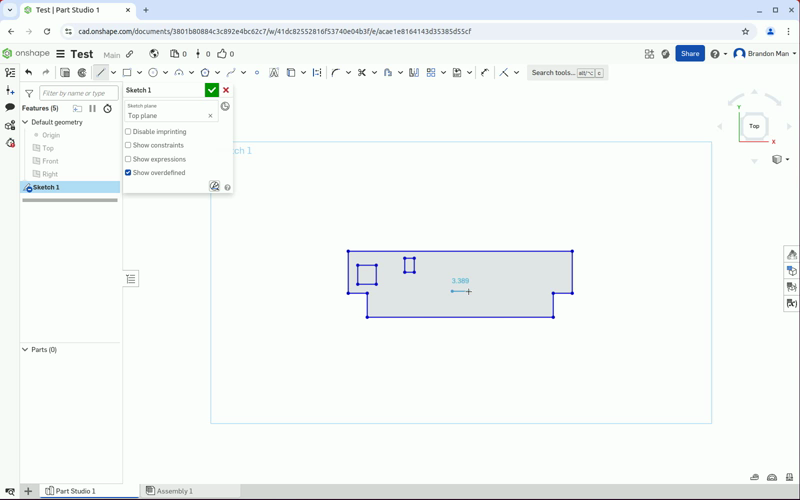
mouse_move(498, 291)
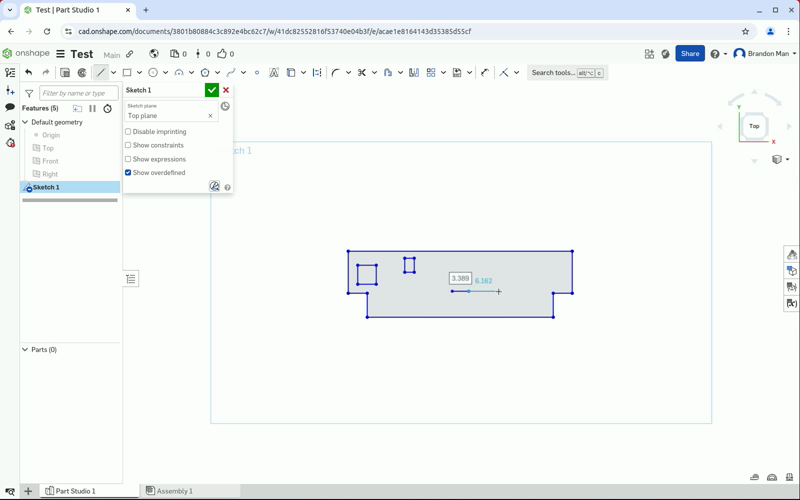
mouse_move(468, 260)
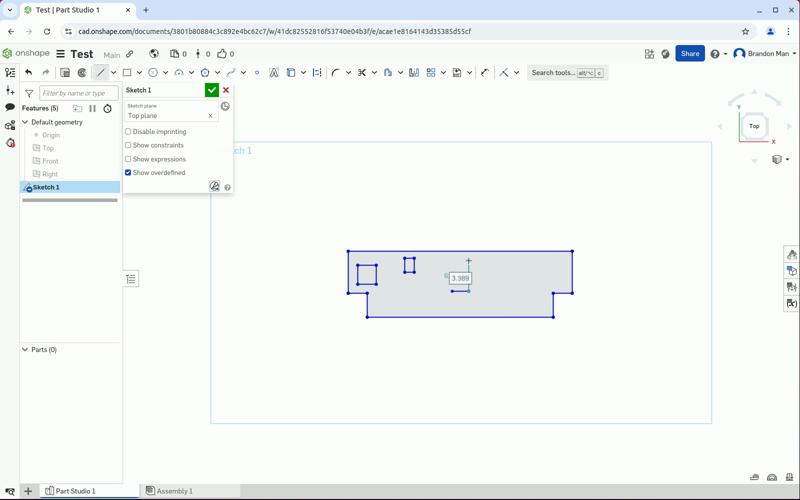
click(468, 260)
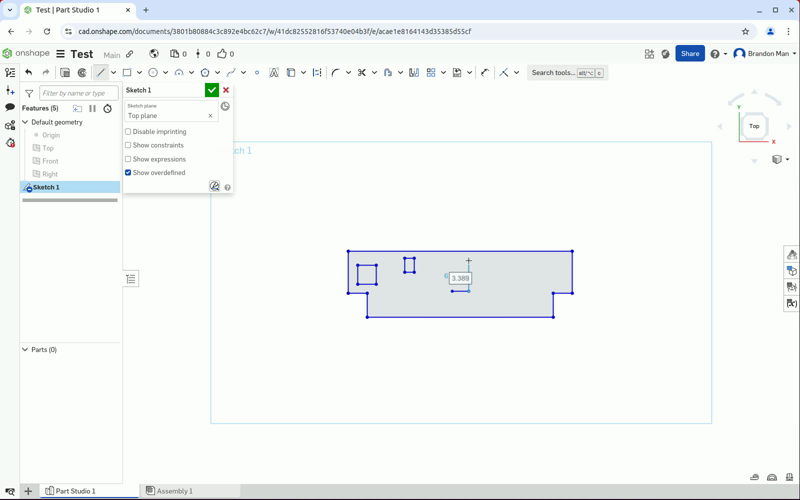
key_up(shift)
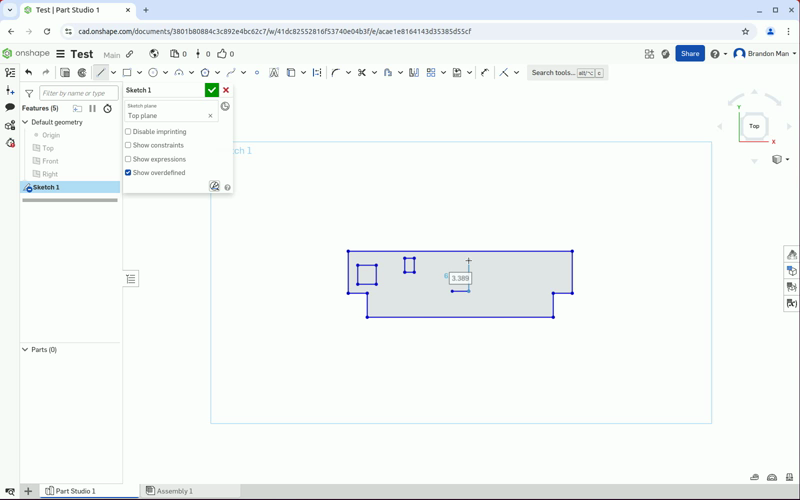
key_down(shift)
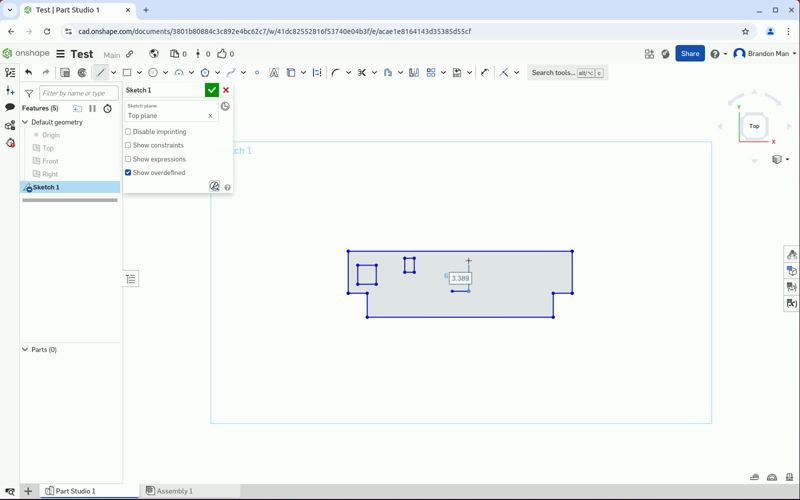
mouse_move(498, 260)
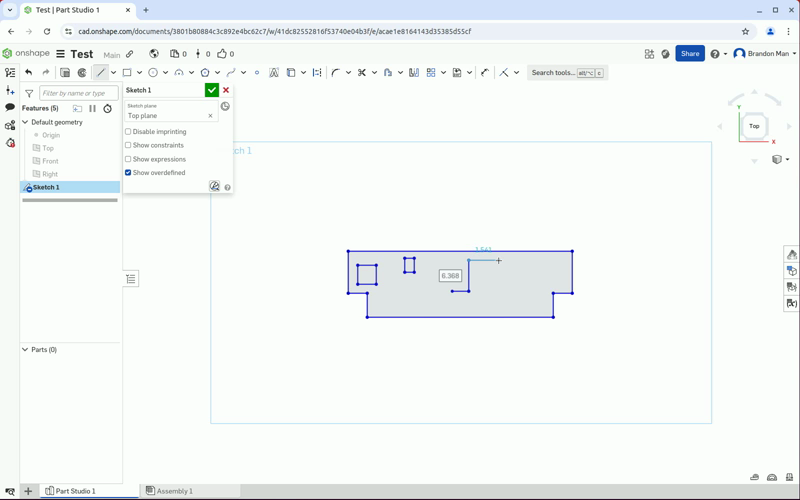
mouse_move(452, 260)
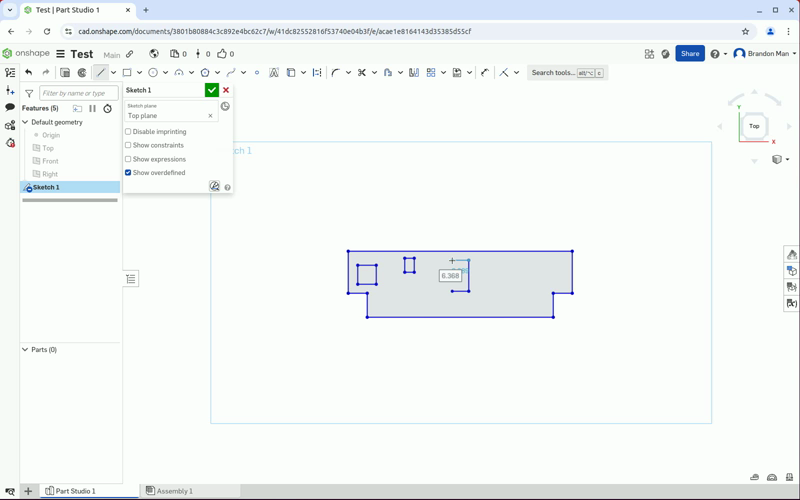
click(452, 260)
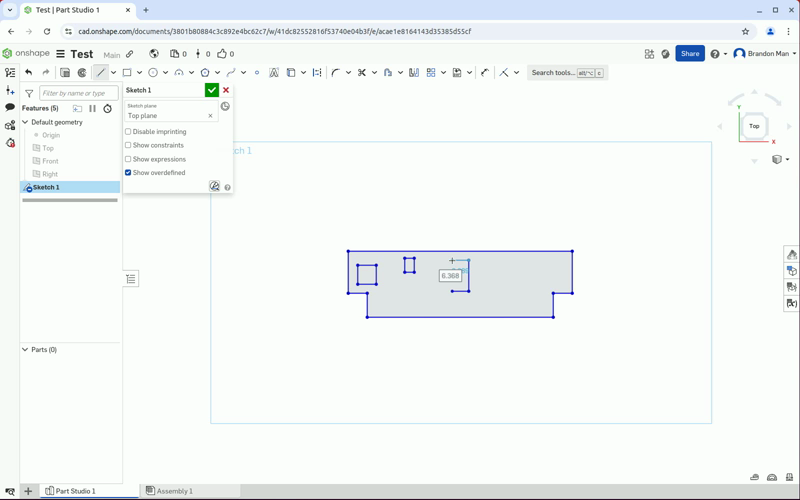
key_up(shift)
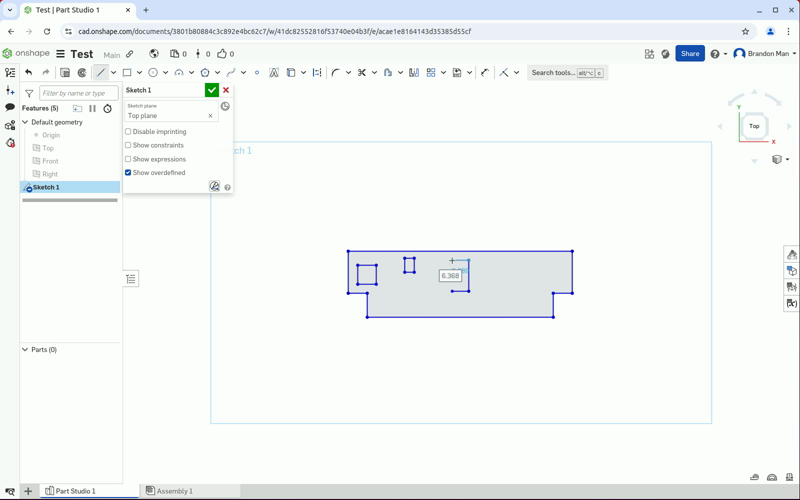
mouse_move(482, 260)
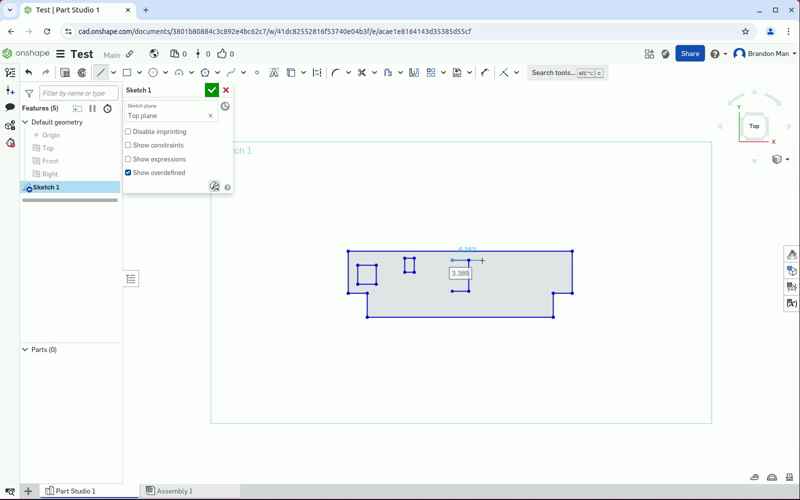
key_down(shift)
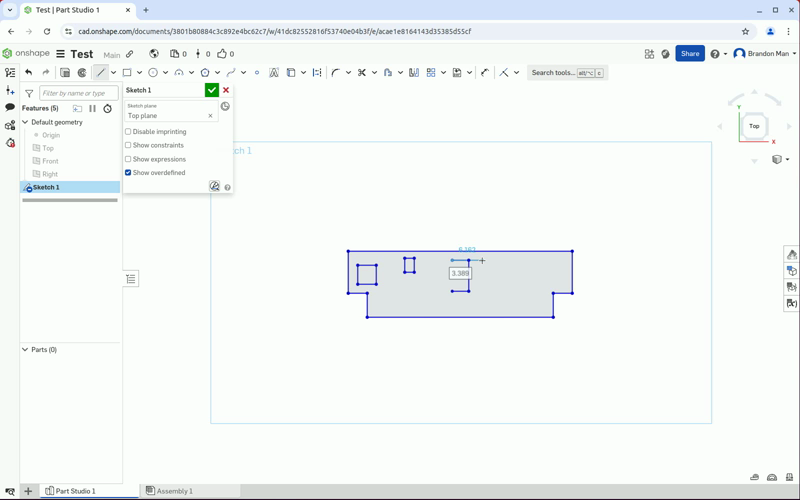
mouse_move(452, 291)
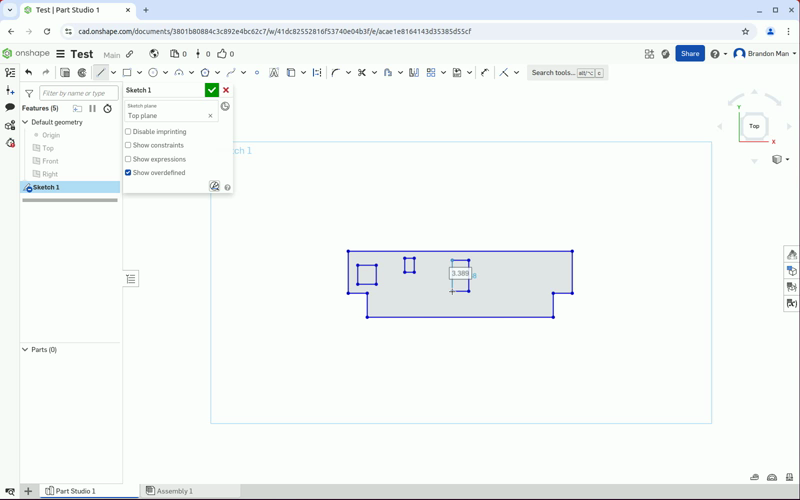
key_up(shift)
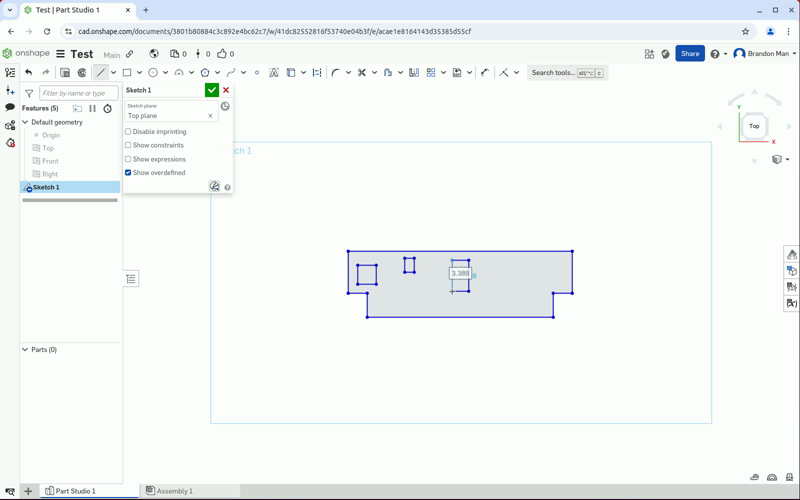
click(452, 291)
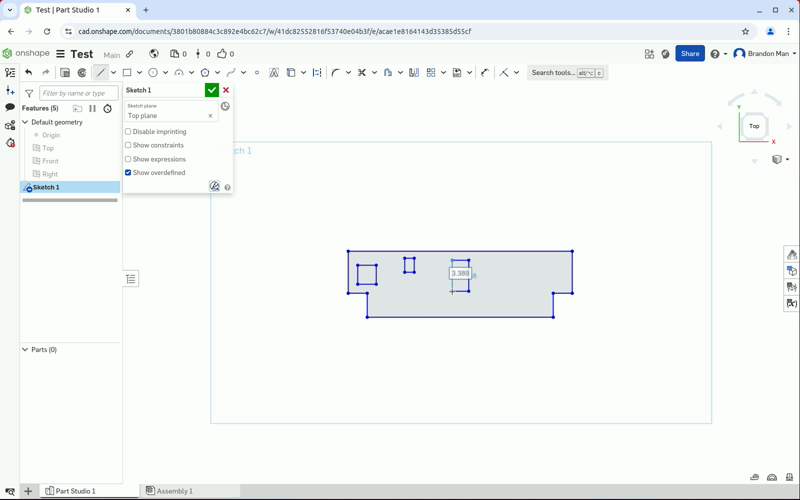
key(esc)
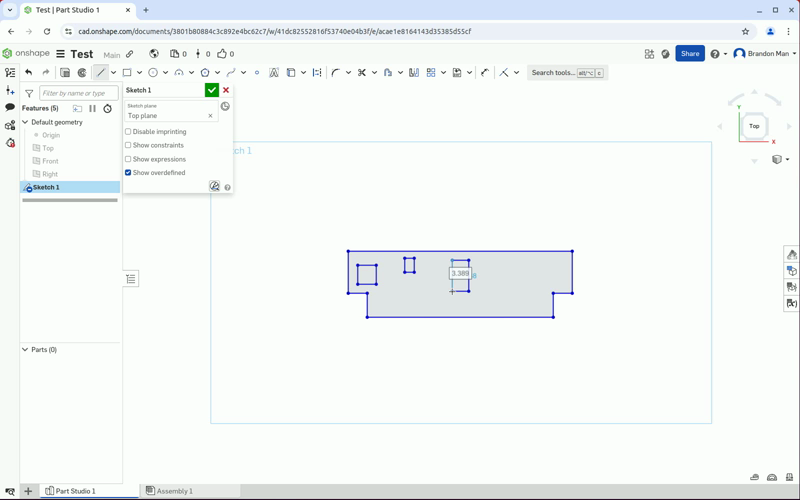
key(l)
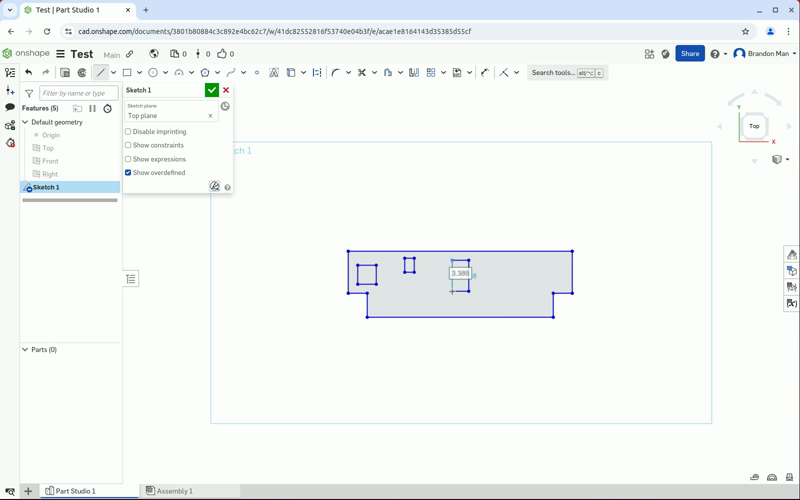
key_down(shift)
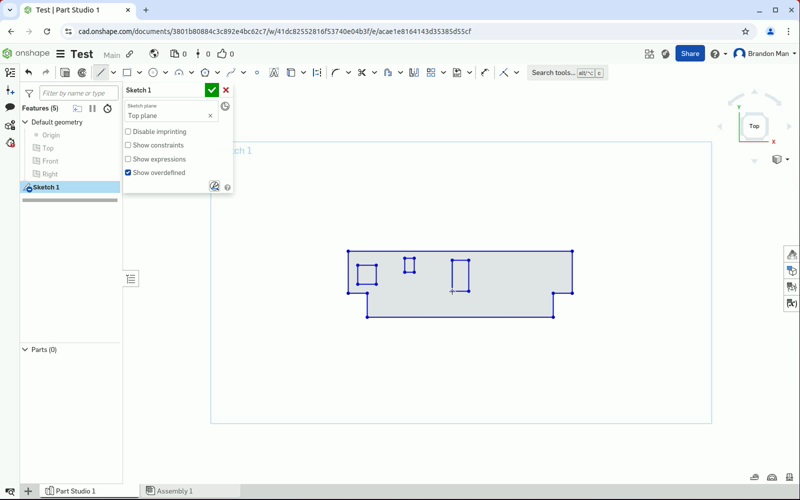
mouse_move(506, 272)
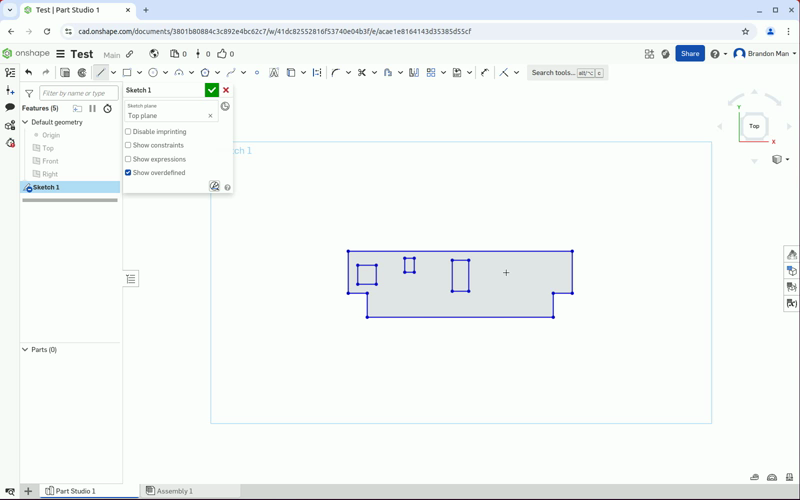
click(506, 272)
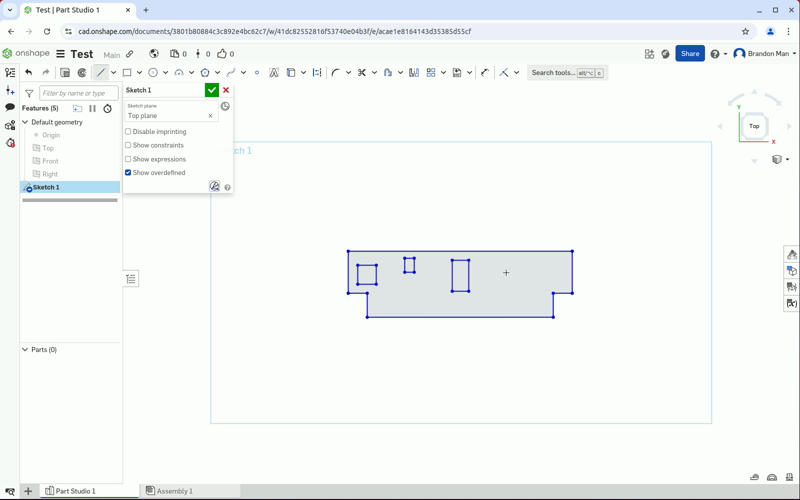
key_up(shift)
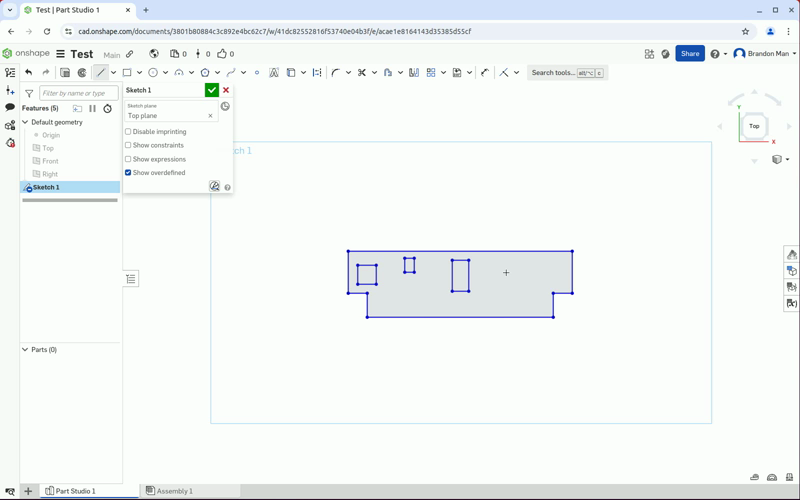
key_down(shift)
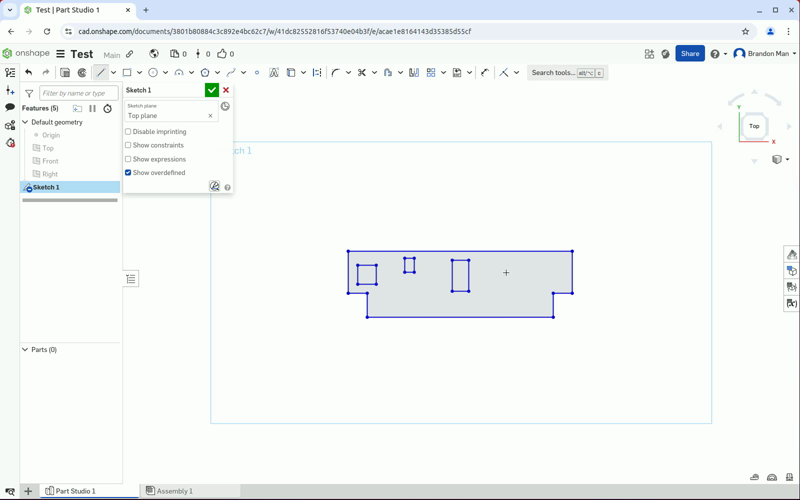
mouse_move(536, 272)
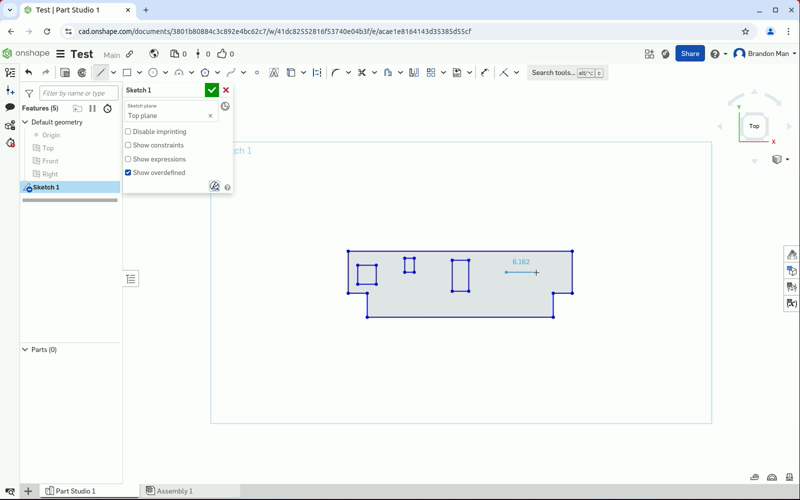
mouse_move(515, 272)
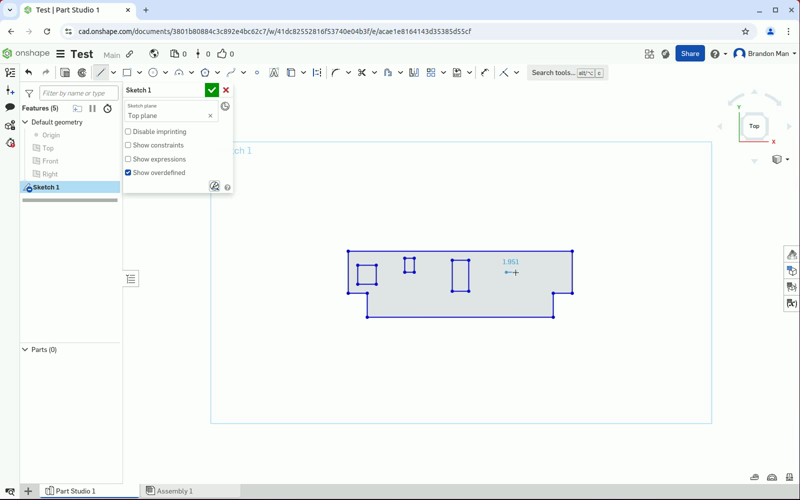
click(515, 272)
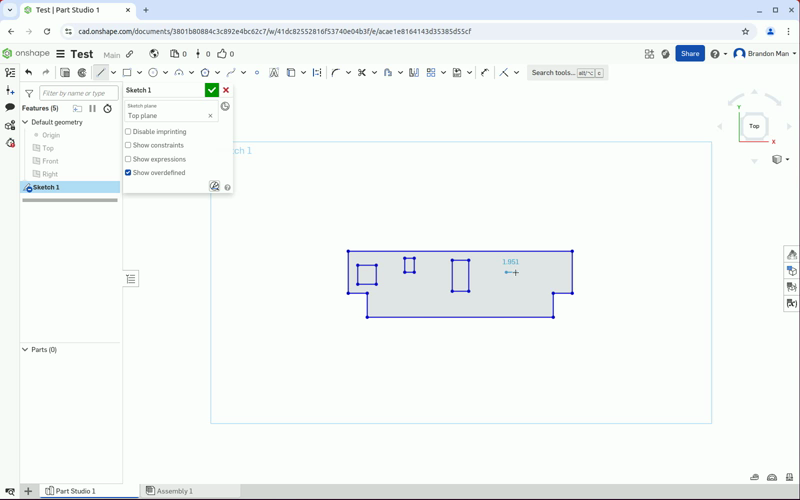
key_up(shift)
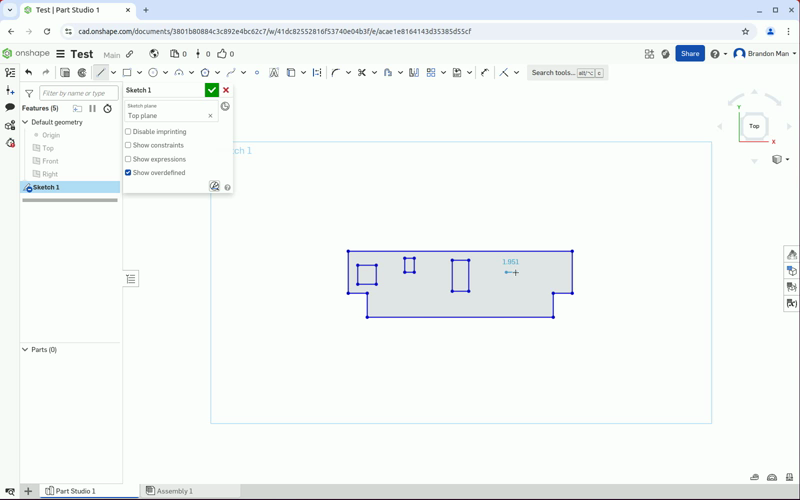
key_down(shift)
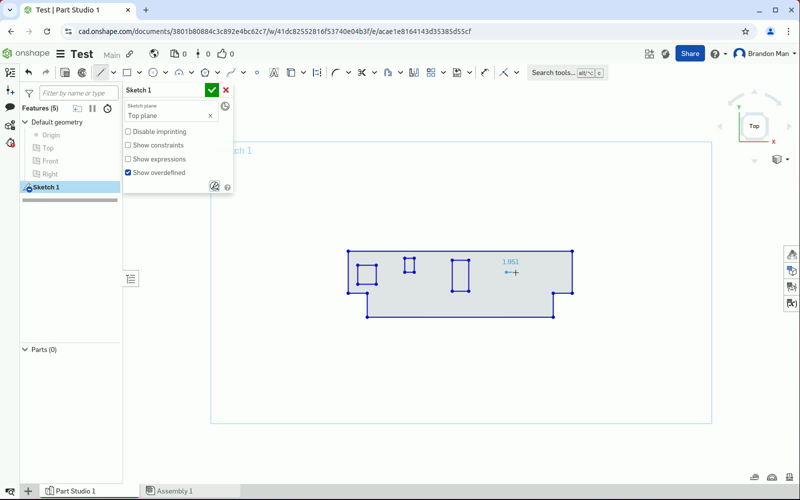
mouse_move(545, 272)
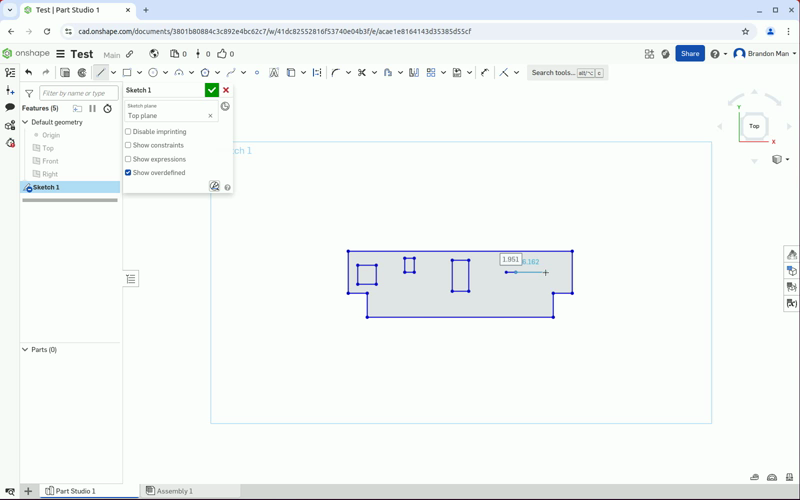
mouse_move(515, 258)
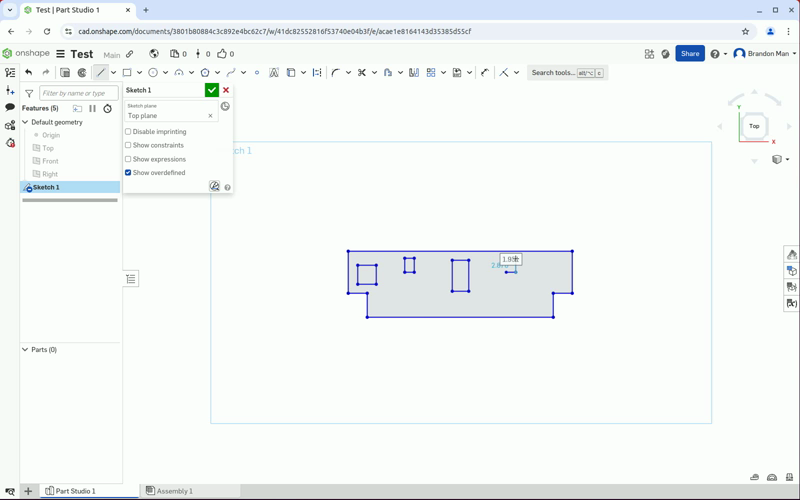
click(515, 258)
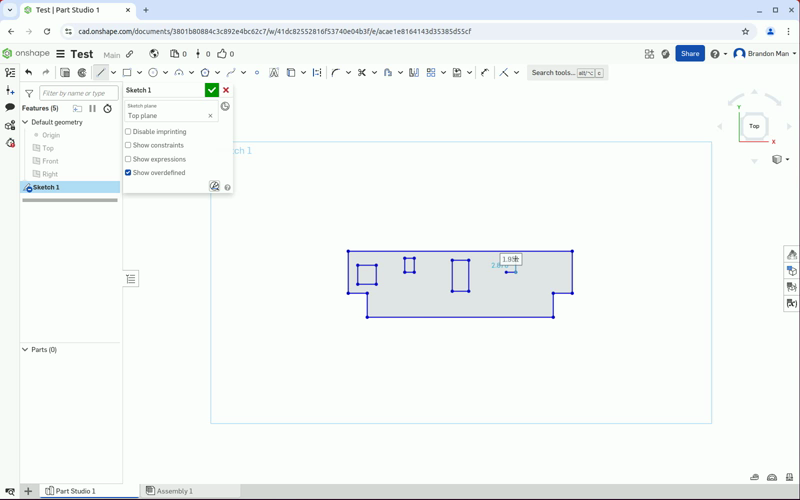
key_up(shift)
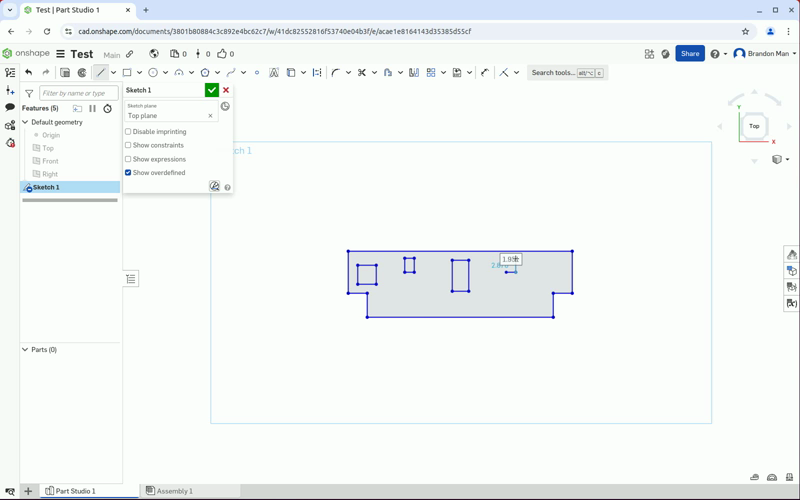
key_down(shift)
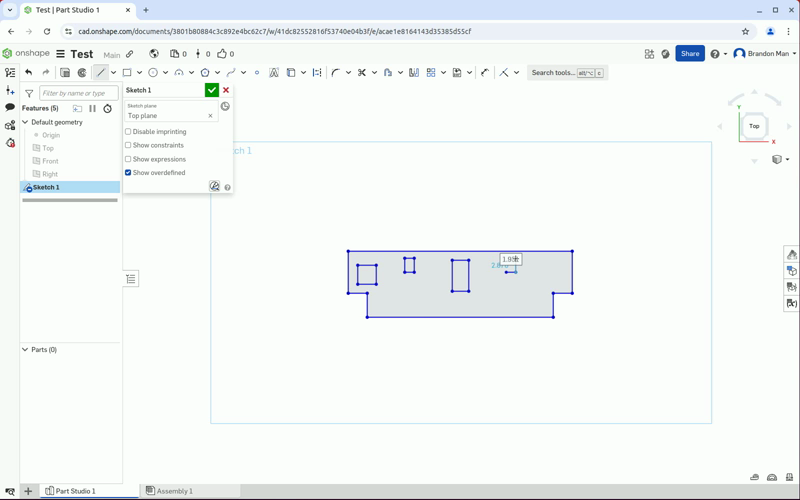
mouse_move(545, 258)
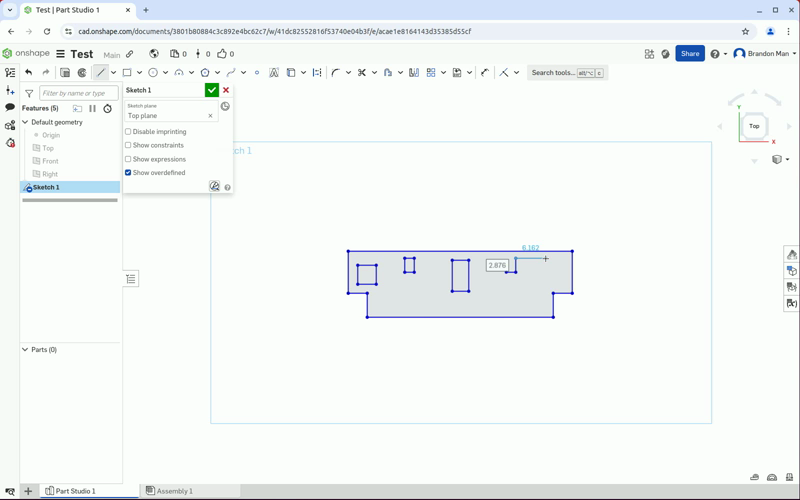
mouse_move(506, 258)
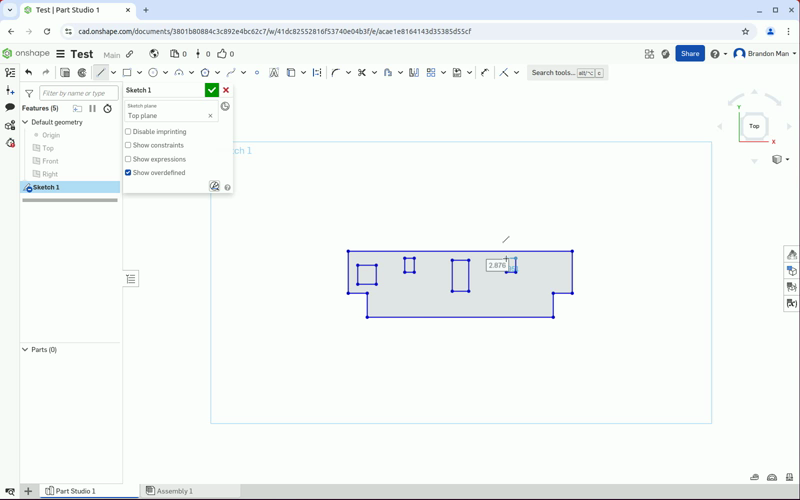
click(506, 258)
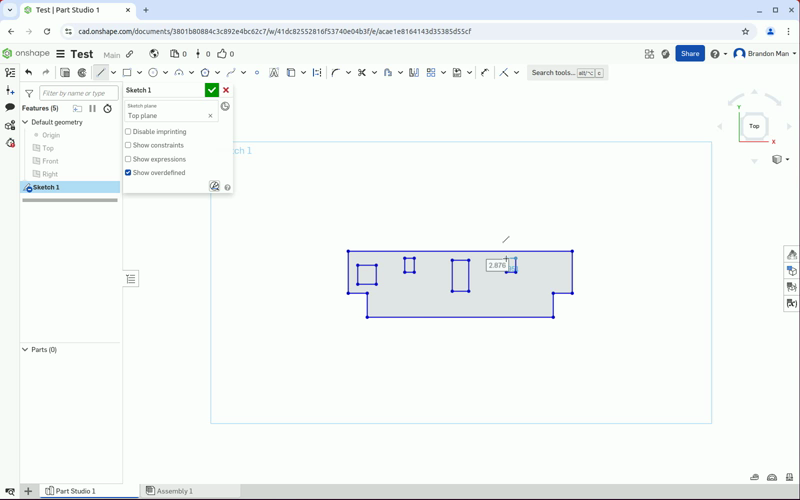
key_up(shift)
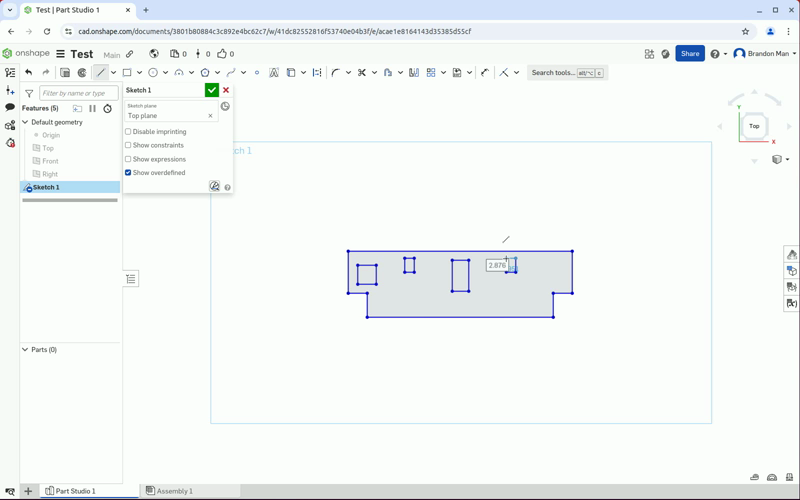
mouse_move(536, 258)
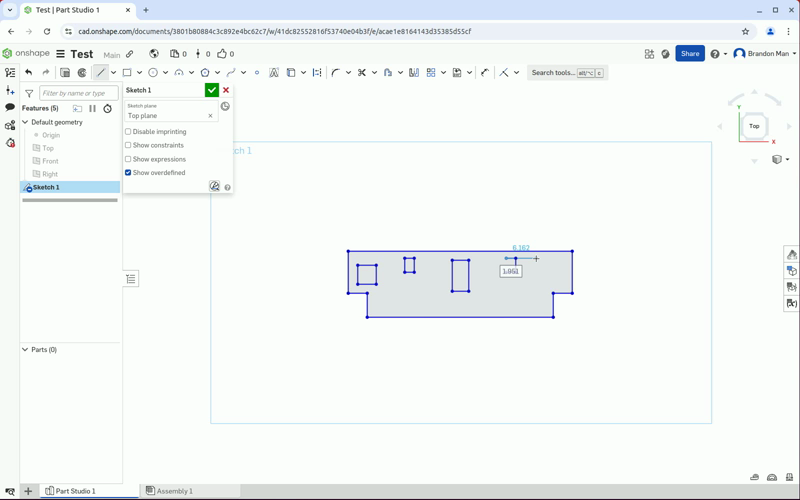
key_down(shift)
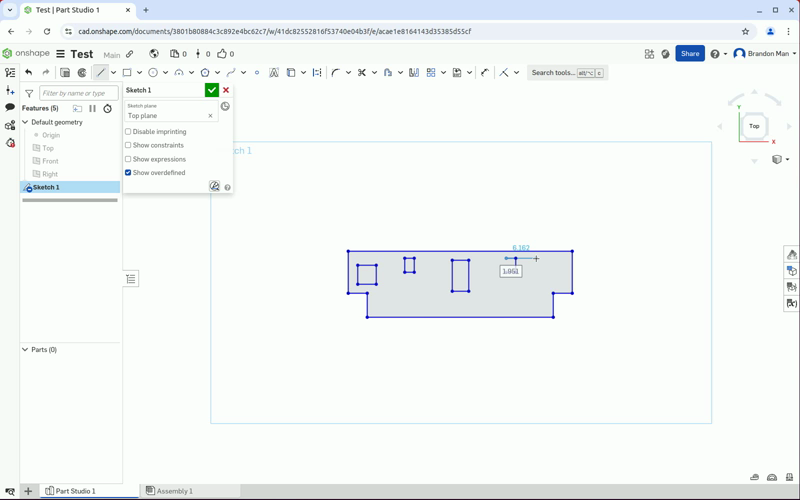
mouse_move(506, 272)
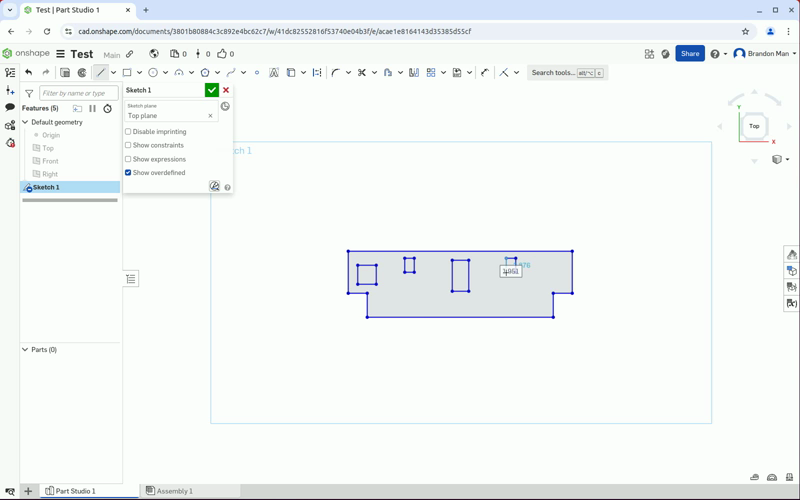
key_up(shift)
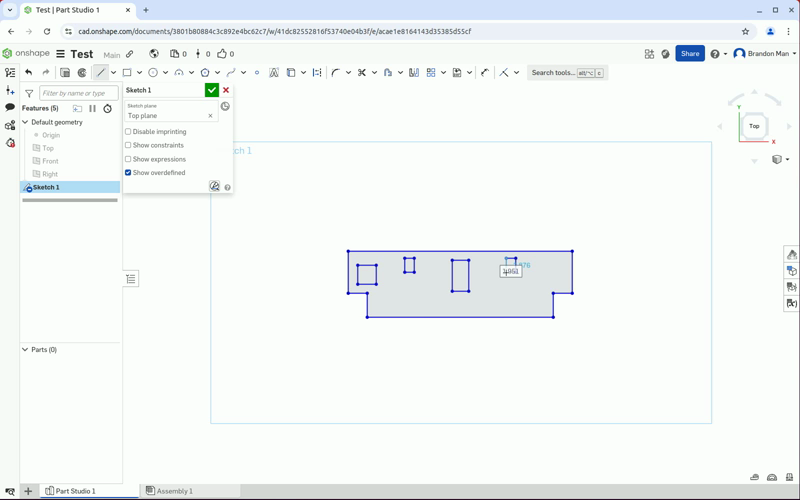
click(506, 272)
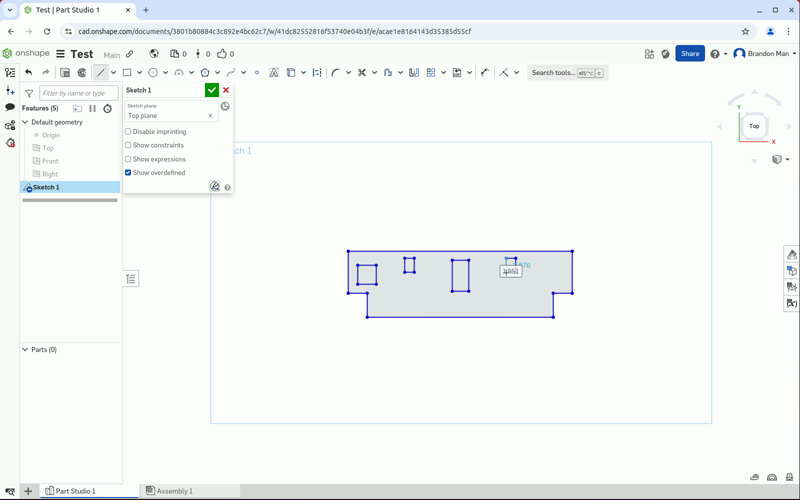
key(esc)
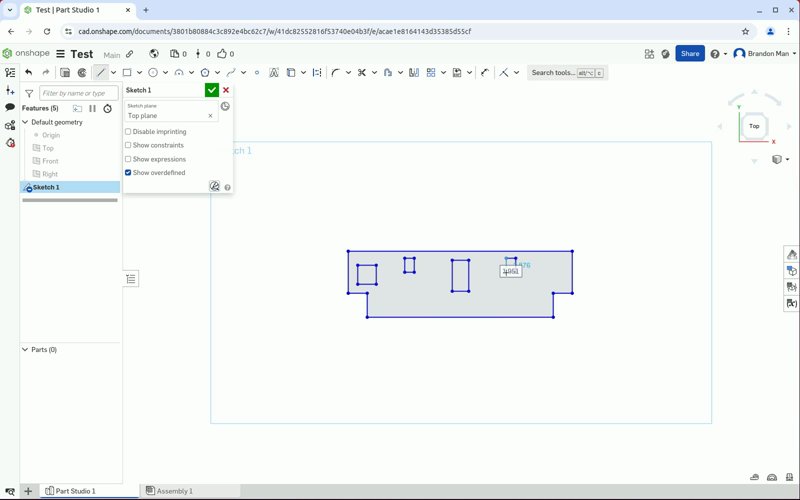
key(l)
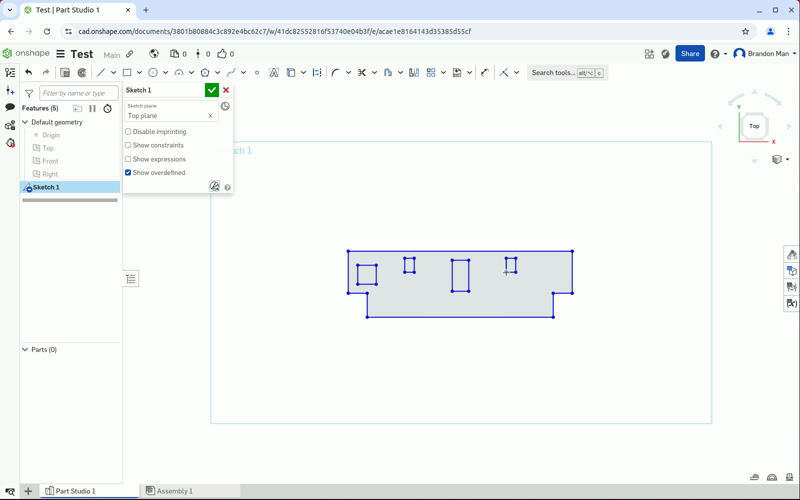
key_down(shift)
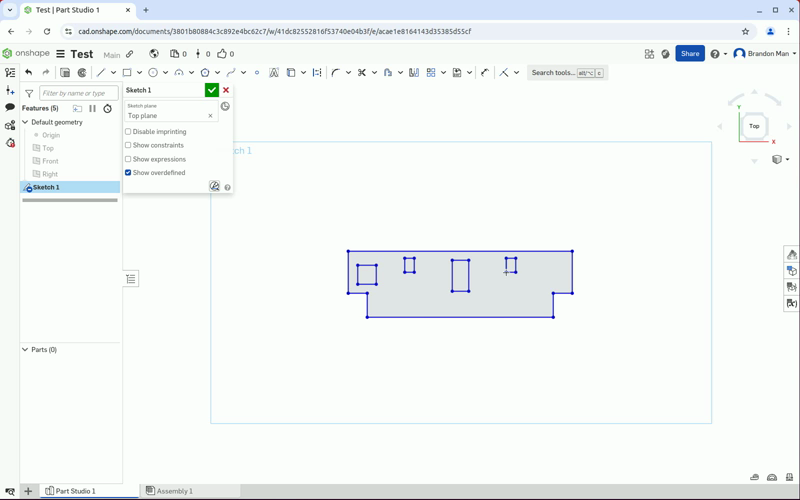
mouse_move(543, 284)
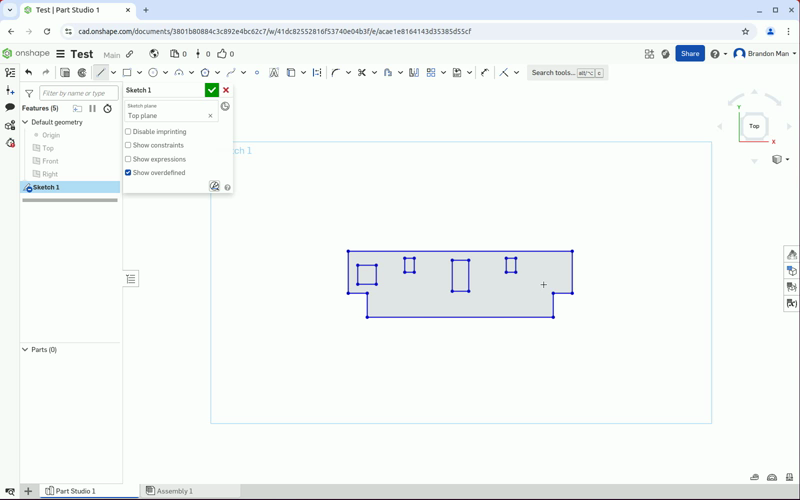
click(543, 284)
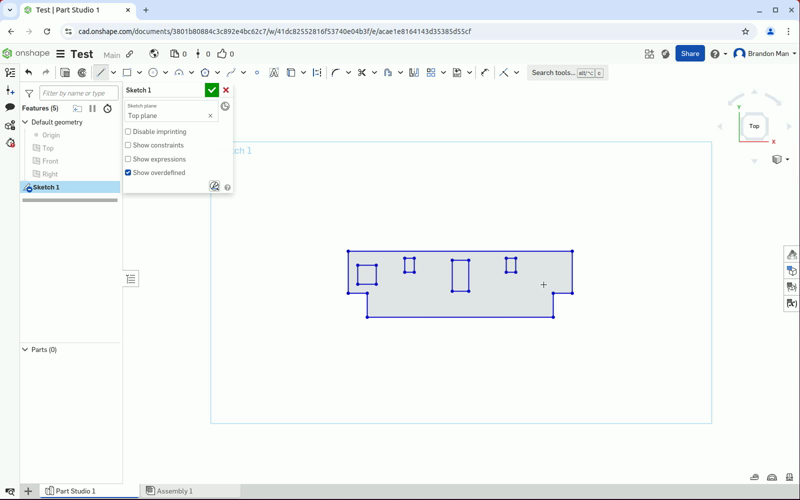
key_up(shift)
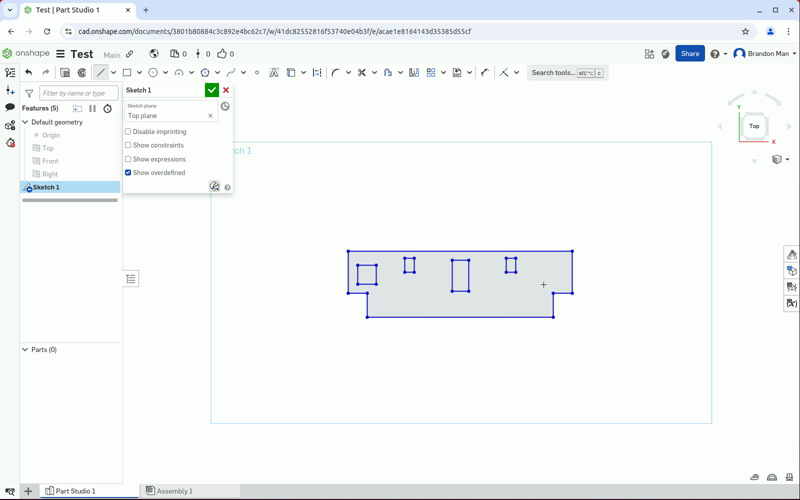
key_down(shift)
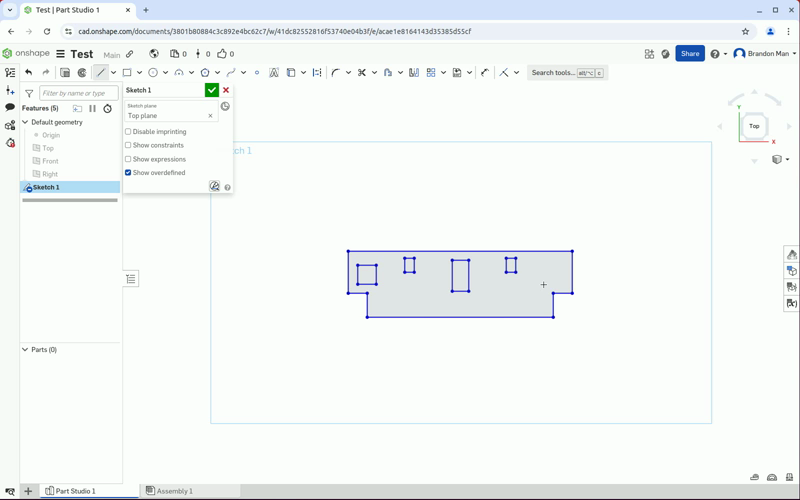
mouse_move(573, 284)
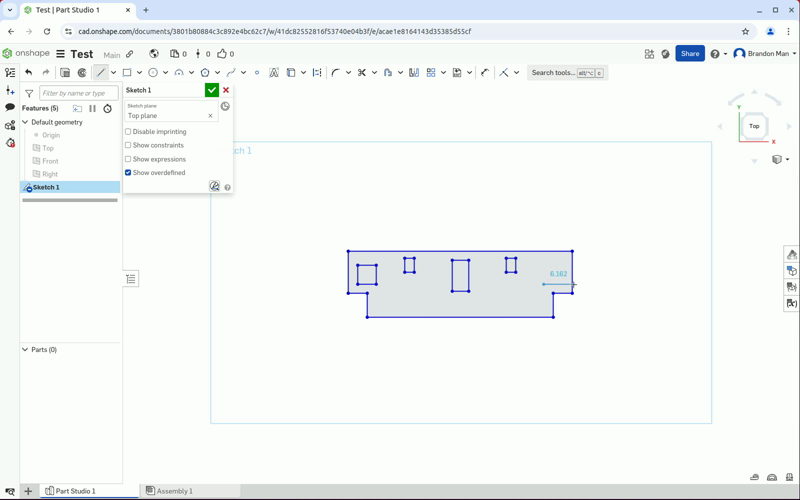
mouse_move(562, 284)
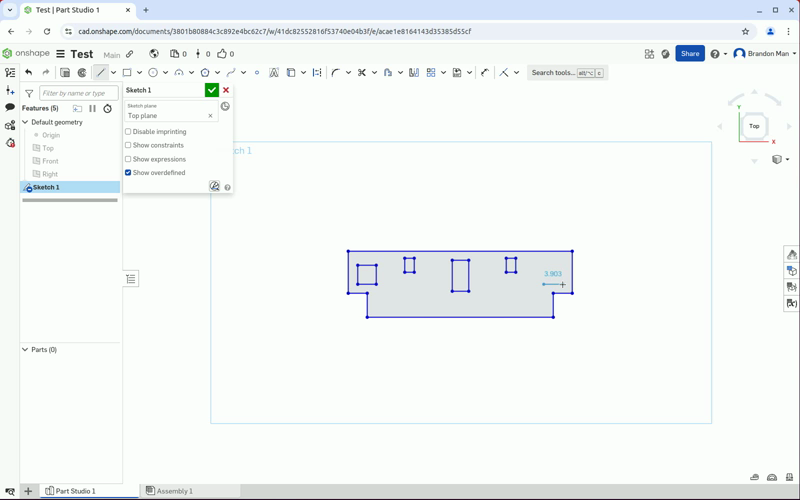
click(562, 284)
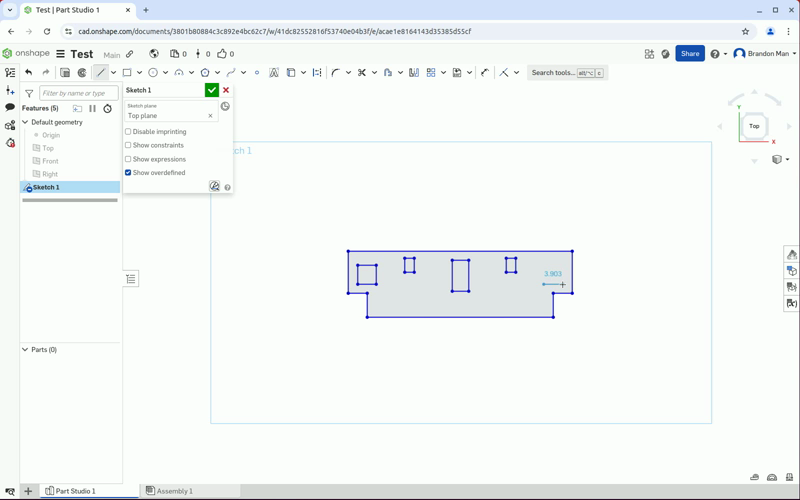
key_up(shift)
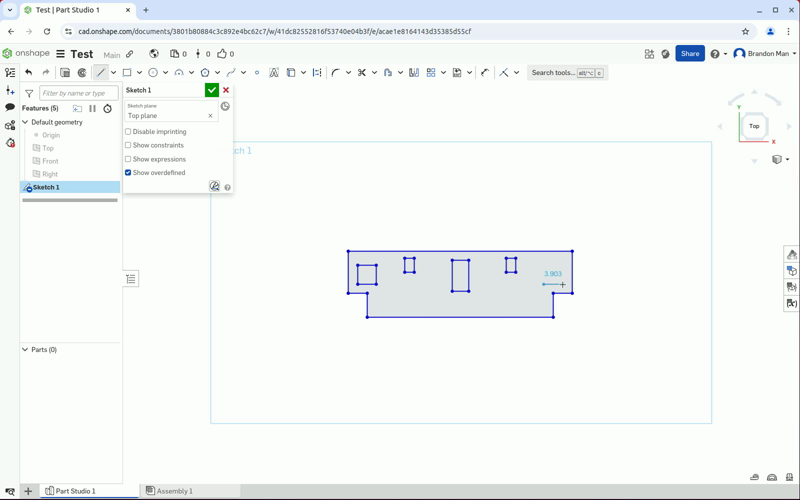
key_down(shift)
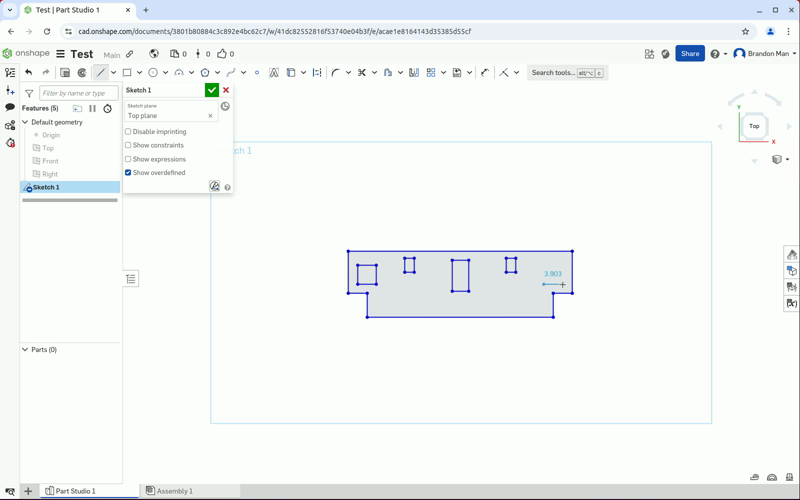
mouse_move(589, 284)
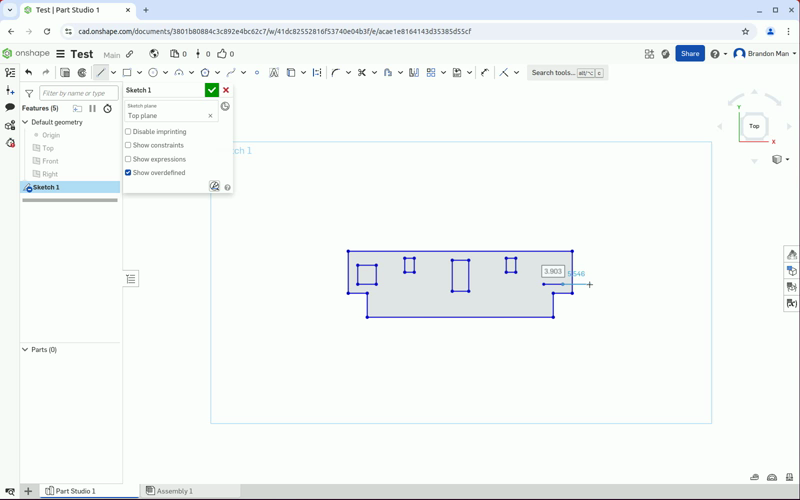
mouse_move(562, 265)
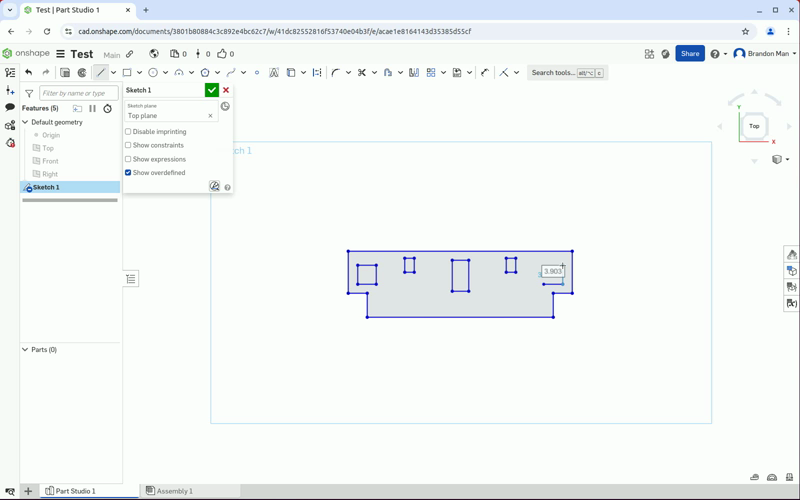
click(562, 265)
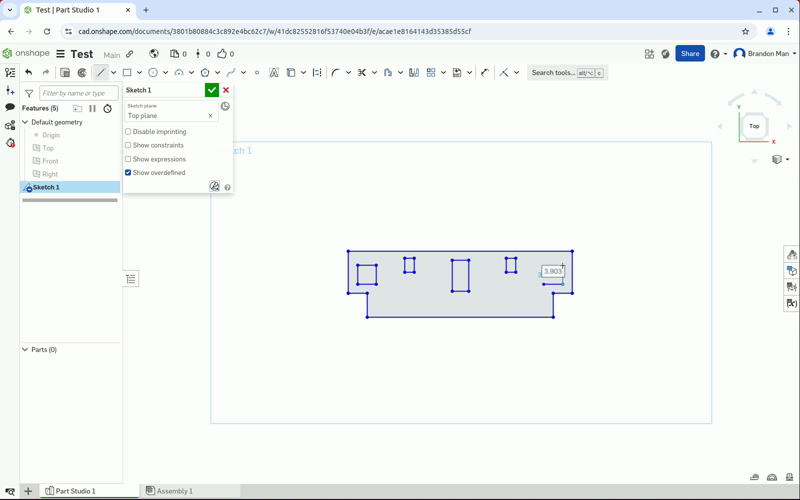
key_up(shift)
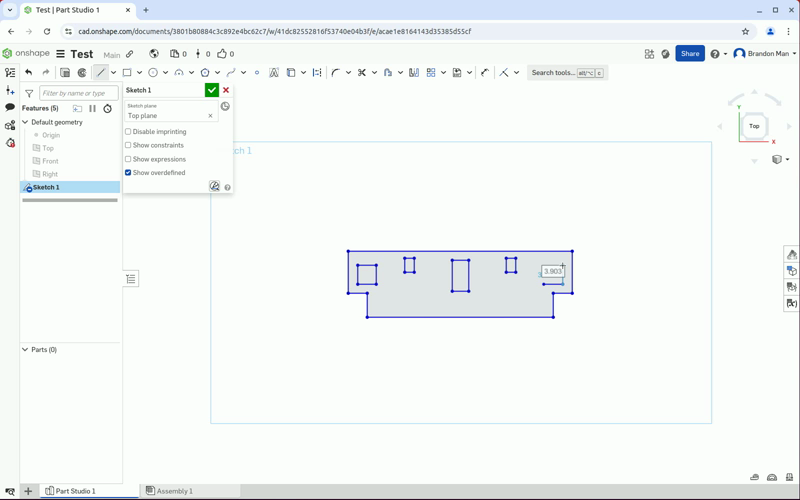
key_down(shift)
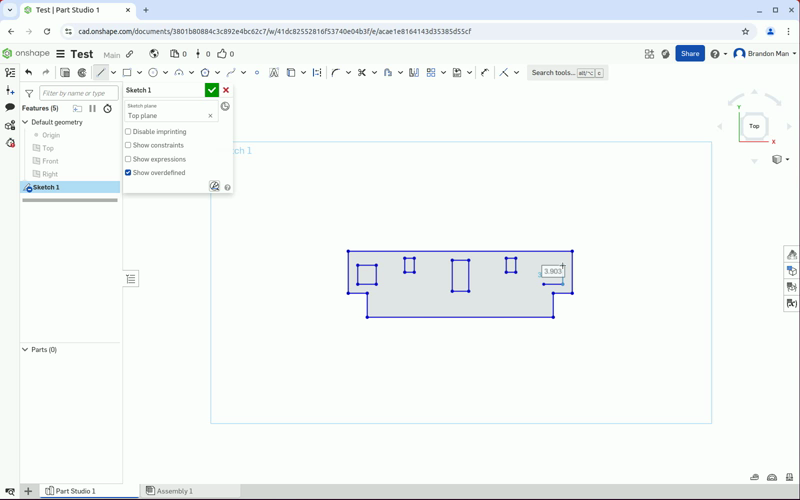
mouse_move(589, 265)
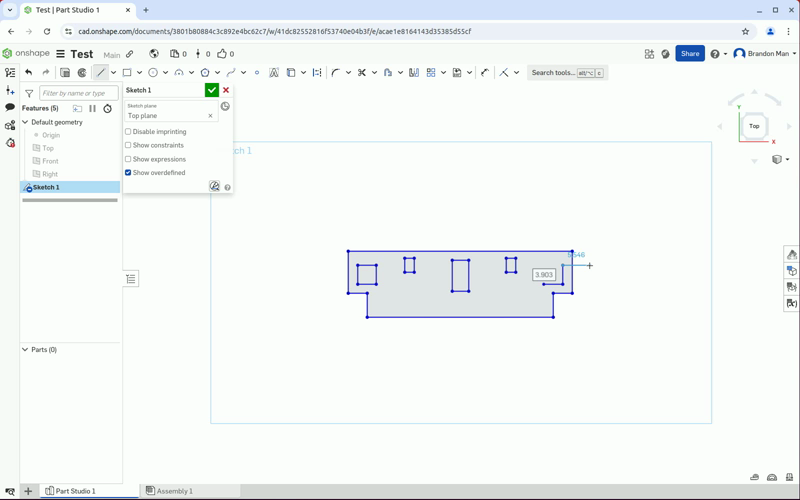
mouse_move(543, 265)
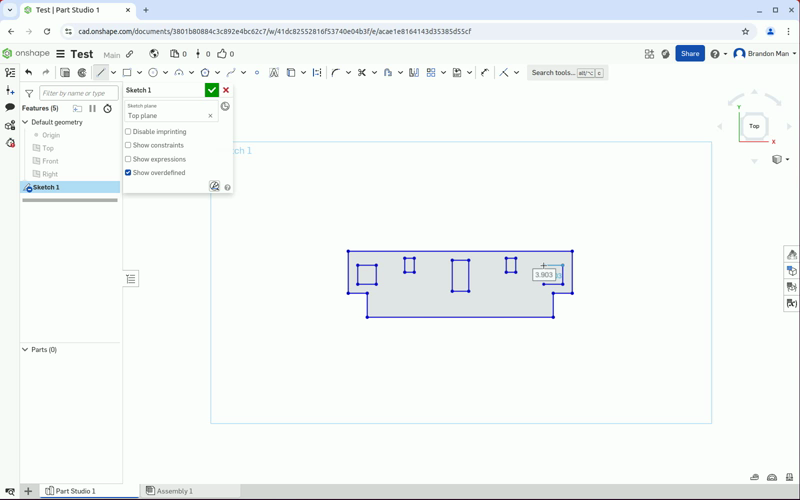
click(543, 265)
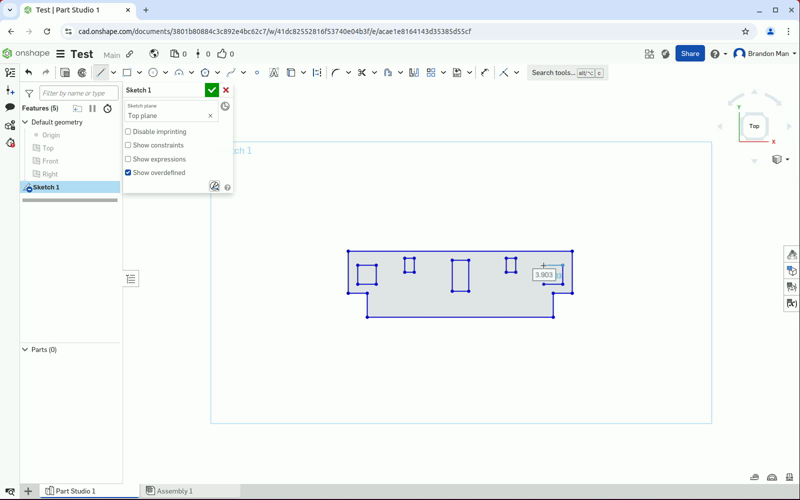
key_up(shift)
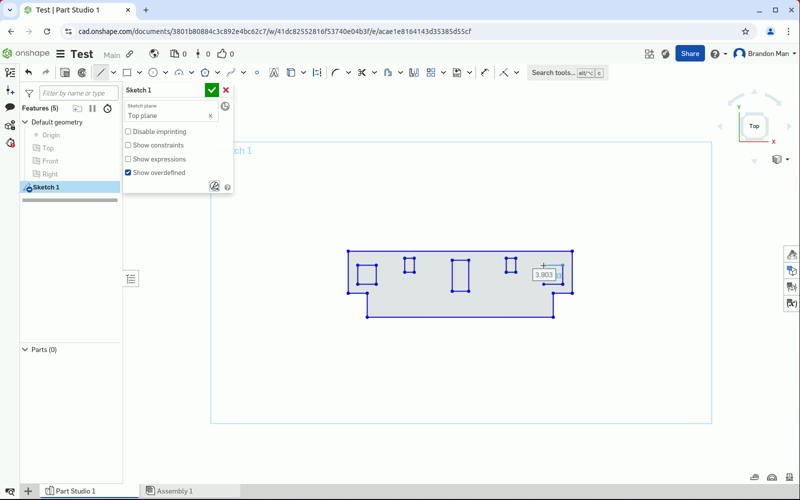
mouse_move(573, 265)
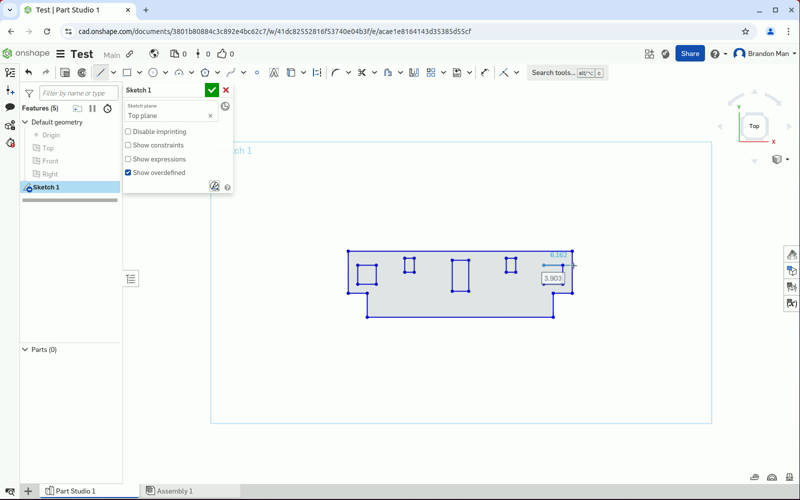
key_down(shift)
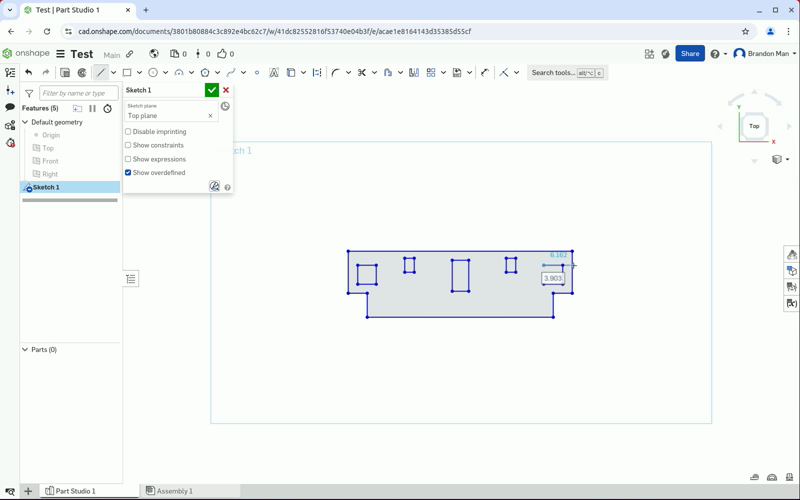
mouse_move(543, 284)
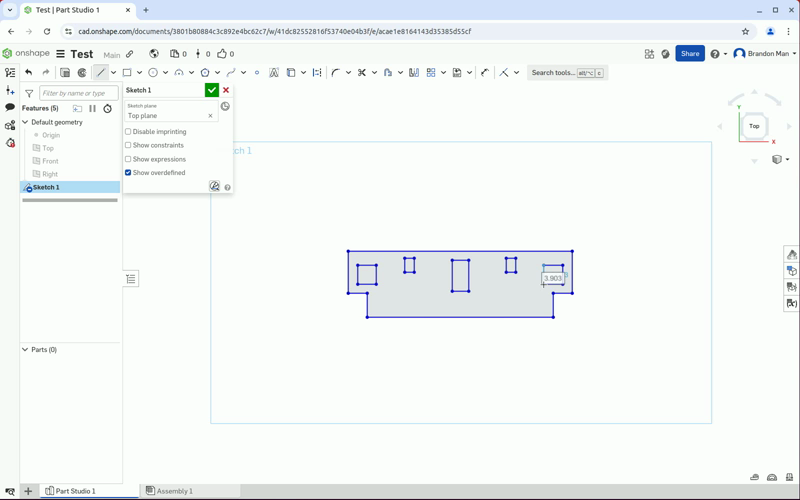
key_up(shift)
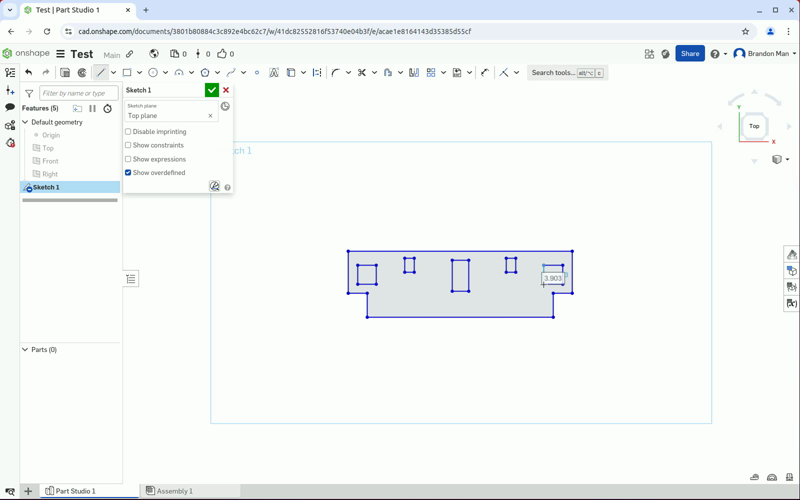
click(543, 284)
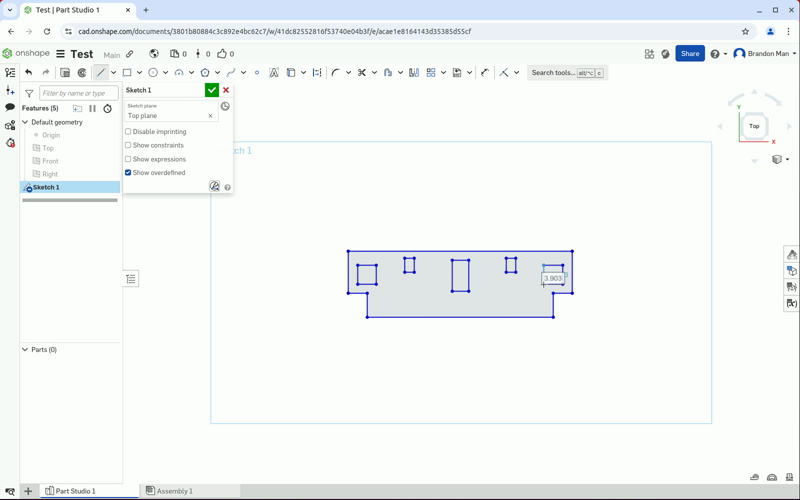
key(esc)
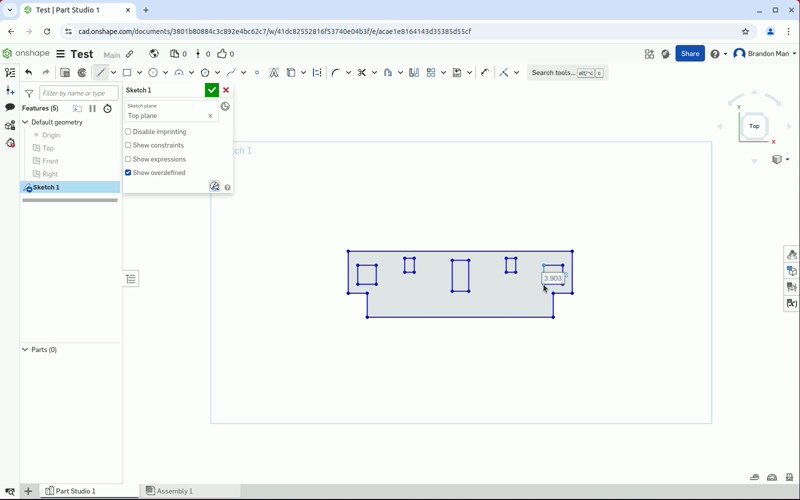
mouse_move(407, 285)
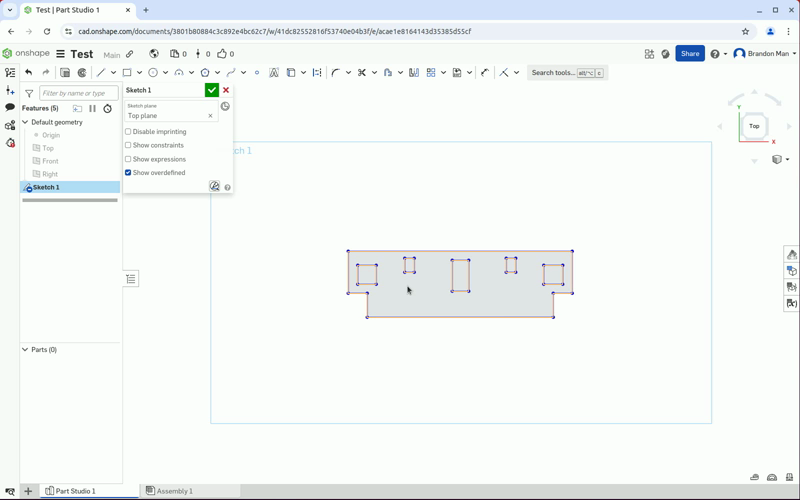
click(407, 285)
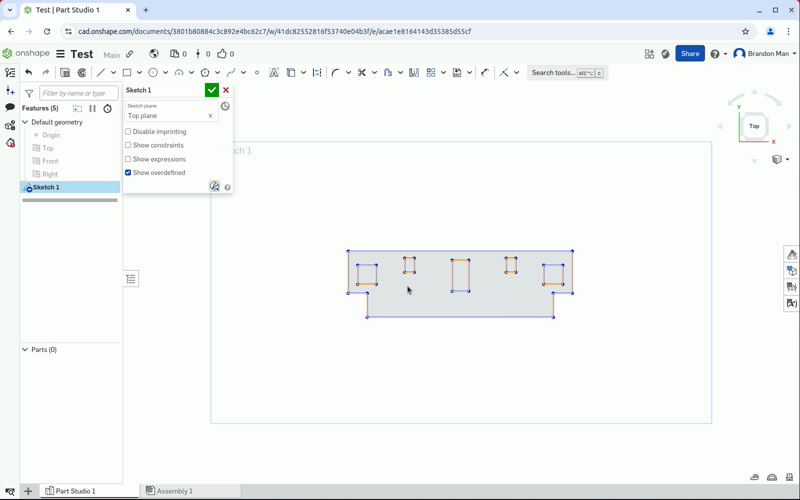
mouse_move(73, 352)
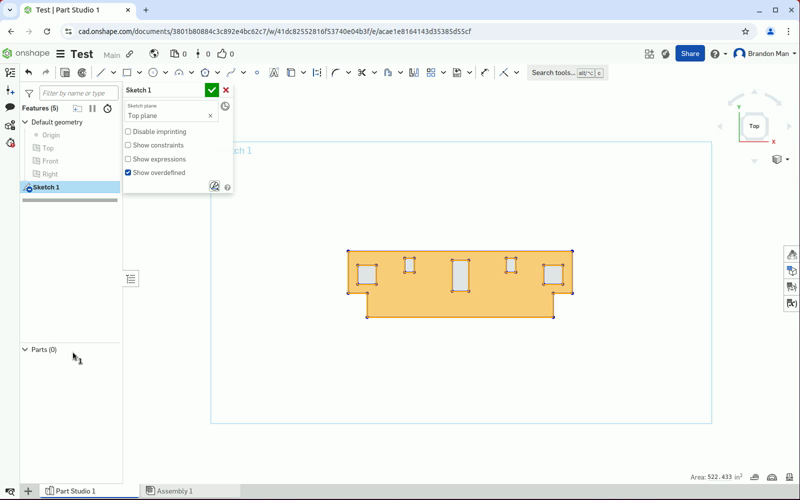
key(shift+y)
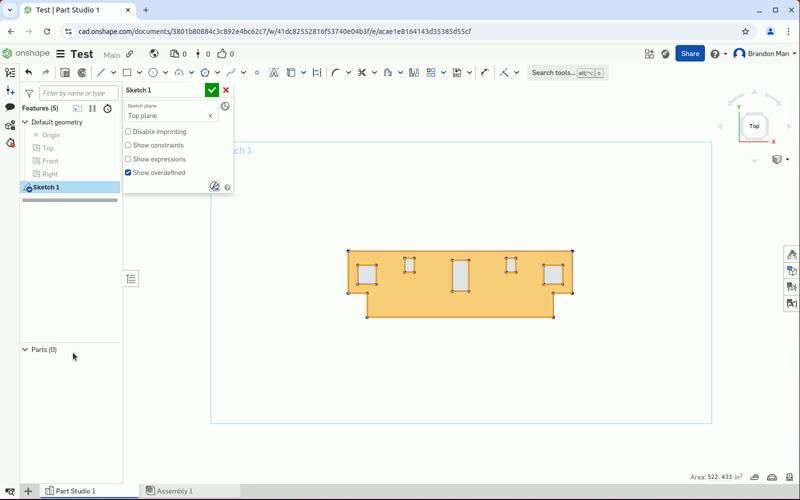
key(shift+e)
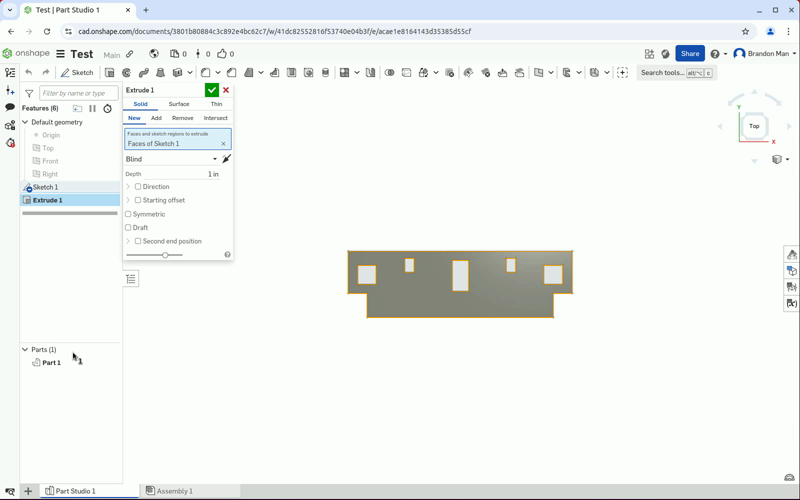
mouse_move(143, 106)
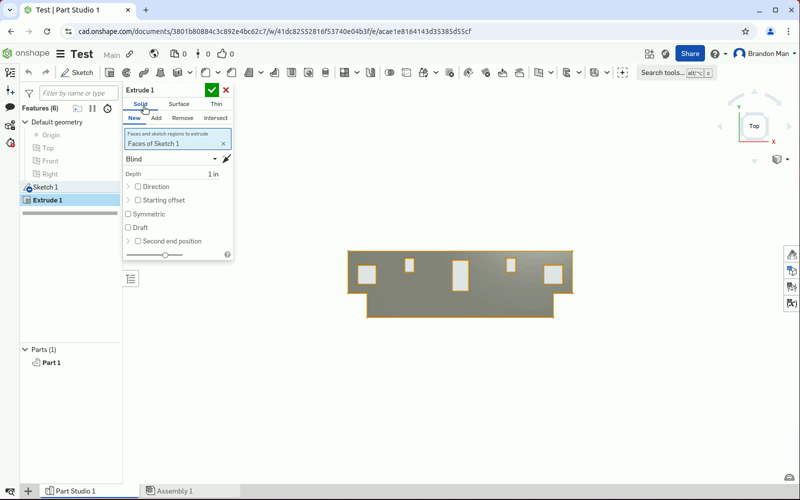
click(143, 106)
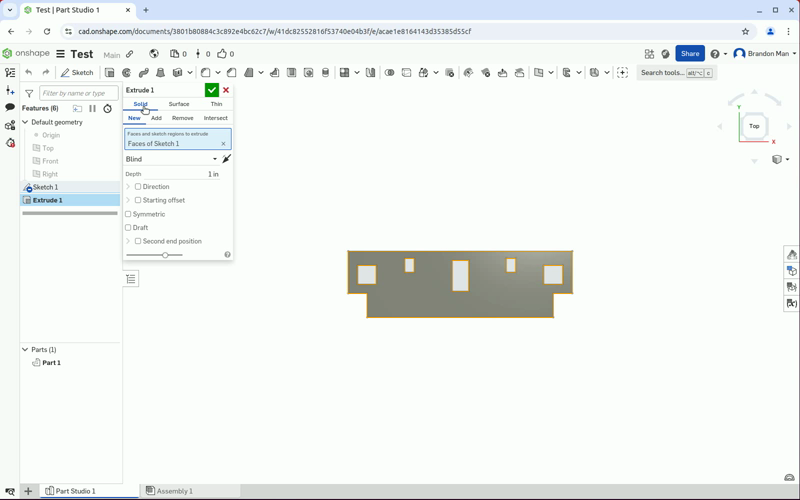
mouse_move(137, 120)
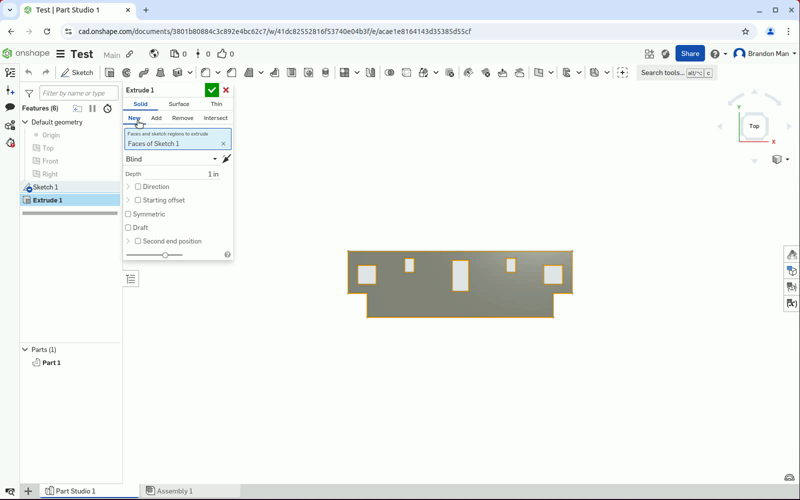
click(137, 120)
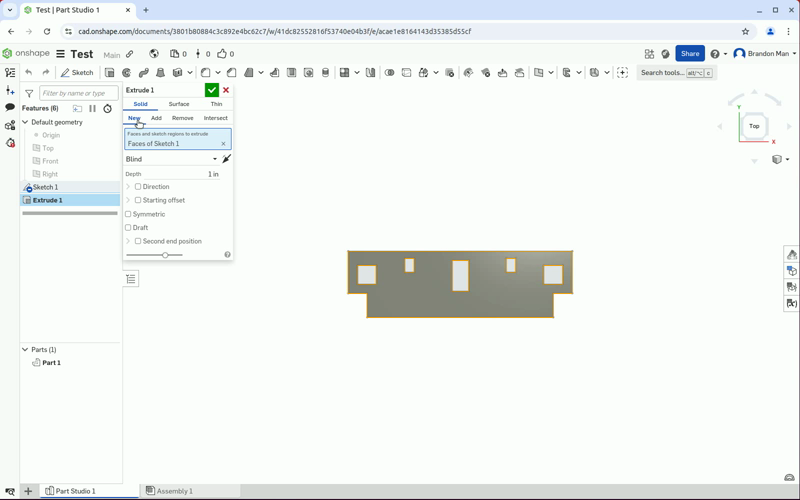
key(tab, 4)
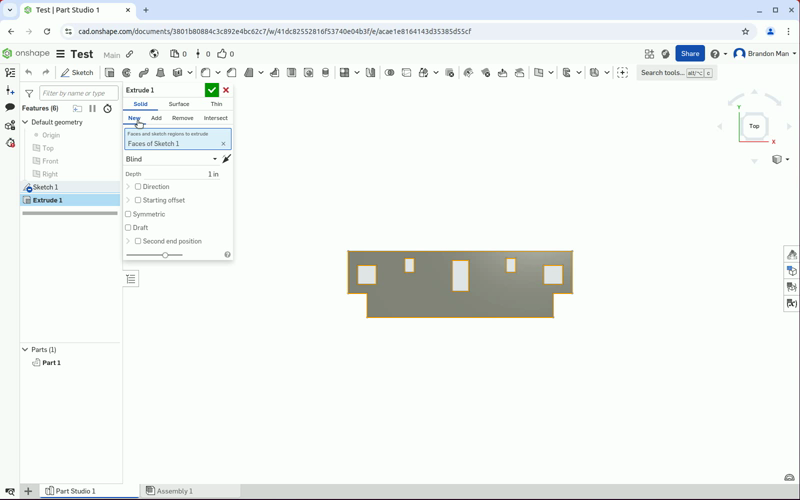
text(1.685)
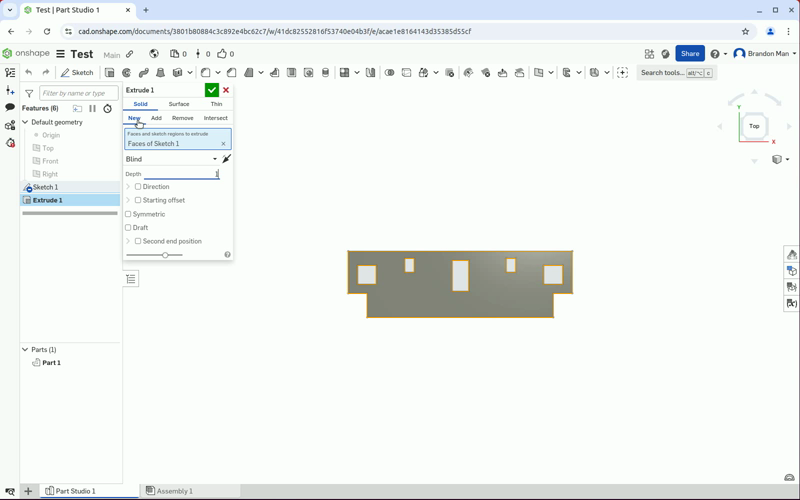
key(enter)
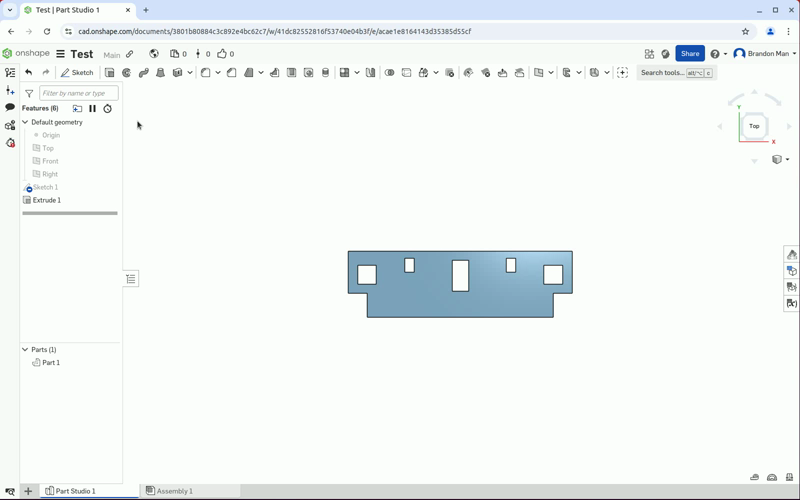
key(shift+h)
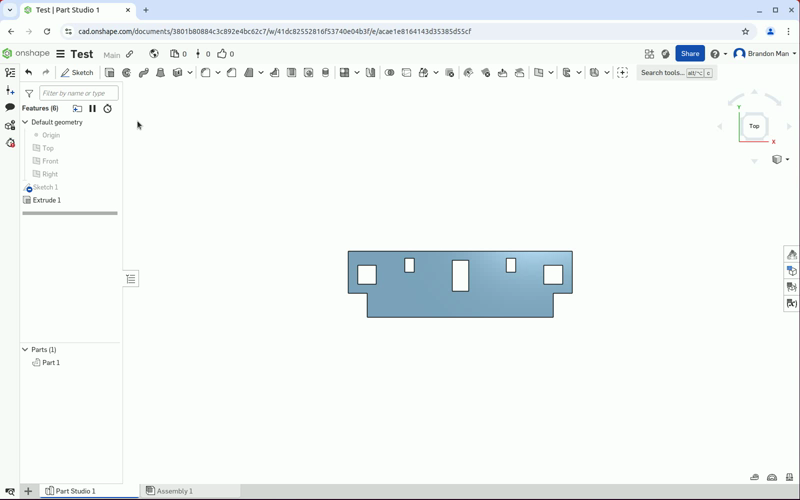
key(shift+h)
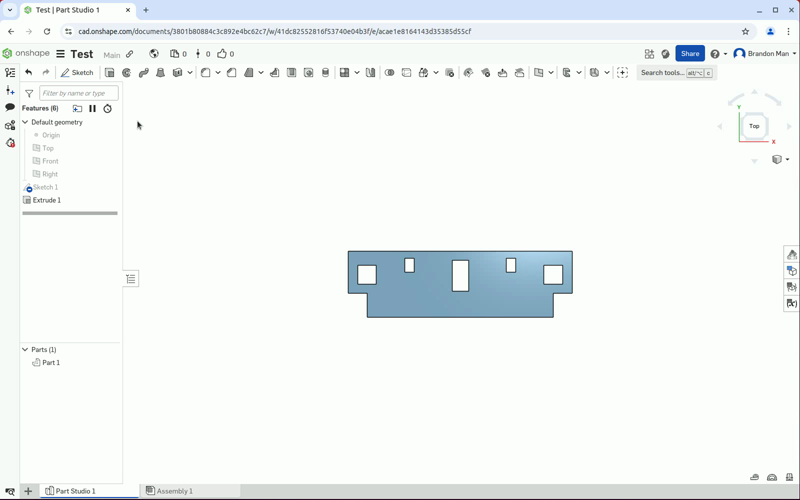
mouse_move(73, 189)
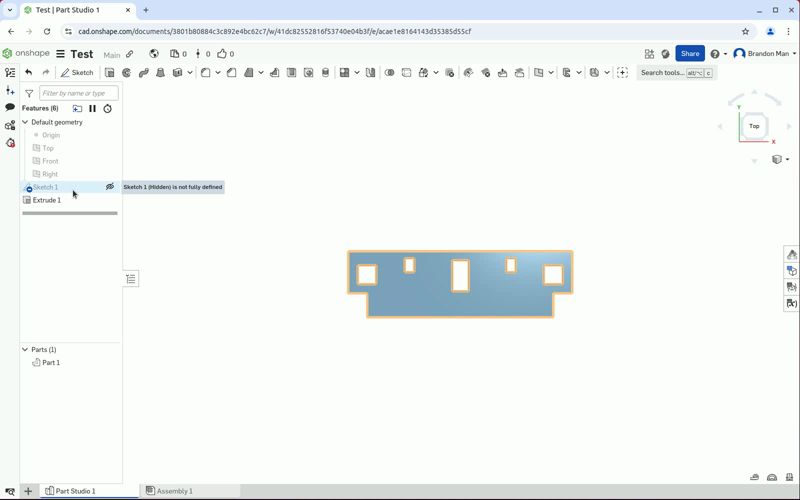
click(73, 189)
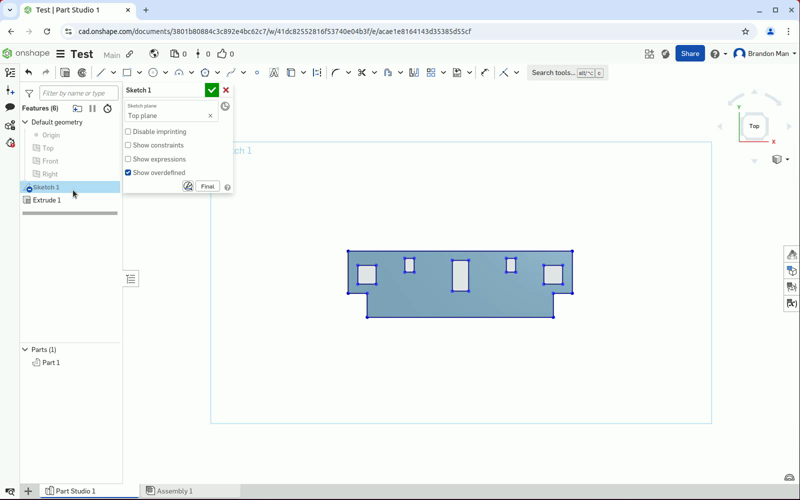
mouse_move(229, 92)
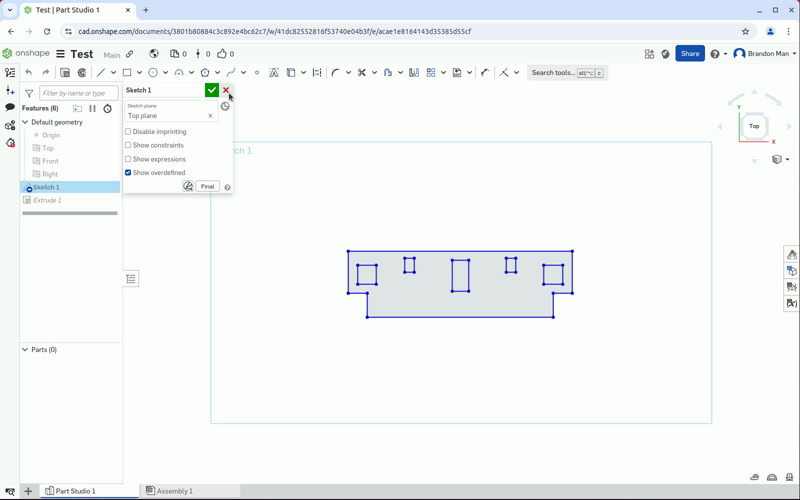
click(229, 92)
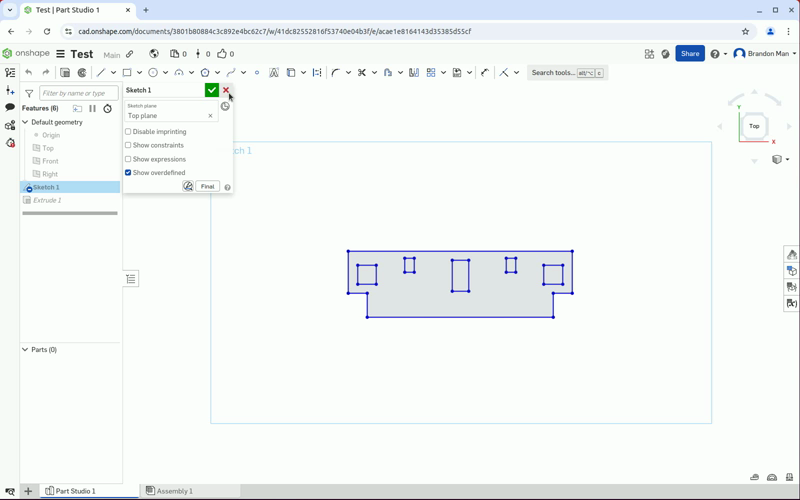
key(shift+s)
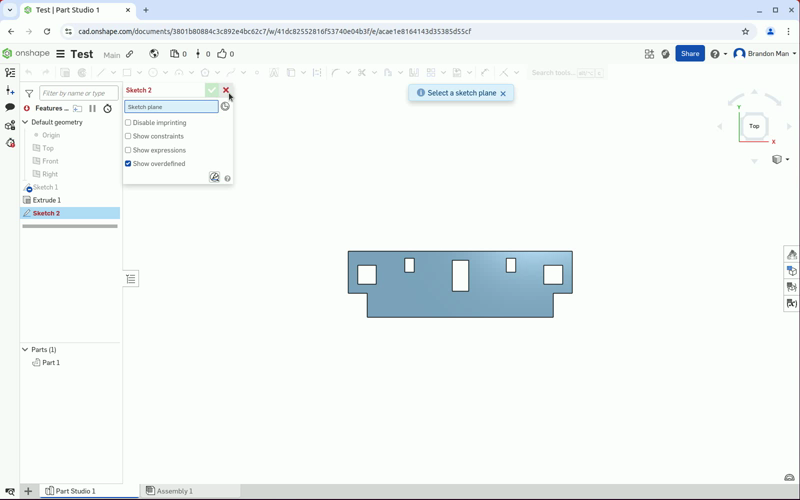
mouse_move(73, 150)
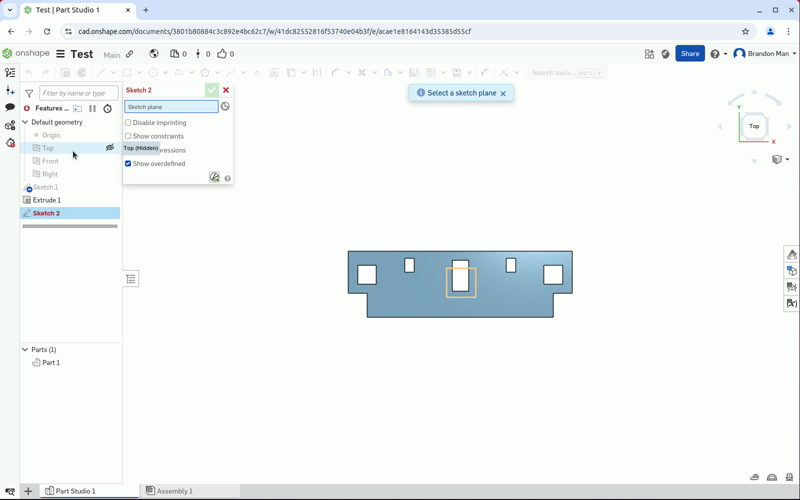
click(73, 150)
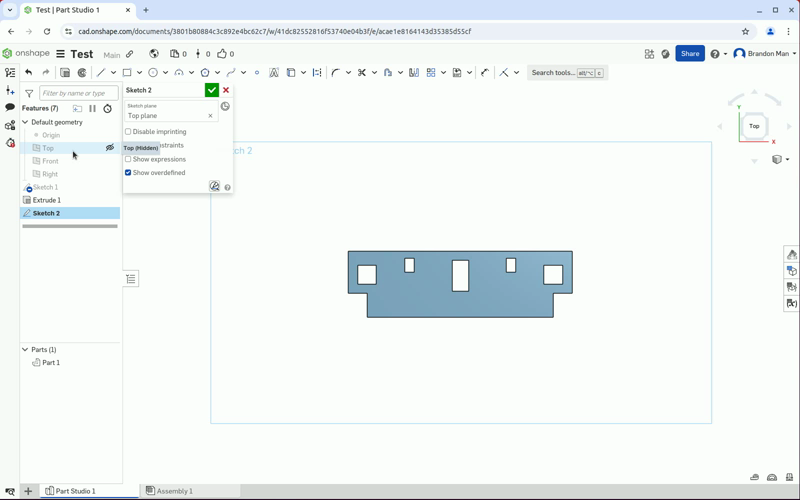
mouse_move(73, 352)
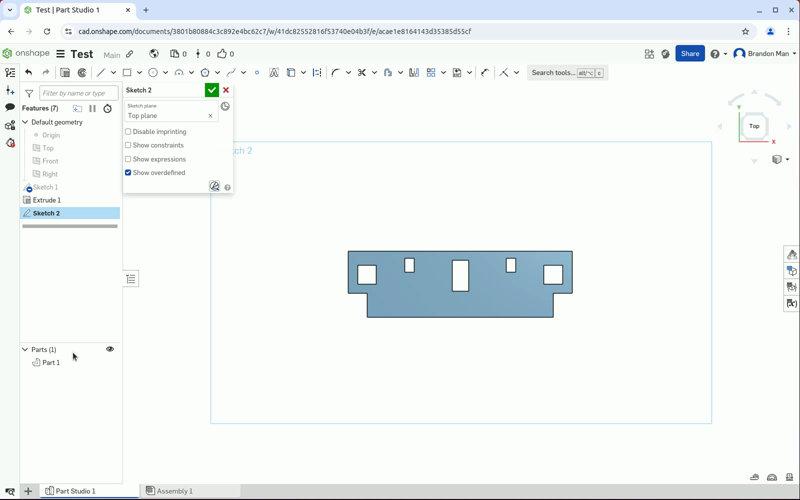
key(y)
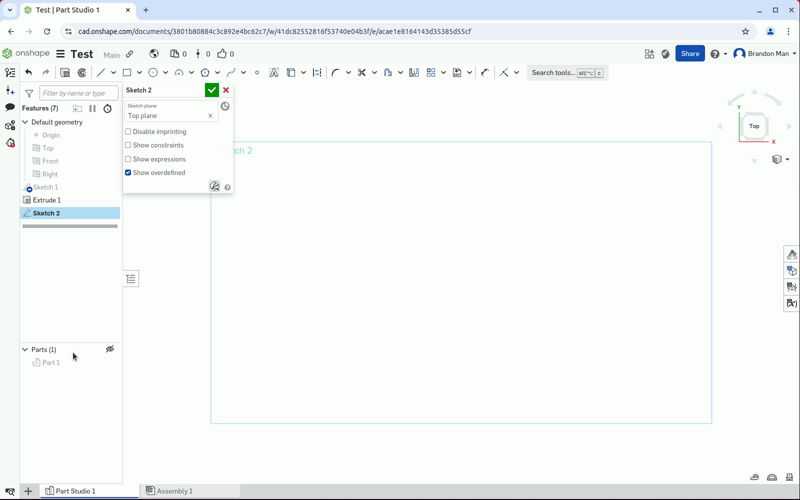
key(l)
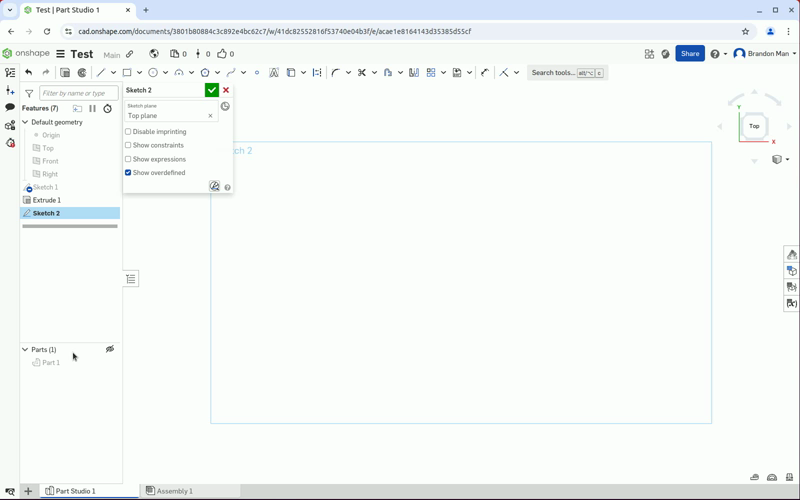
key_down(shift)
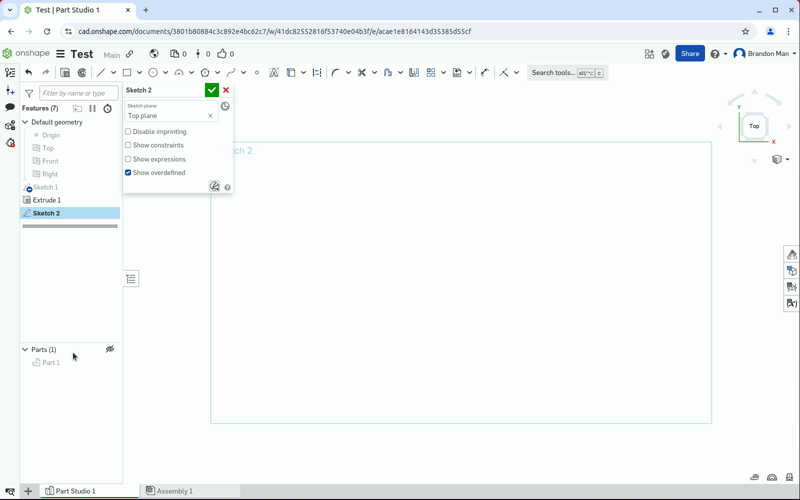
mouse_move(405, 272)
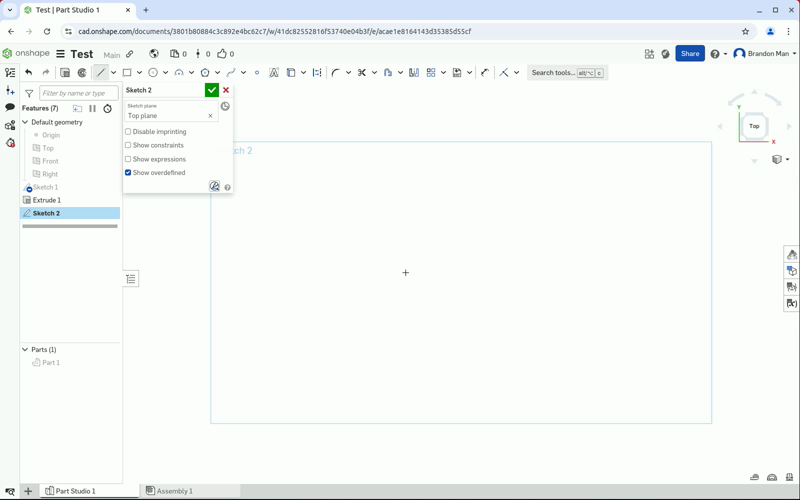
click(405, 272)
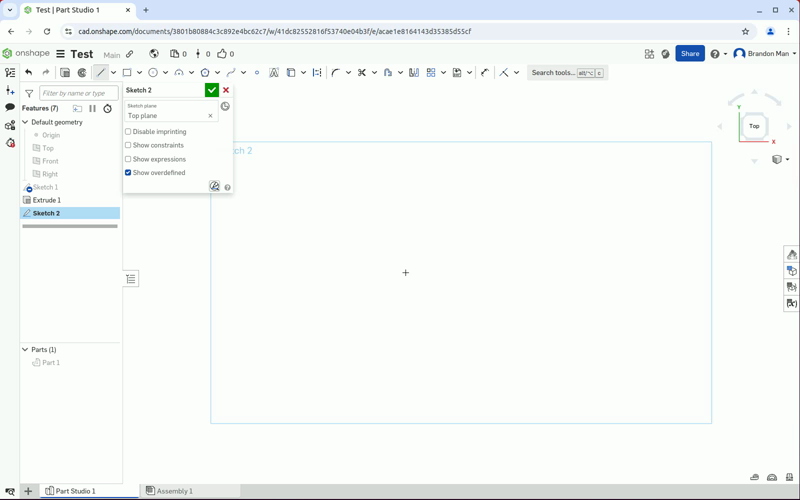
key_up(shift)
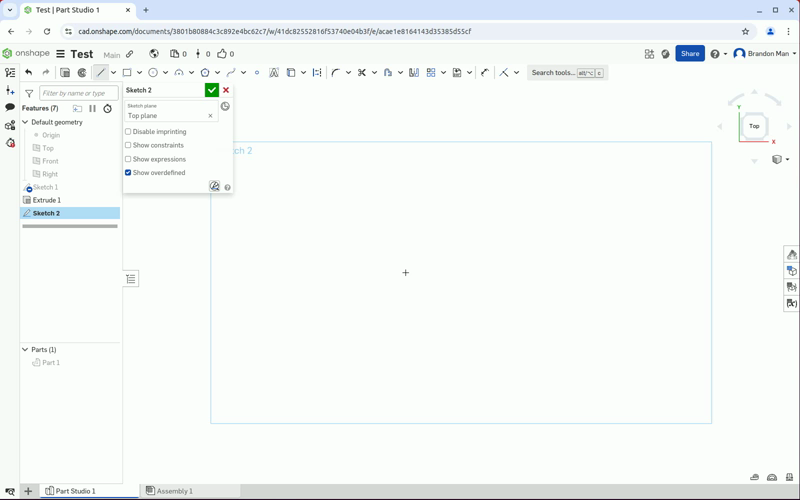
key_down(shift)
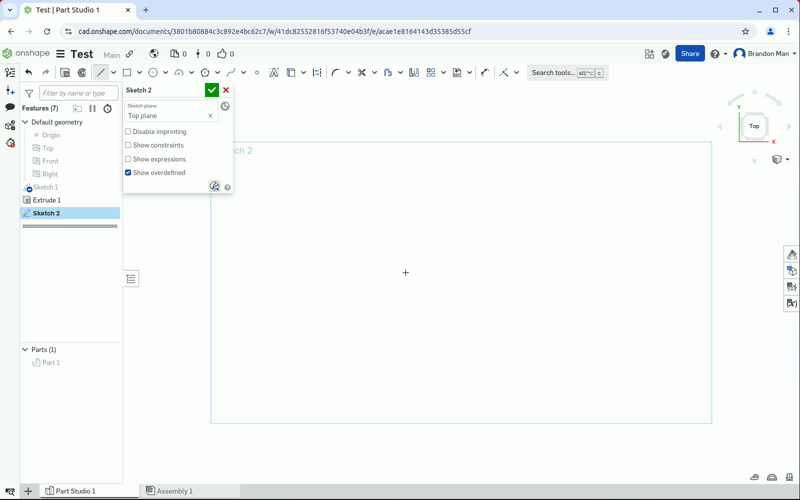
mouse_move(435, 272)
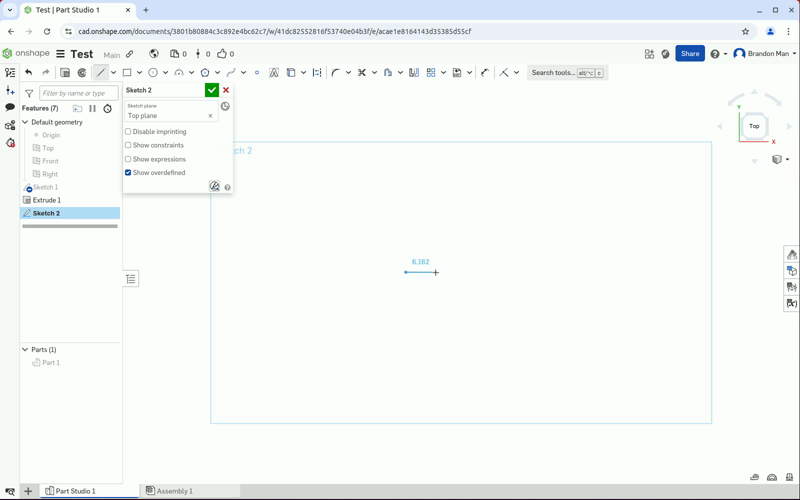
mouse_move(414, 272)
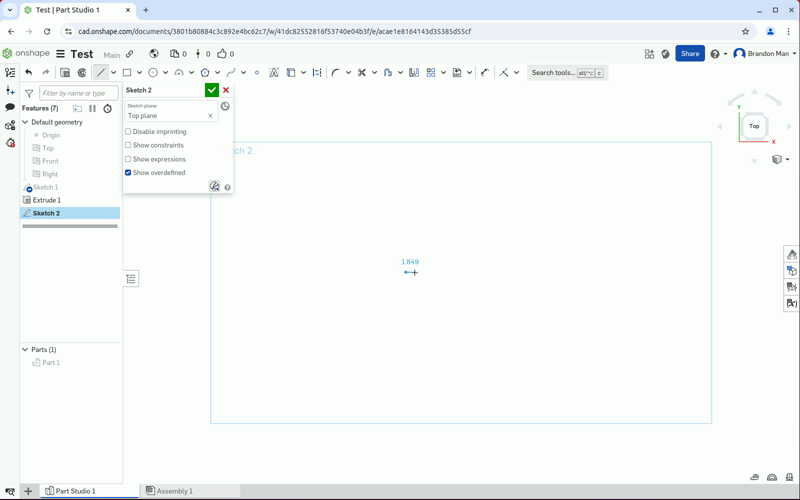
click(414, 272)
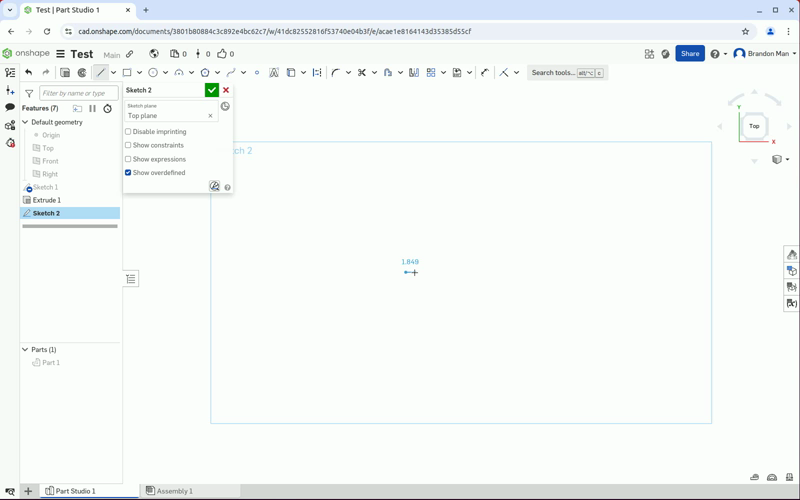
key_up(shift)
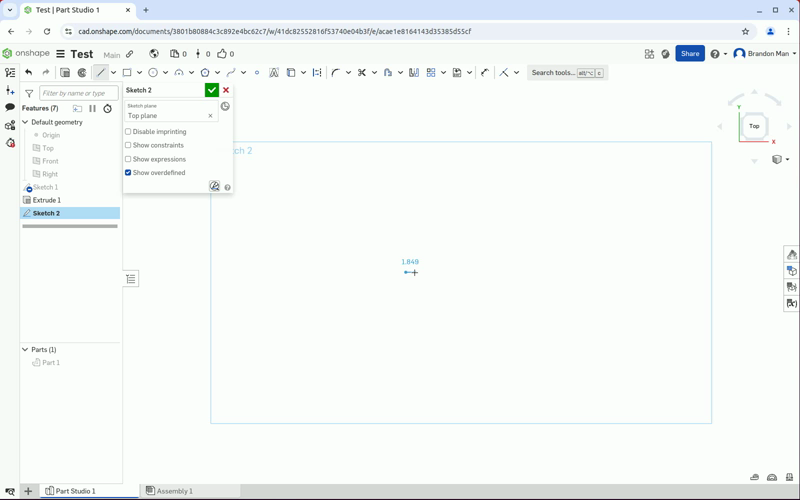
key_down(shift)
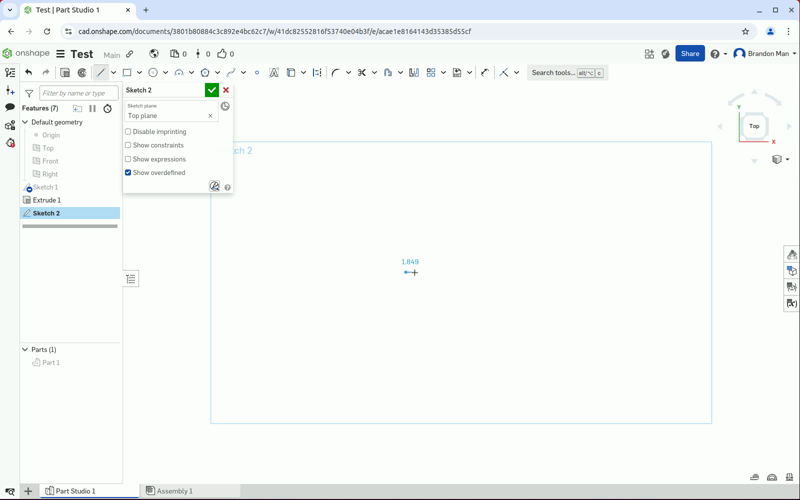
mouse_move(444, 272)
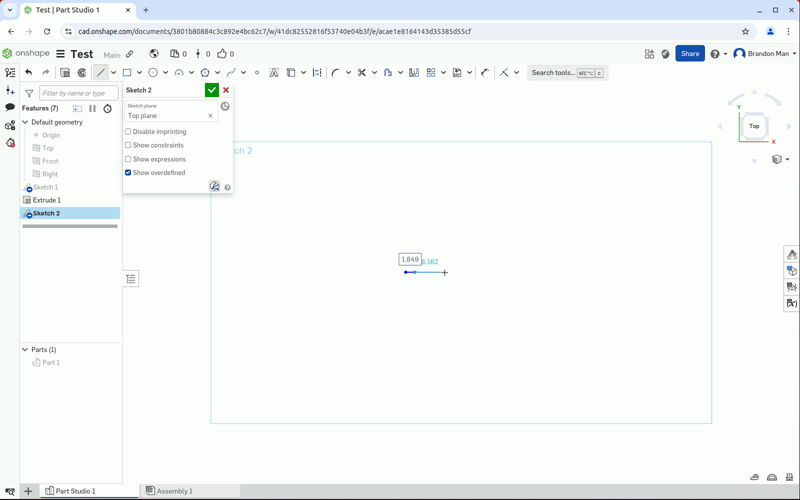
mouse_move(414, 257)
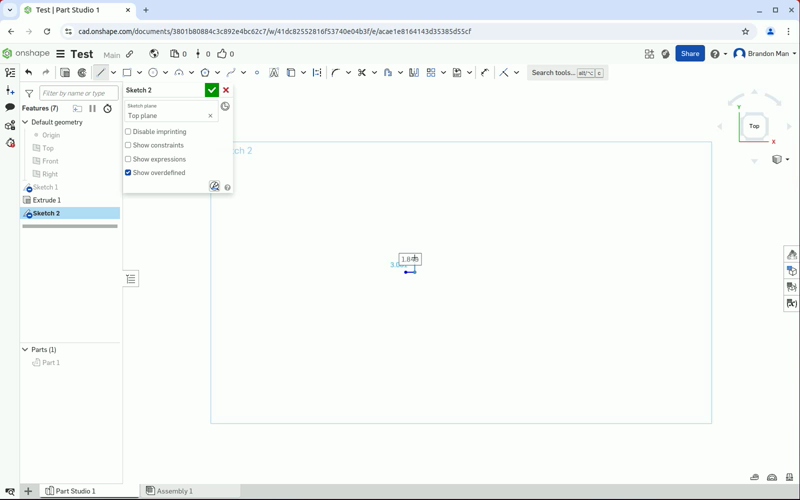
click(414, 257)
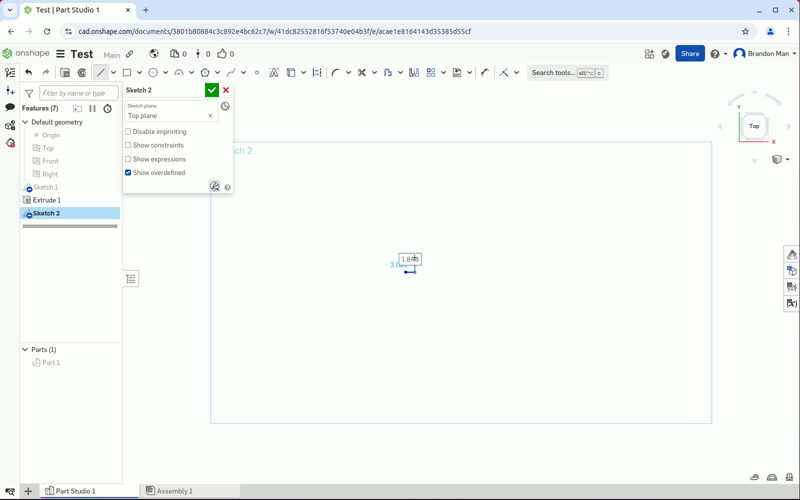
key_up(shift)
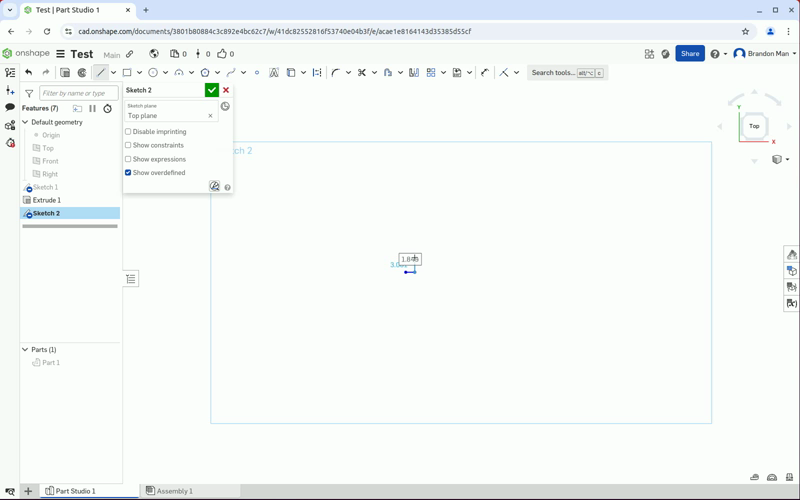
key_down(shift)
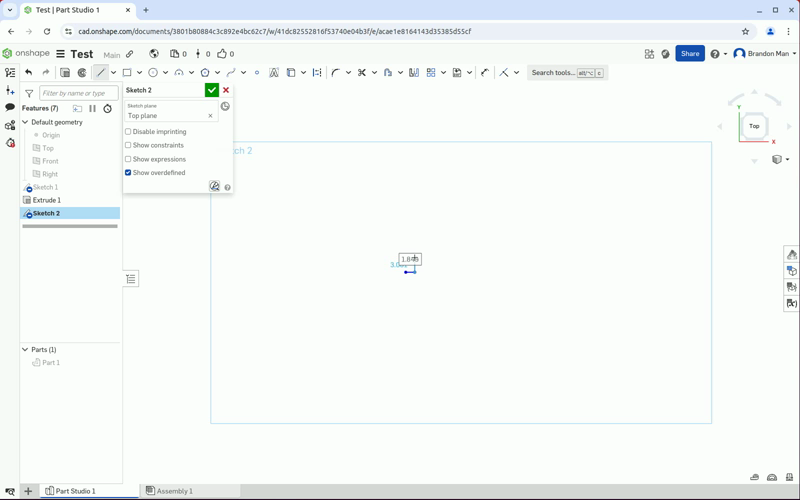
mouse_move(444, 257)
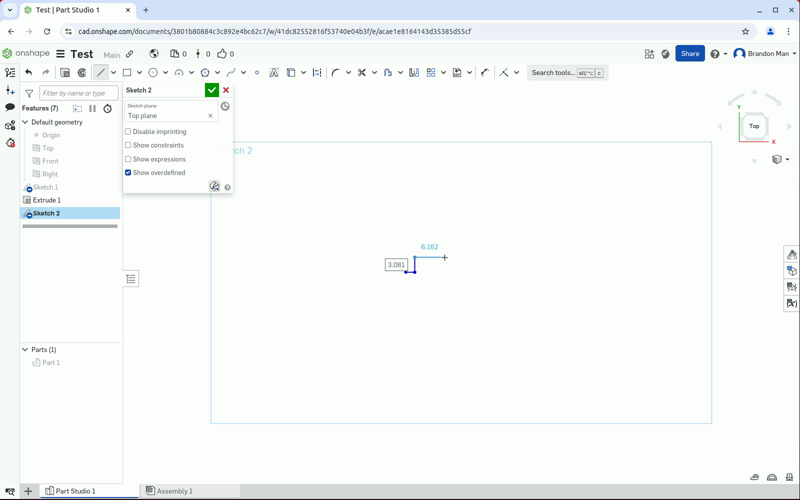
mouse_move(405, 257)
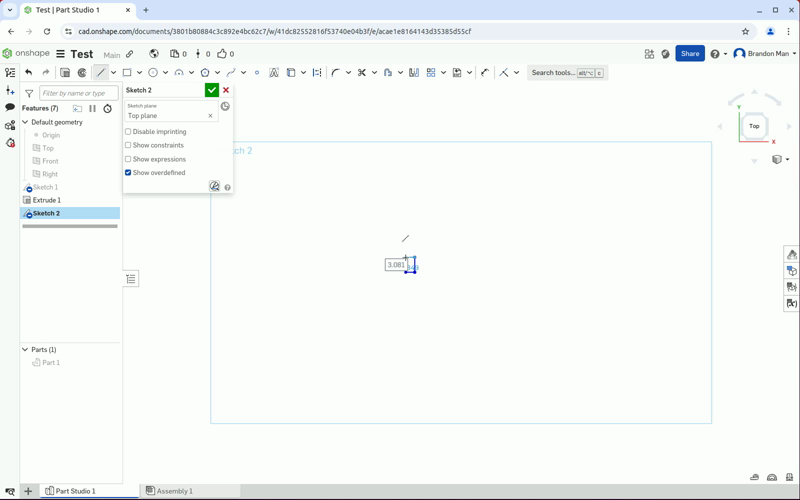
click(405, 257)
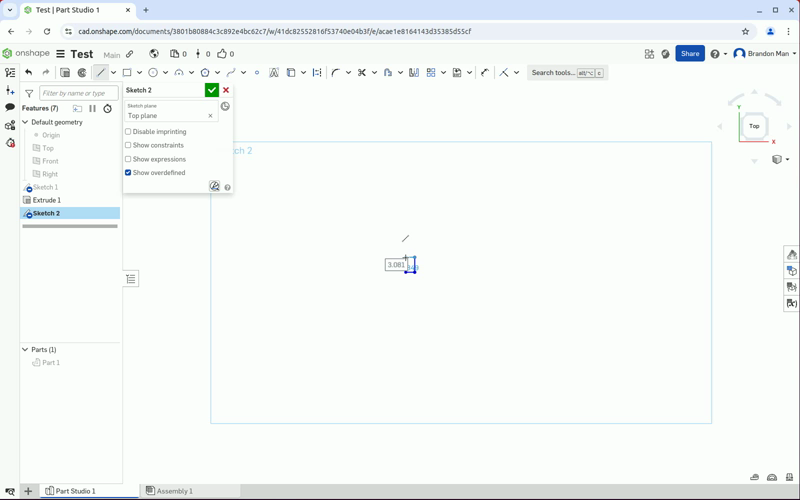
key_up(shift)
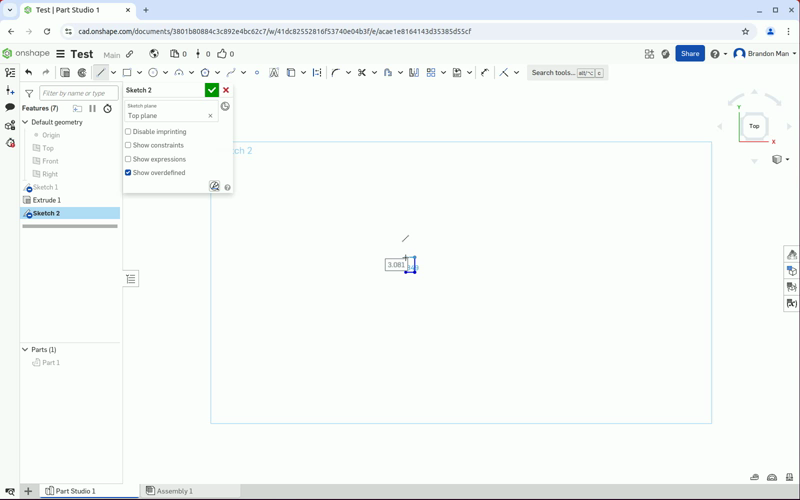
mouse_move(435, 257)
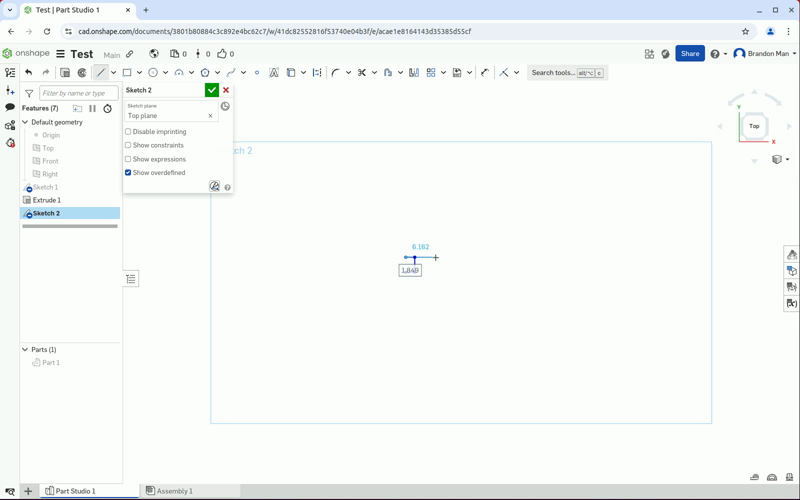
key_down(shift)
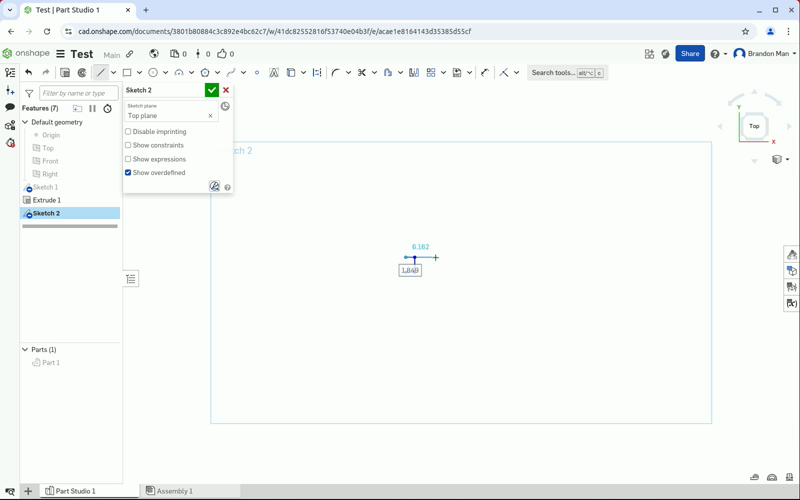
mouse_move(405, 272)
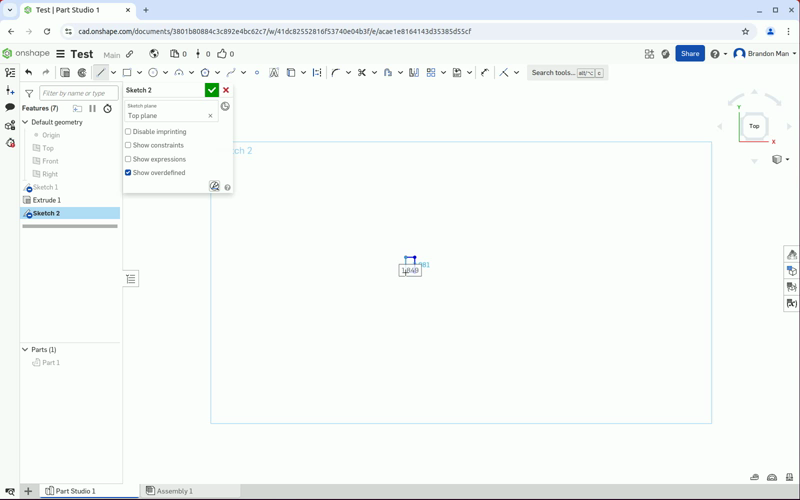
key_up(shift)
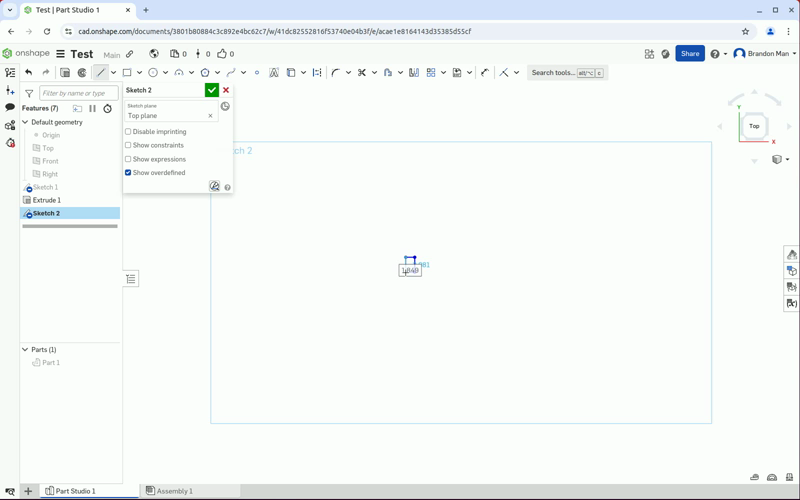
click(405, 272)
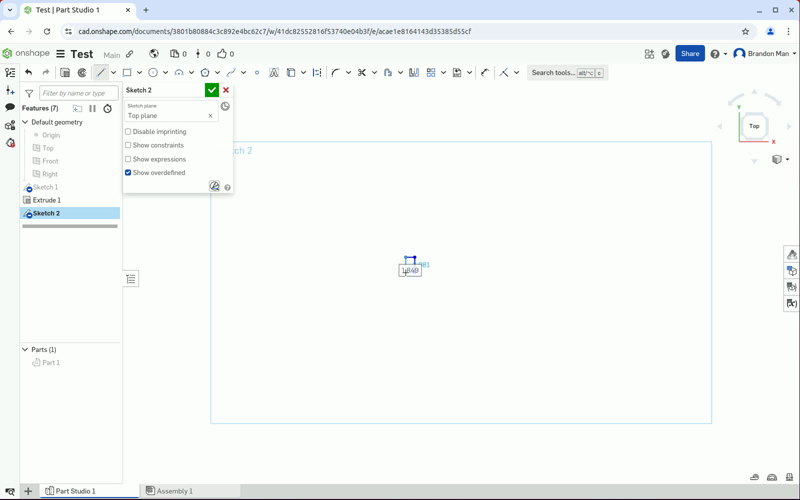
key(esc)
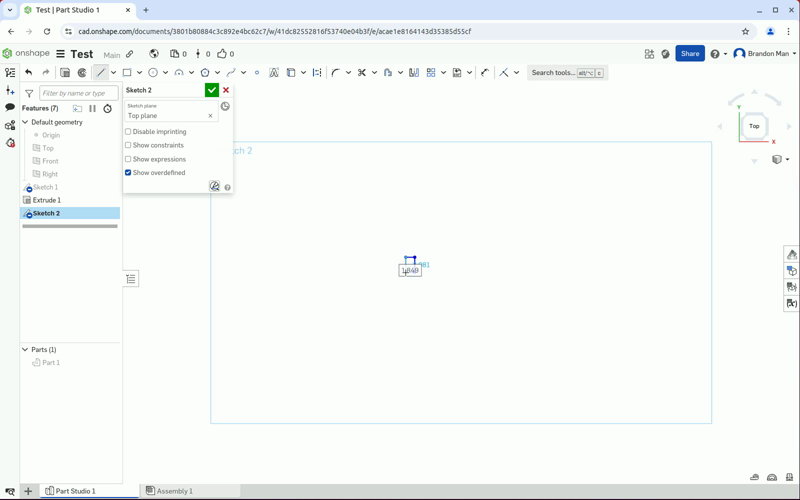
mouse_move(406, 271)
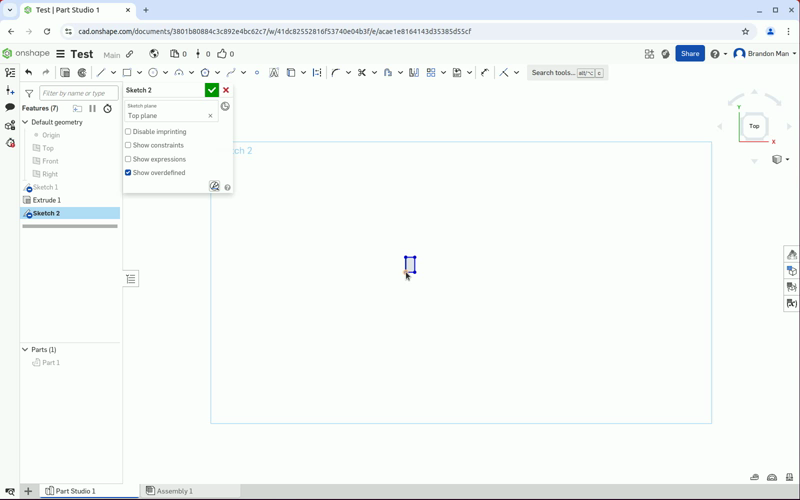
scroll(6)
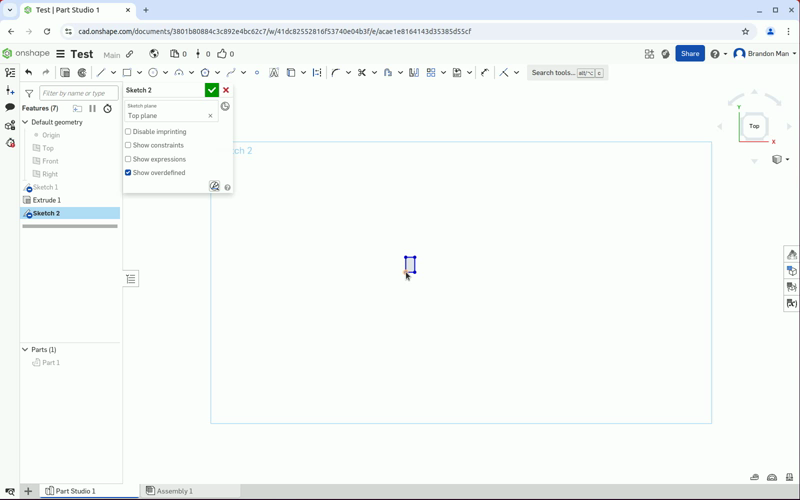
scroll(6)
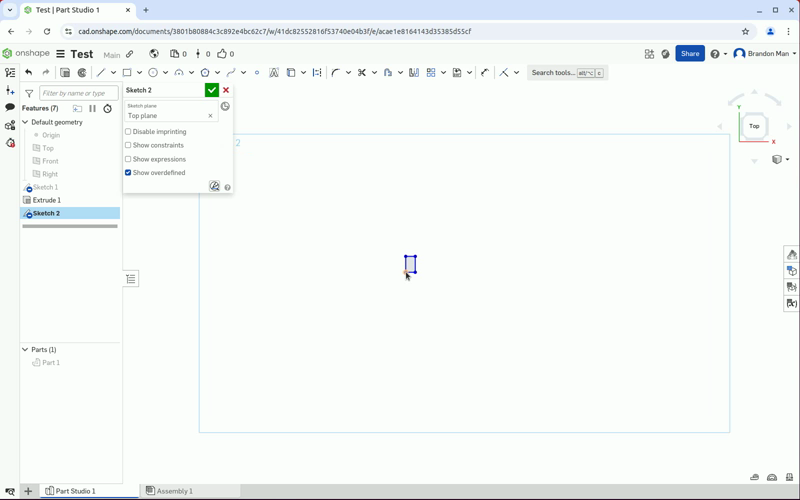
scroll(6)
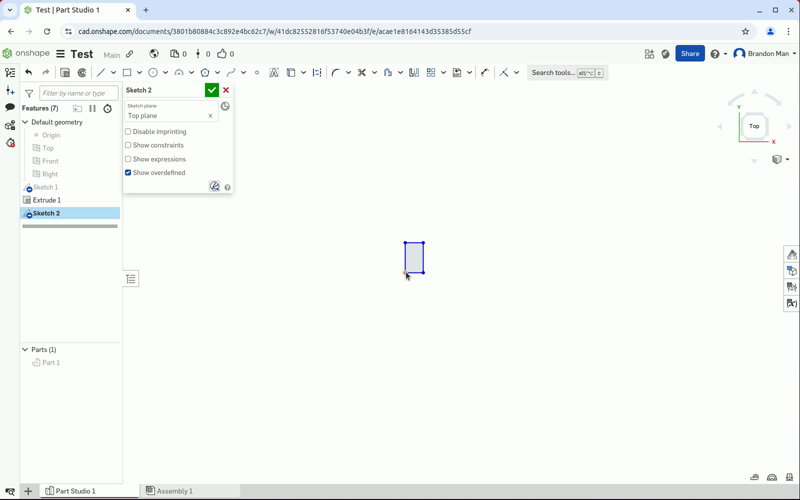
scroll(6)
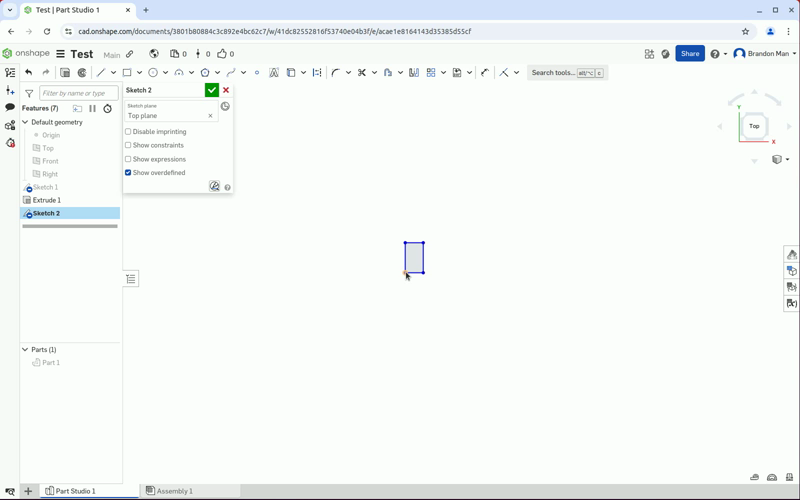
scroll(6)
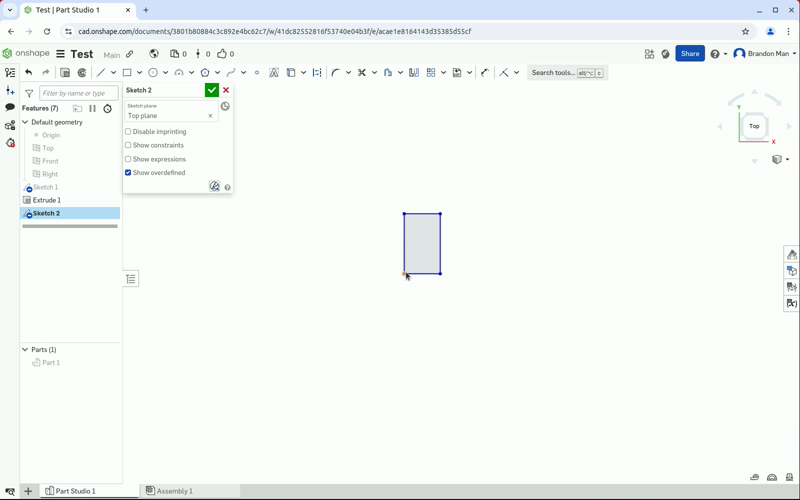
scroll(6)
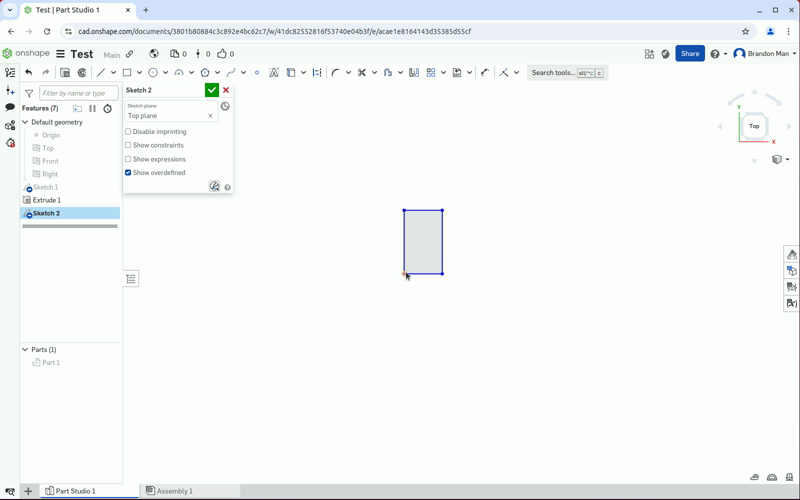
scroll(6)
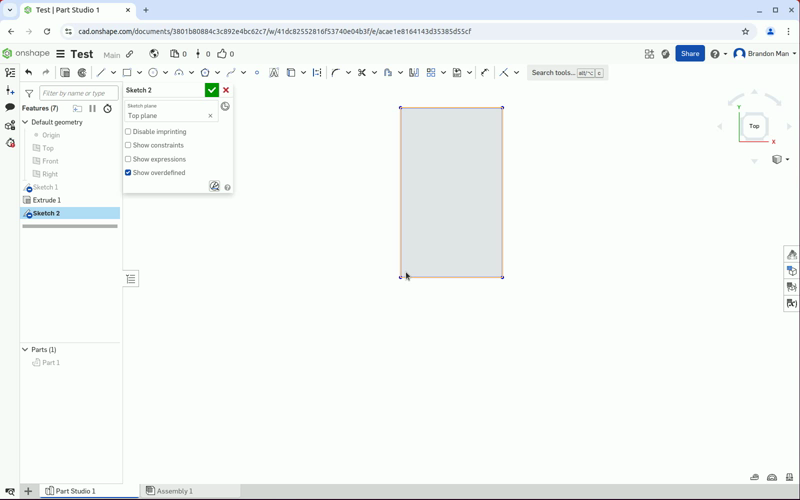
click(406, 271)
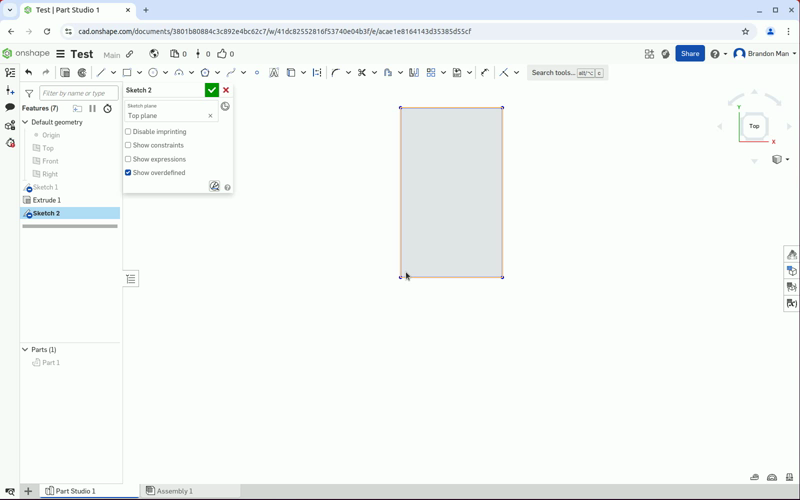
scroll(-6)
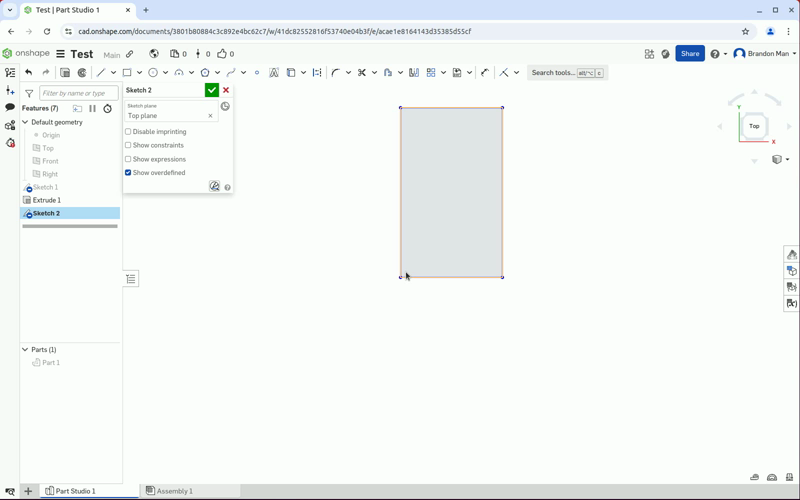
scroll(-6)
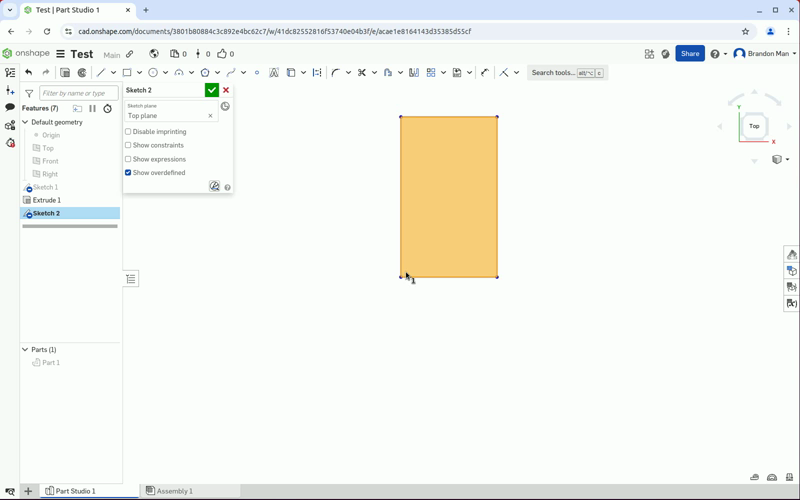
scroll(-6)
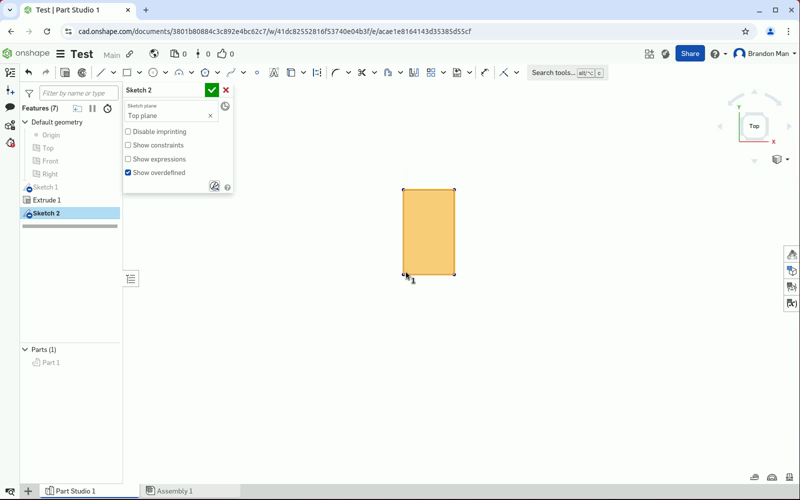
scroll(-6)
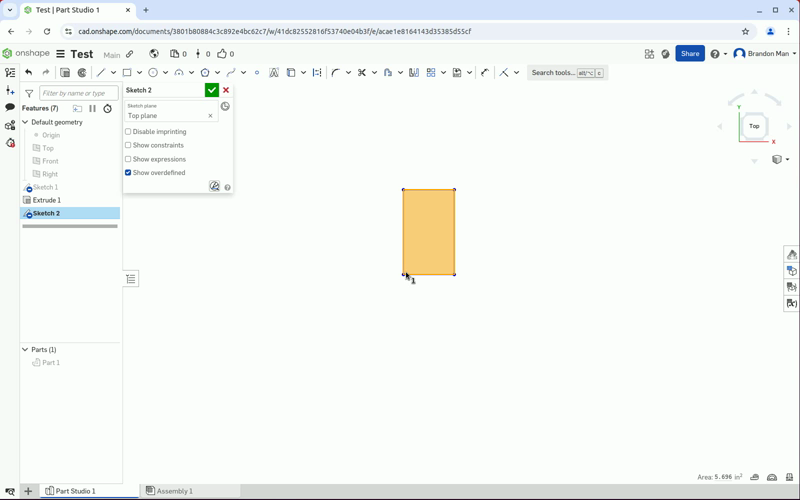
scroll(-6)
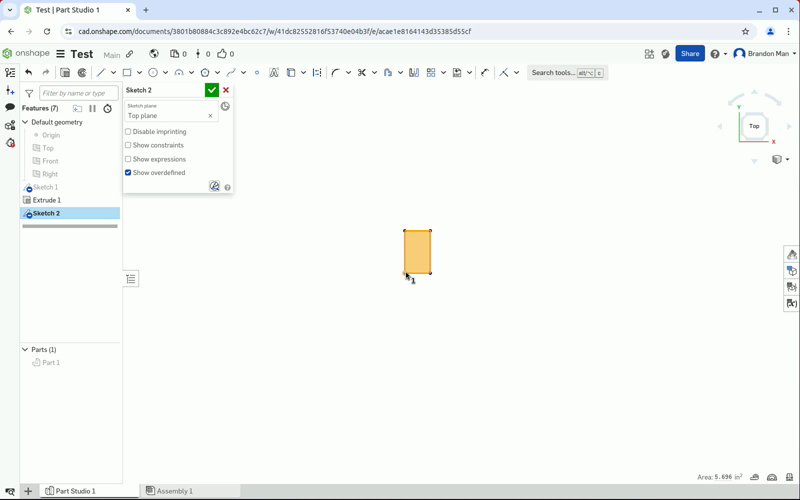
scroll(-6)
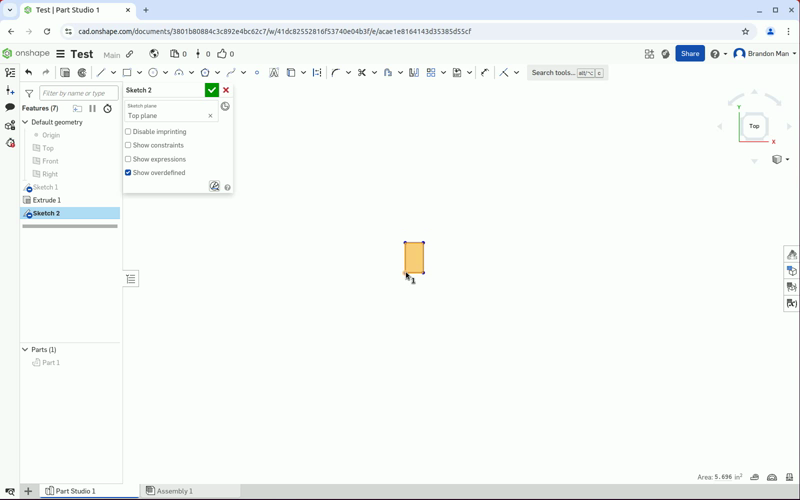
scroll(-6)
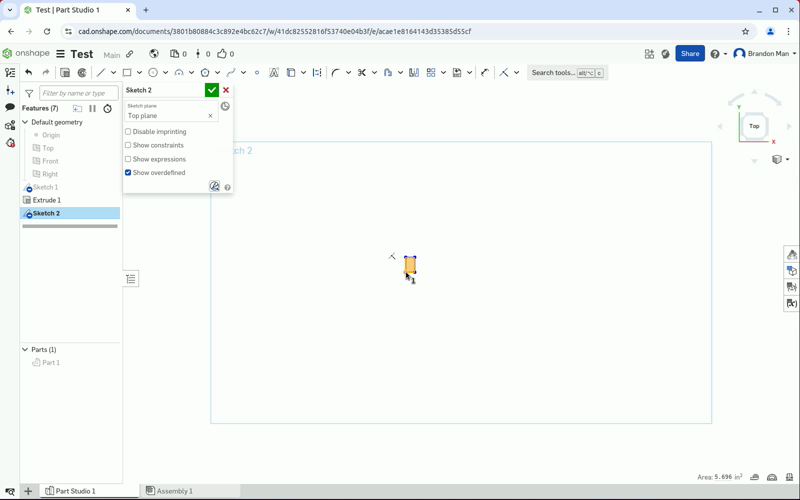
mouse_move(73, 352)
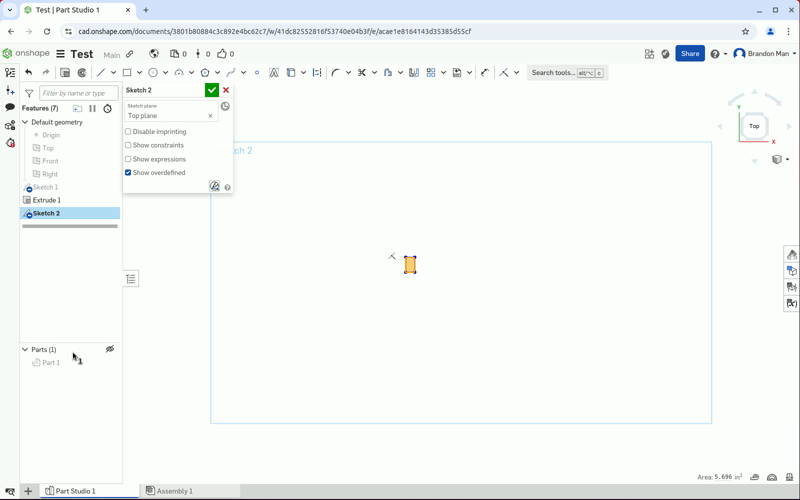
key(shift+y)
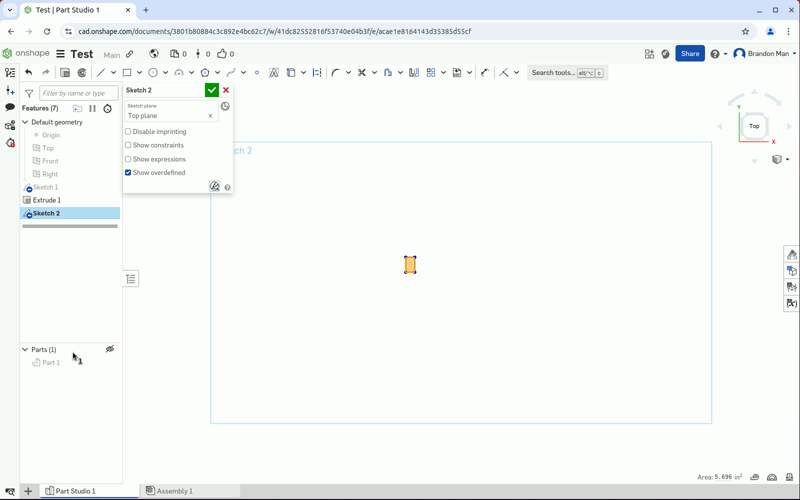
key(shift+e)
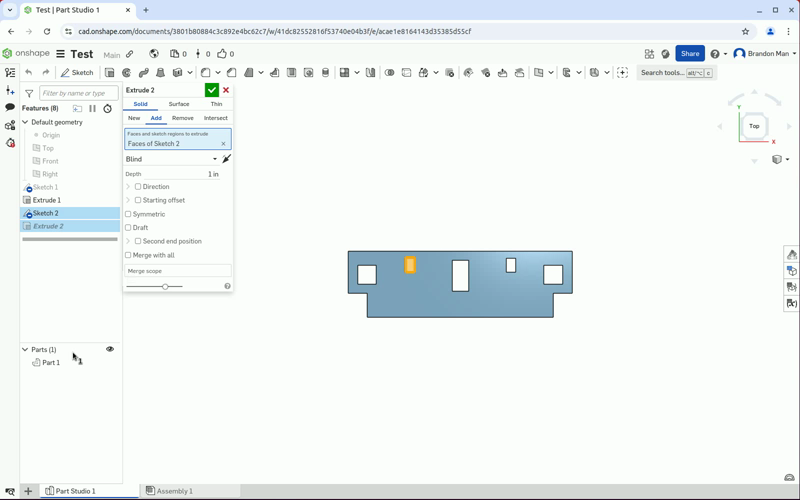
mouse_move(143, 106)
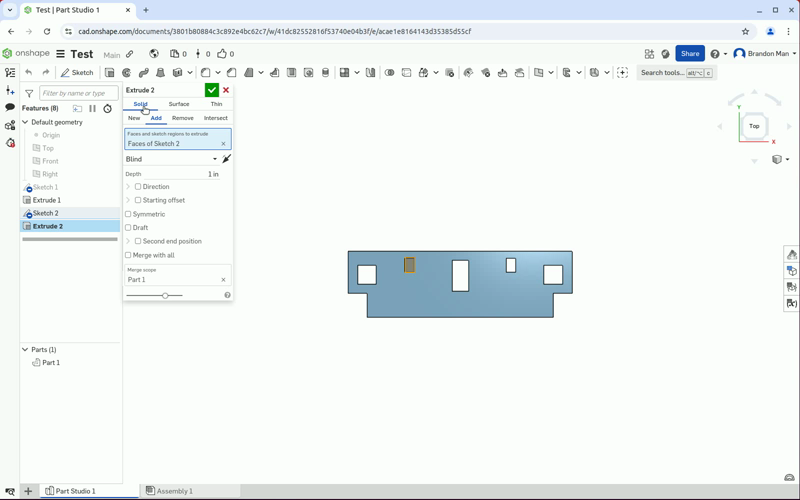
click(143, 106)
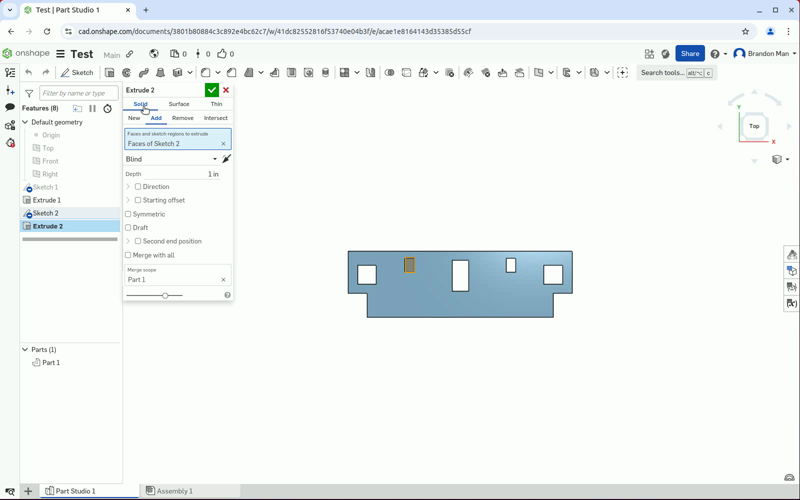
mouse_move(137, 120)
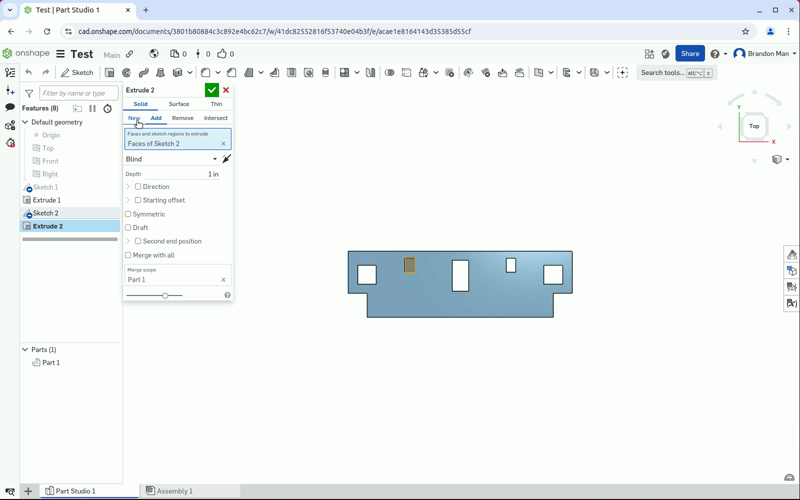
click(137, 120)
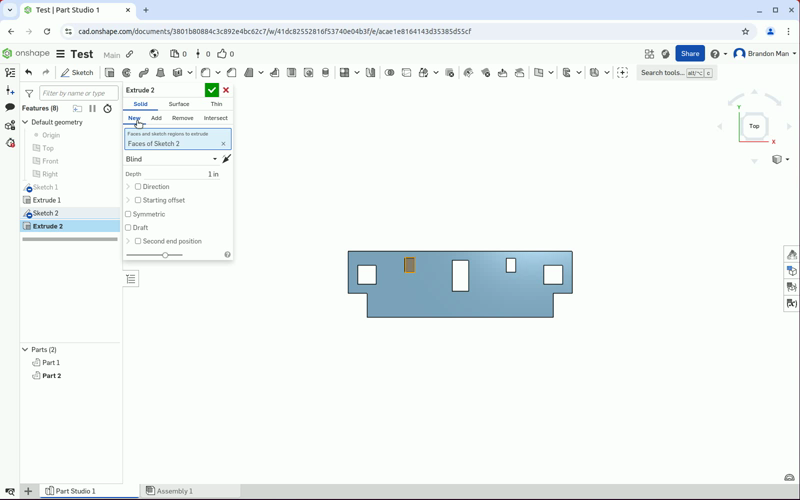
key(tab, 4)
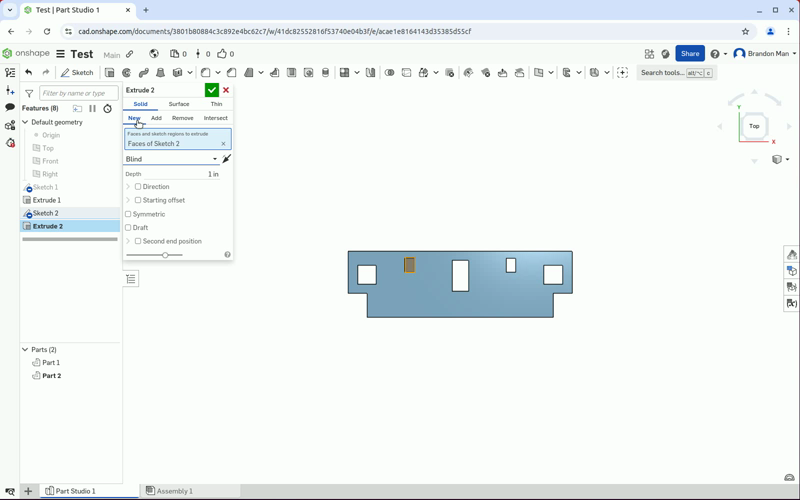
text(3.37)
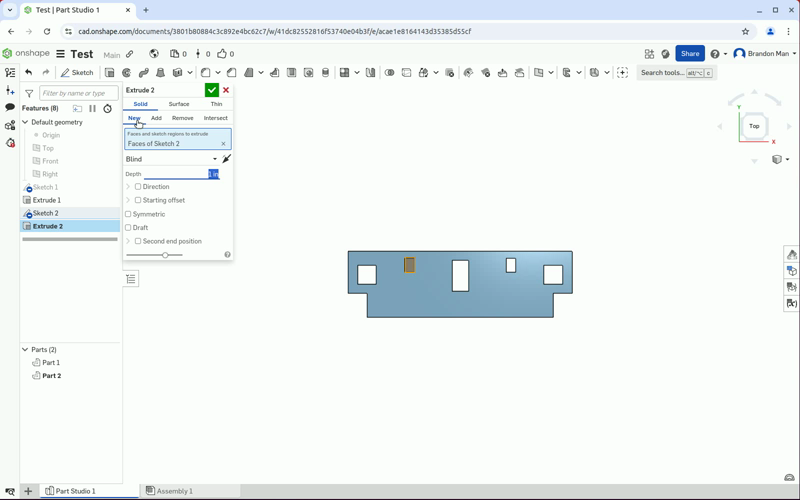
key(enter)
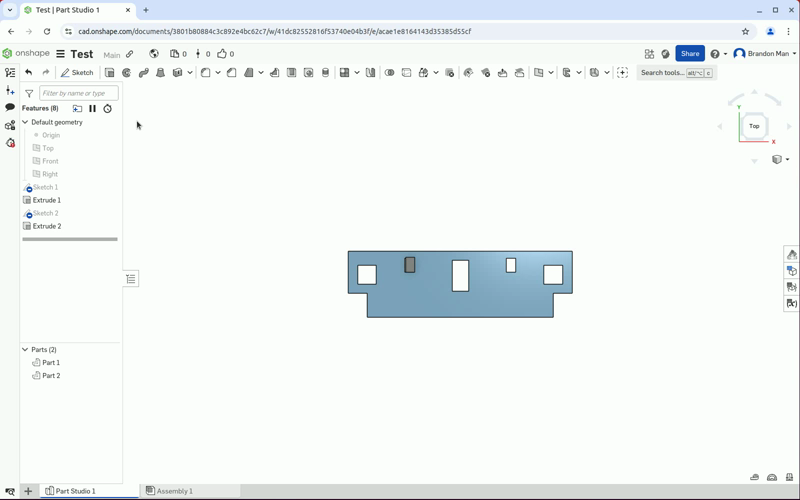
key(shift+h)
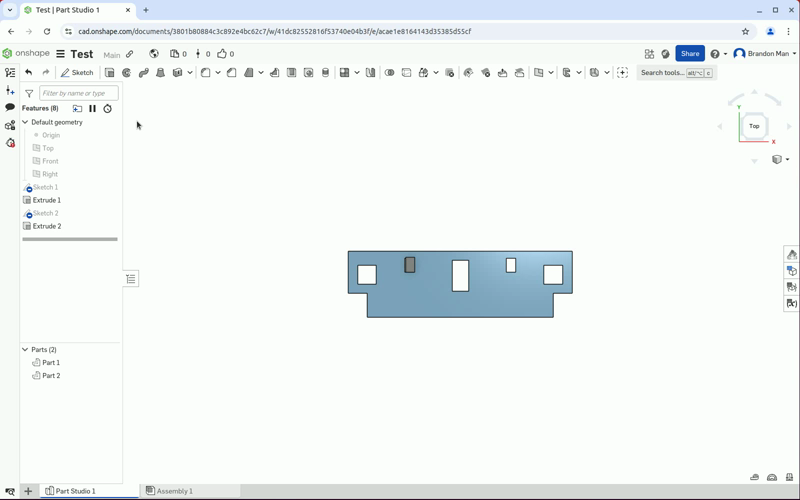
key(shift+h)
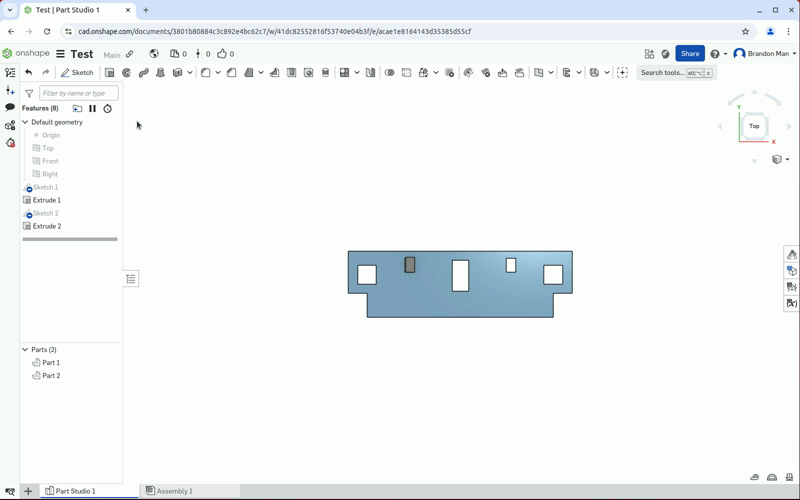
mouse_move(73, 189)
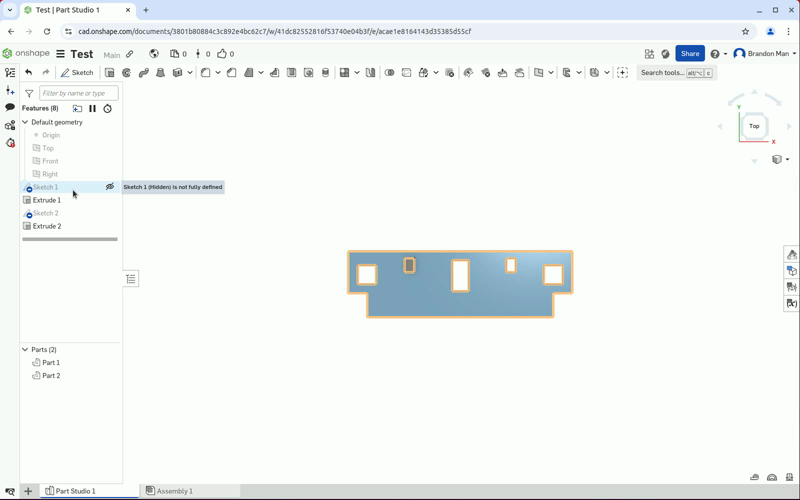
click(73, 189)
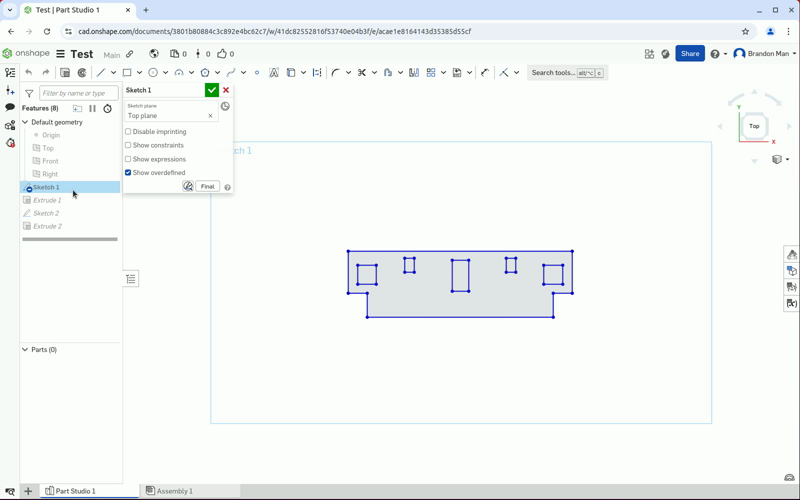
mouse_move(229, 92)
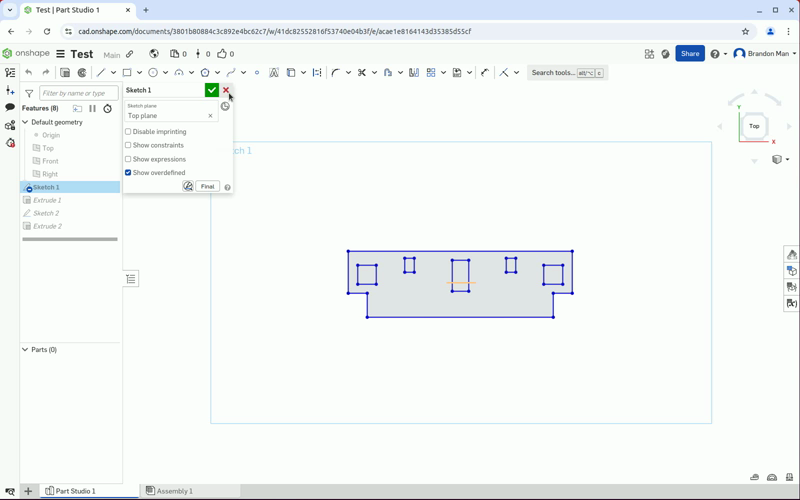
click(229, 92)
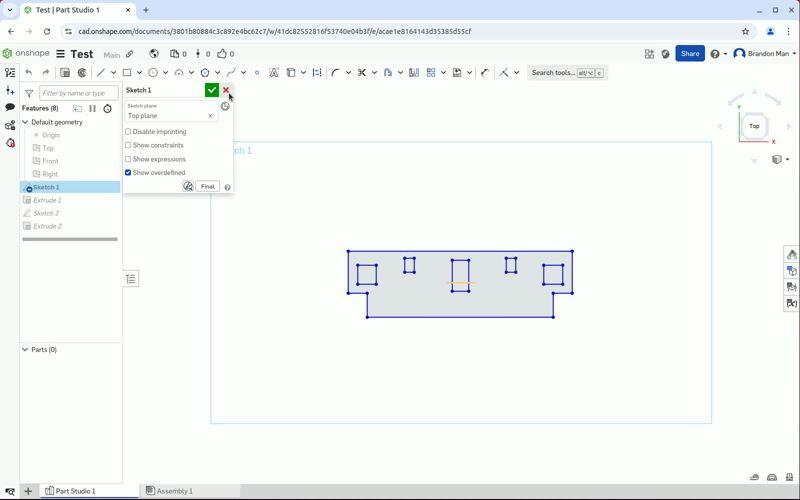
key(shift+s)
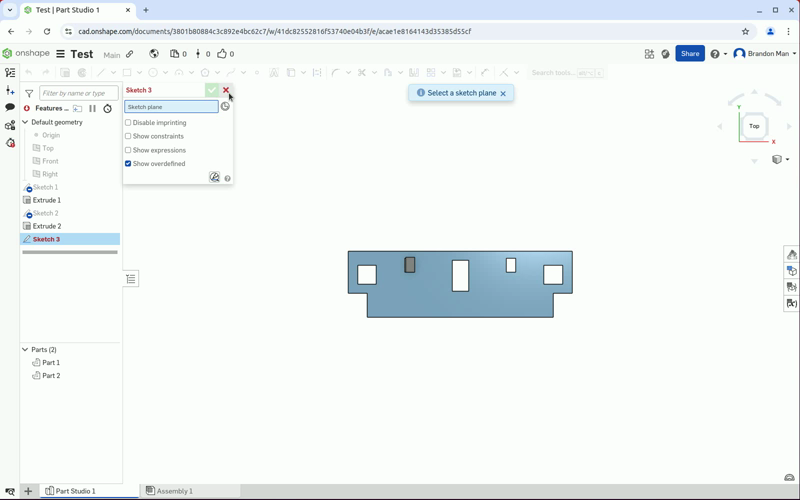
mouse_move(73, 150)
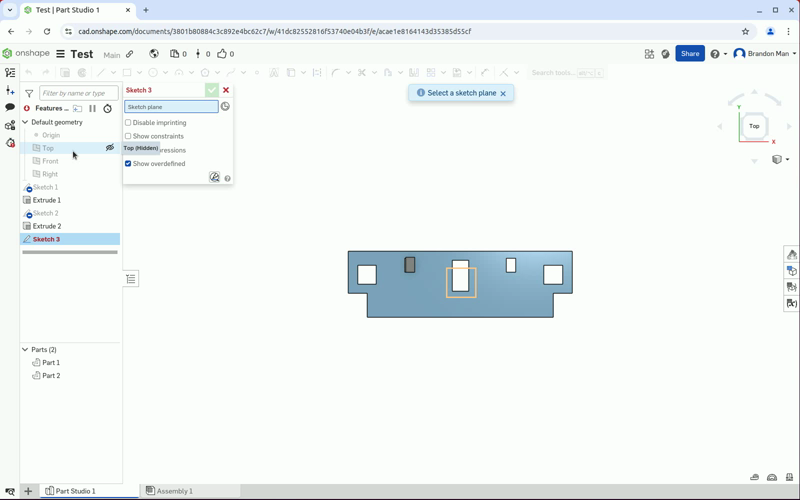
click(73, 150)
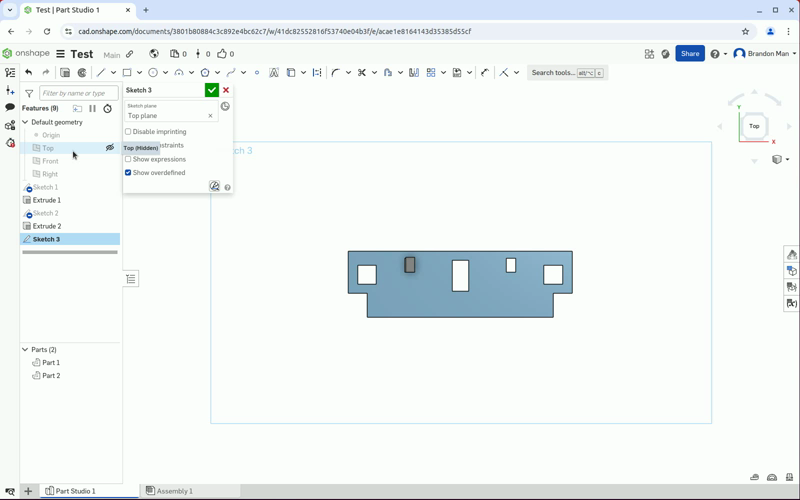
mouse_move(73, 352)
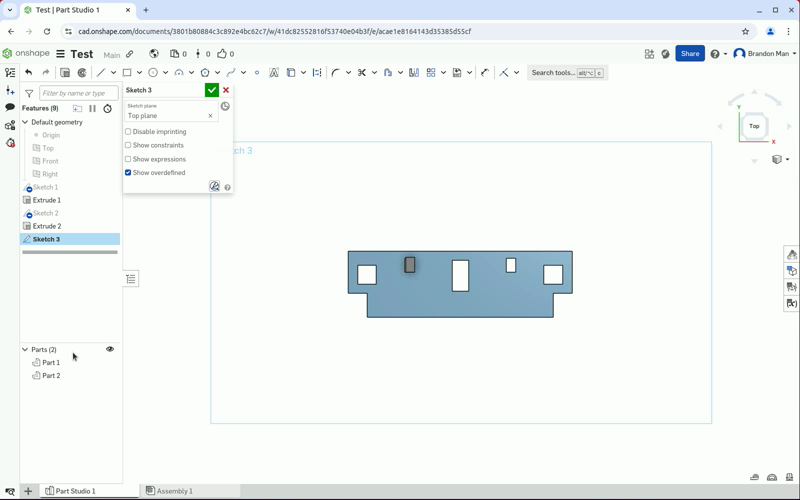
key(y)
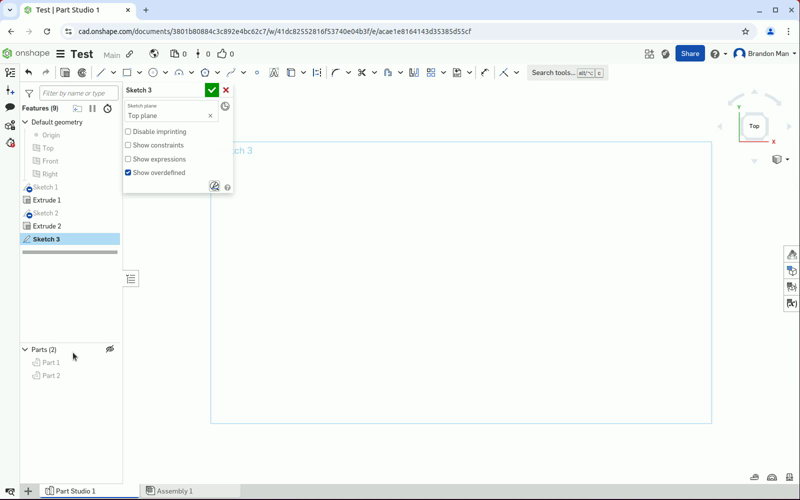
key(l)
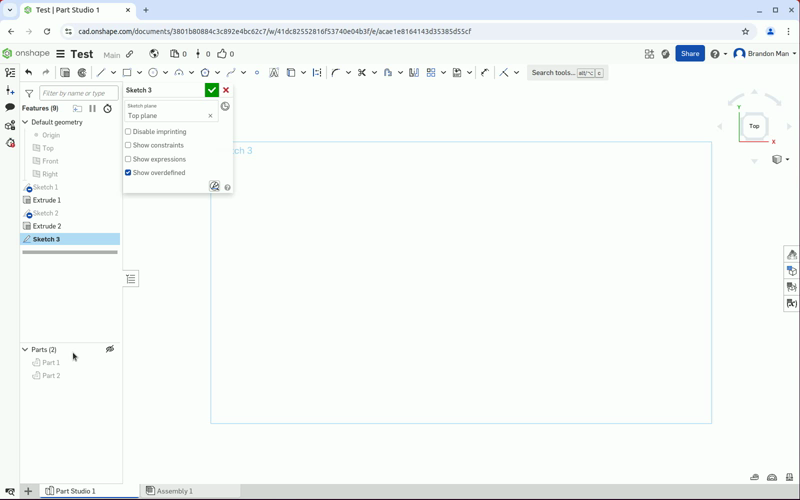
key_down(shift)
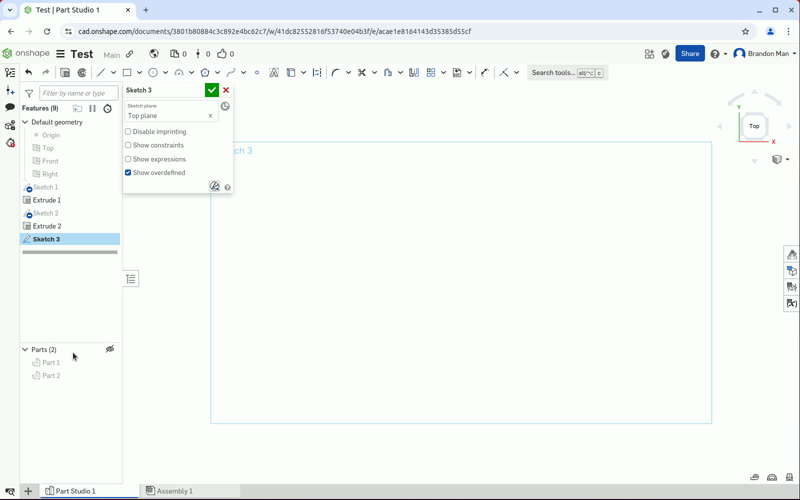
mouse_move(507, 272)
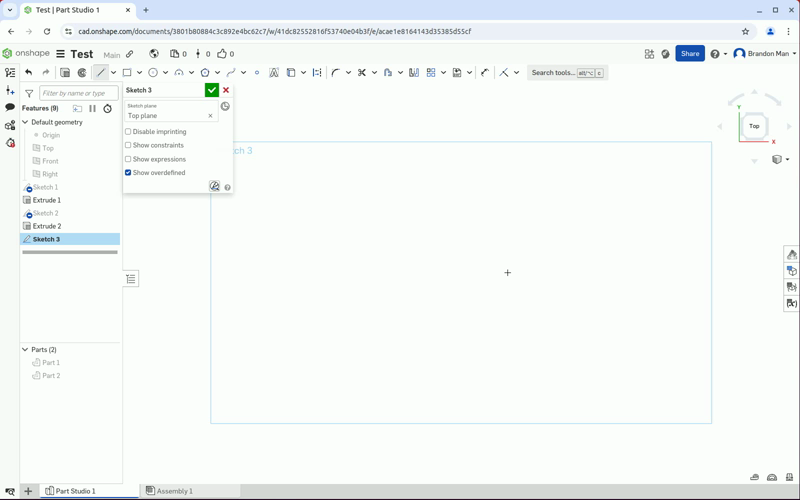
click(507, 272)
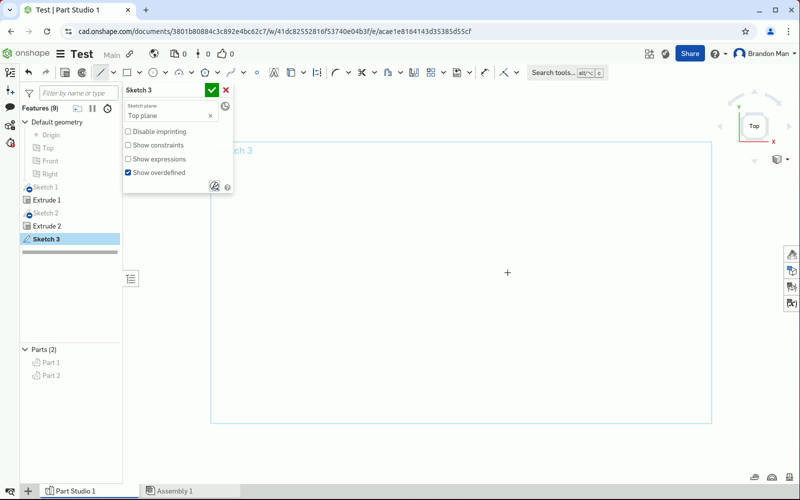
key_up(shift)
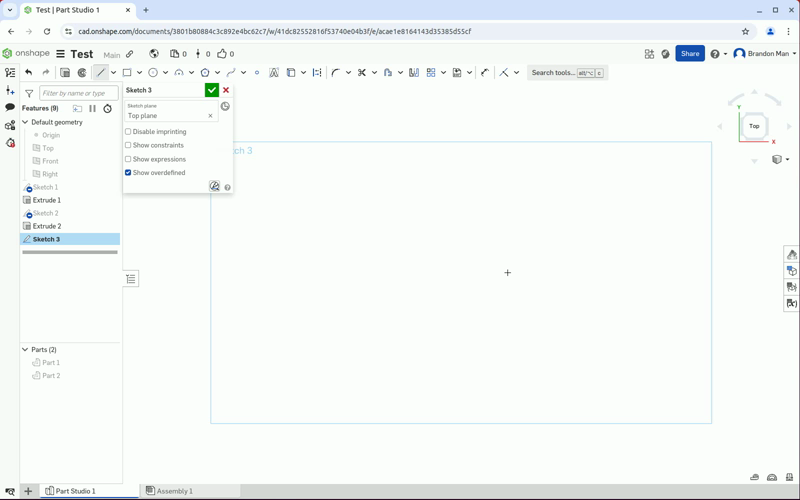
key_down(shift)
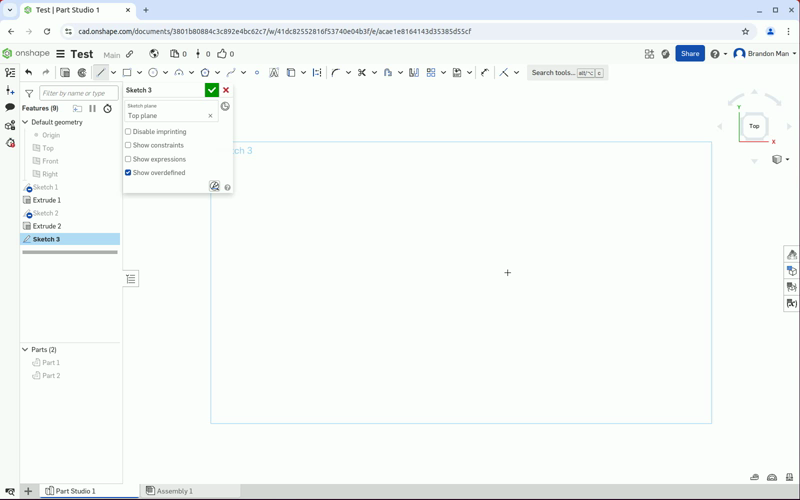
mouse_move(537, 272)
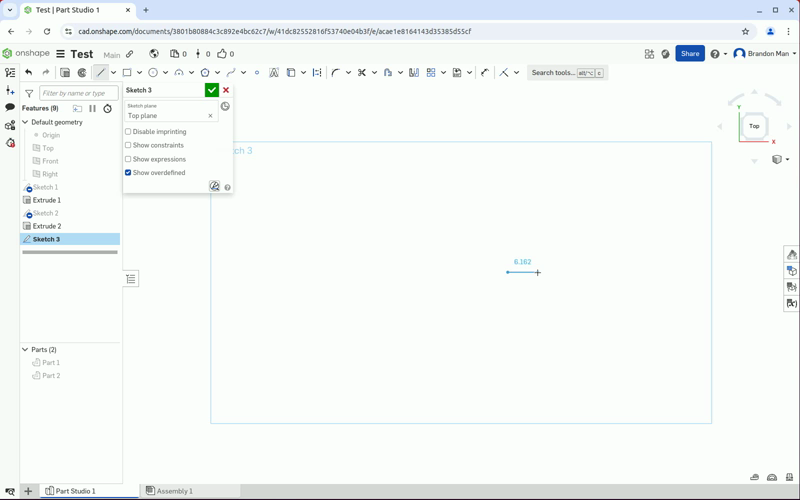
mouse_move(516, 272)
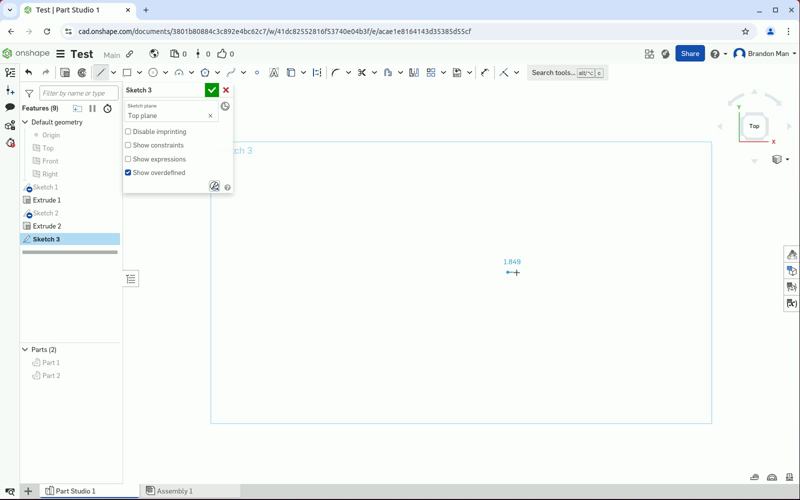
click(516, 272)
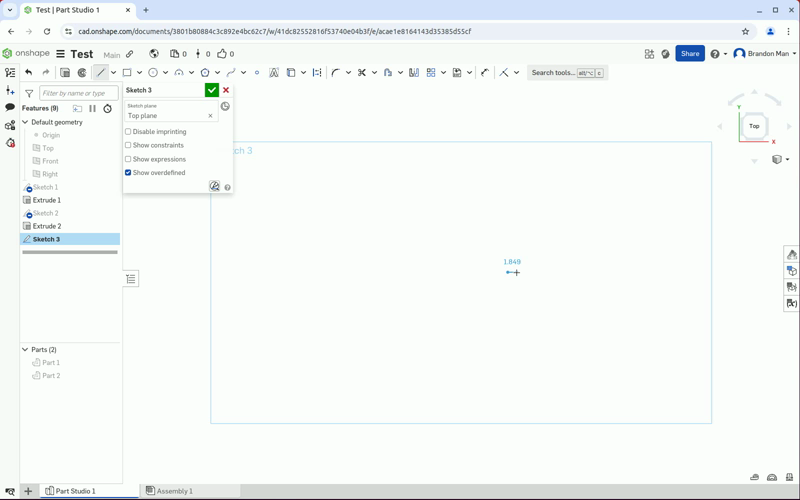
key_up(shift)
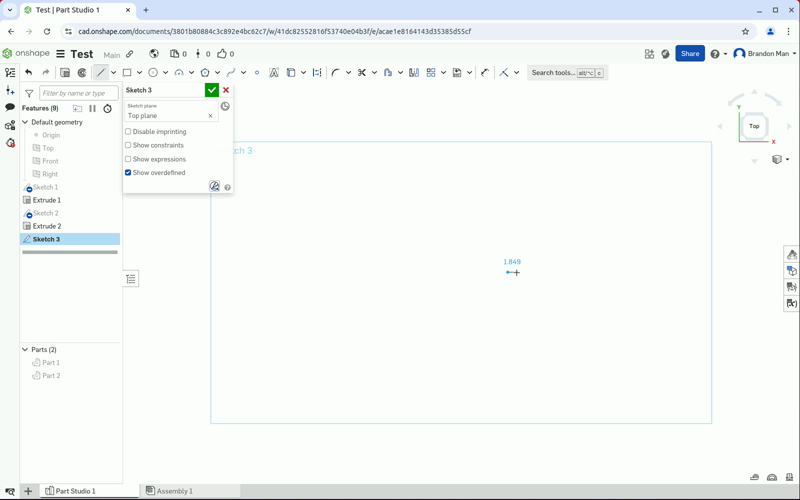
key_down(shift)
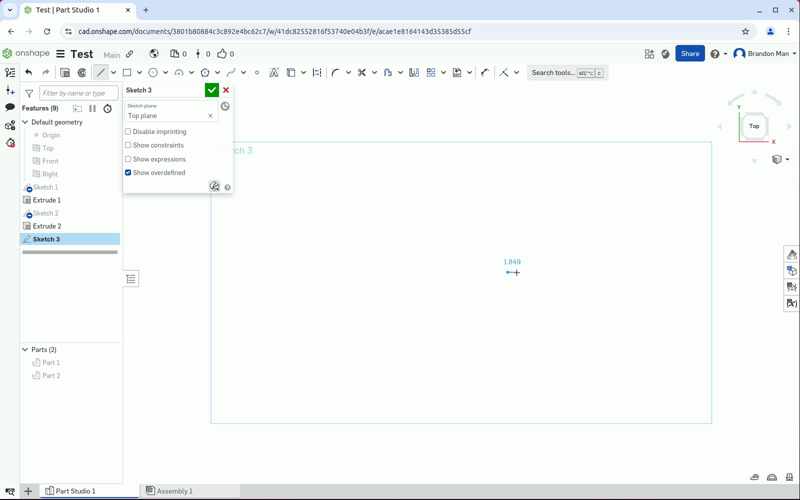
mouse_move(546, 272)
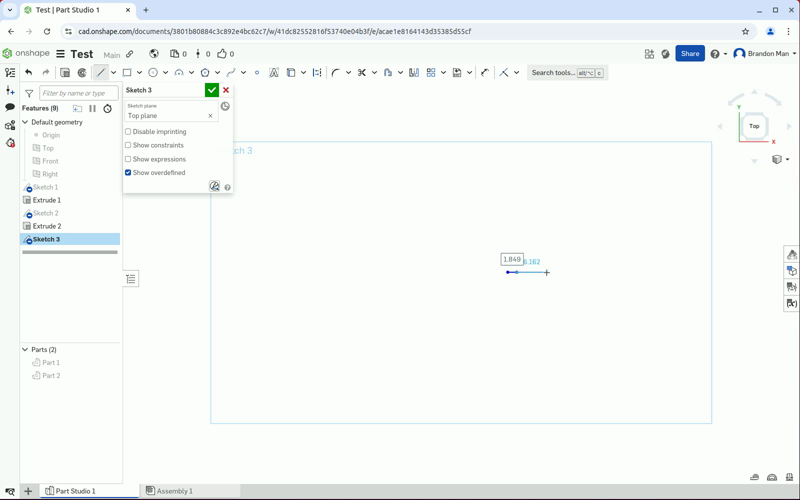
mouse_move(516, 257)
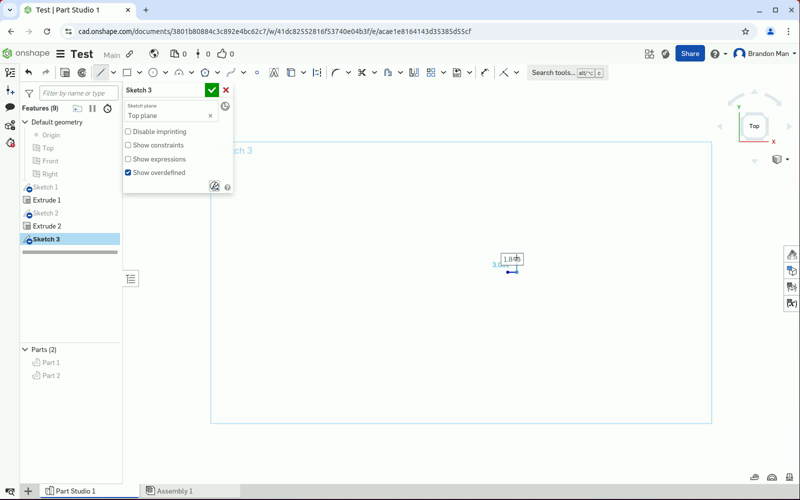
click(516, 257)
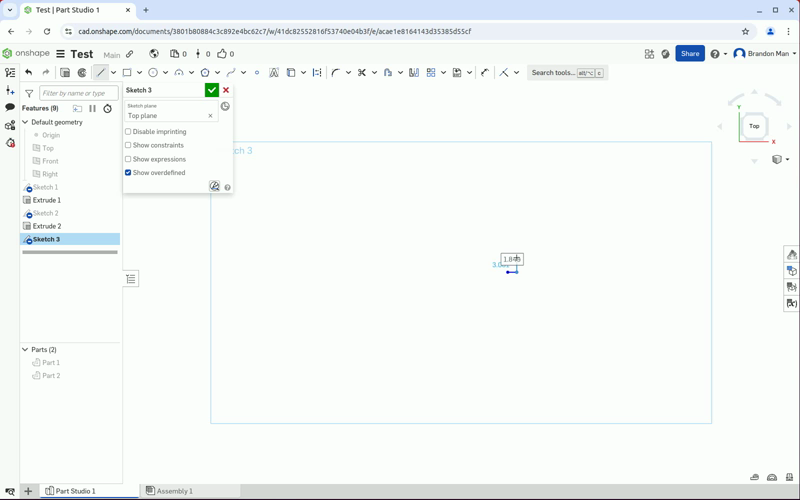
key_up(shift)
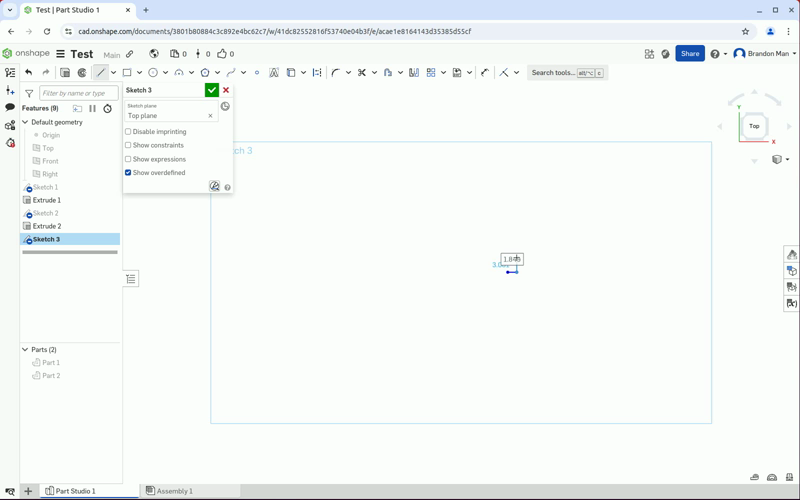
key_down(shift)
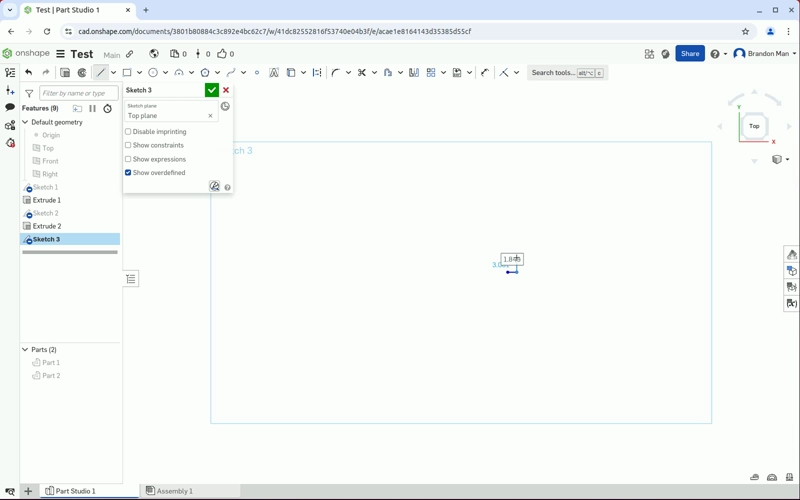
mouse_move(546, 257)
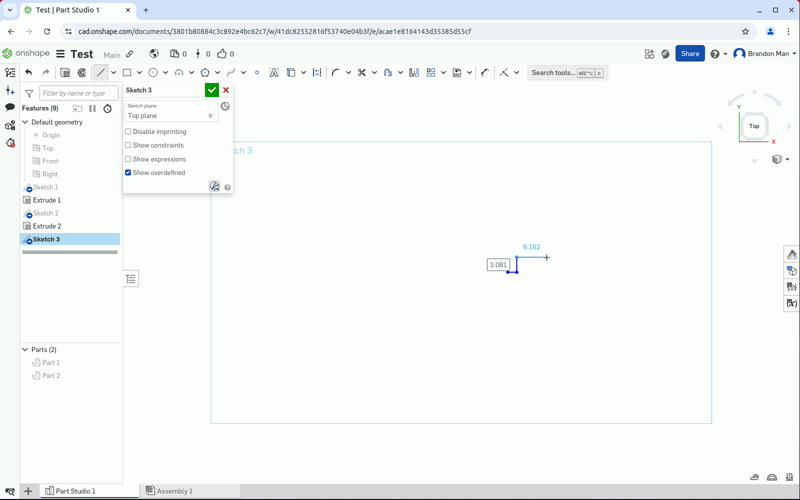
mouse_move(507, 257)
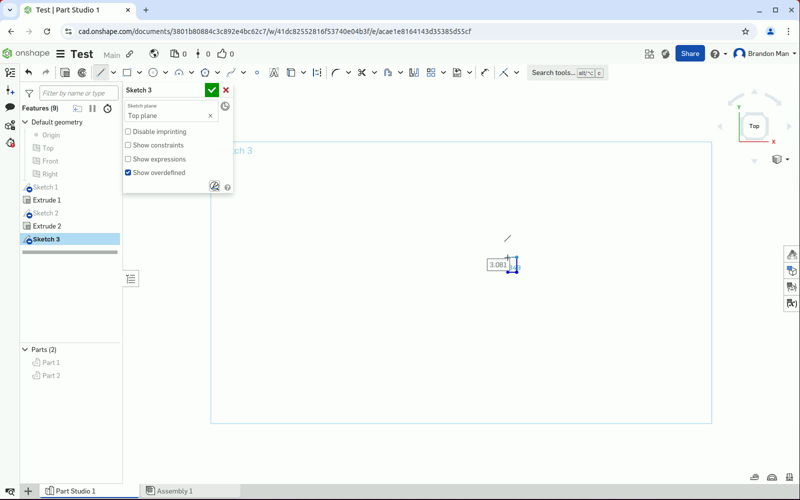
click(507, 257)
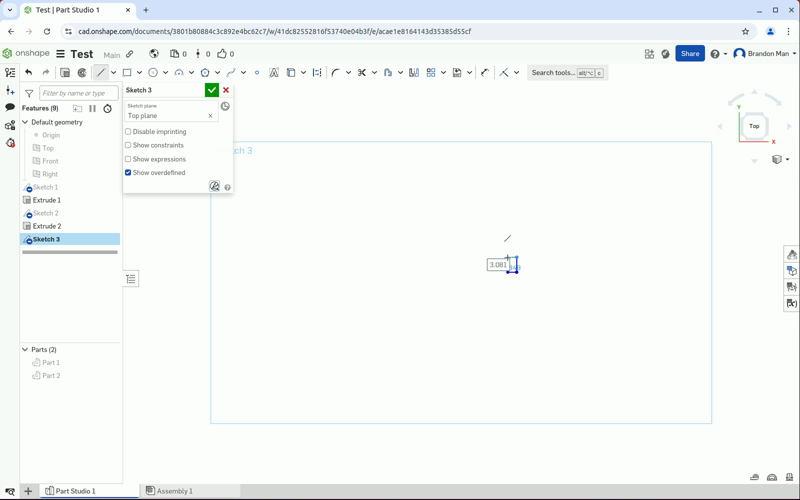
key_up(shift)
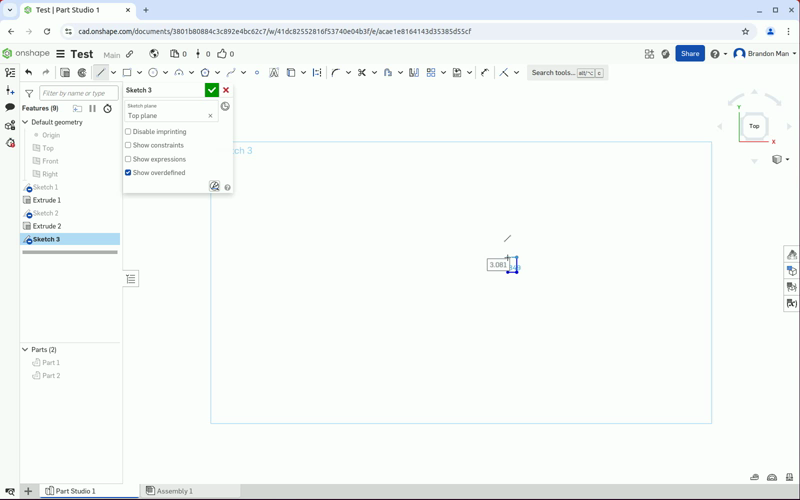
mouse_move(537, 257)
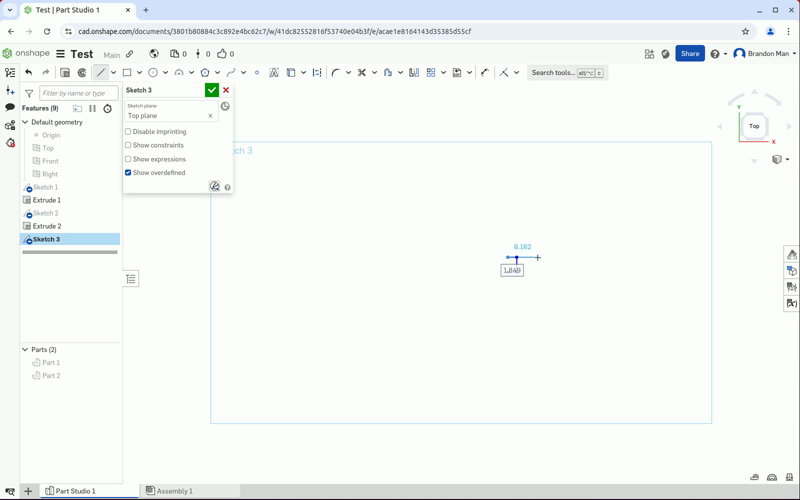
key_down(shift)
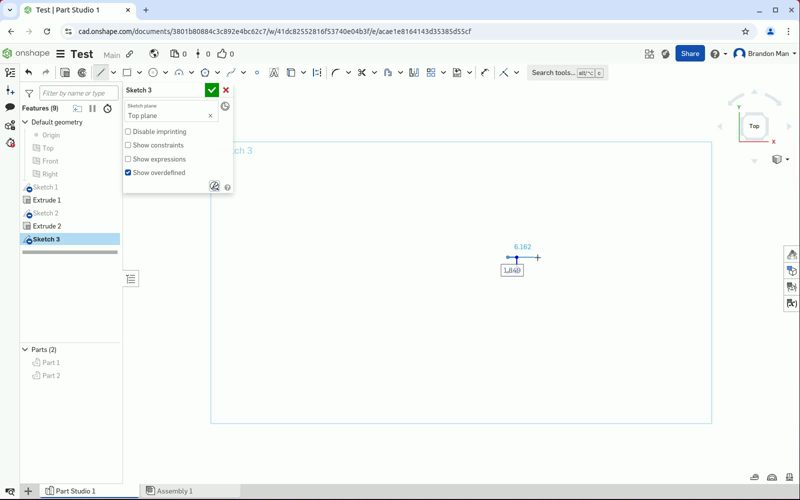
mouse_move(507, 272)
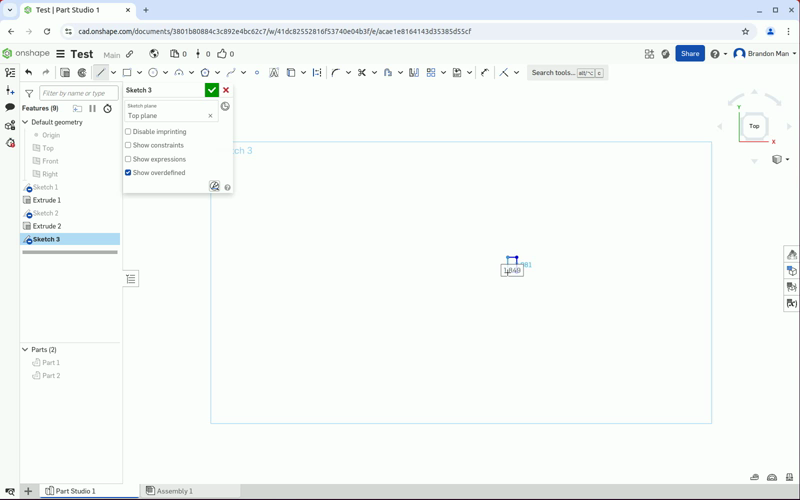
key_up(shift)
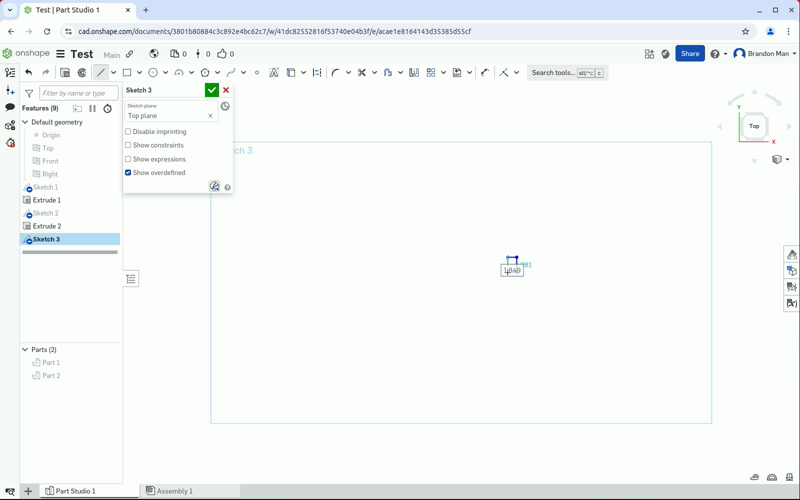
click(507, 272)
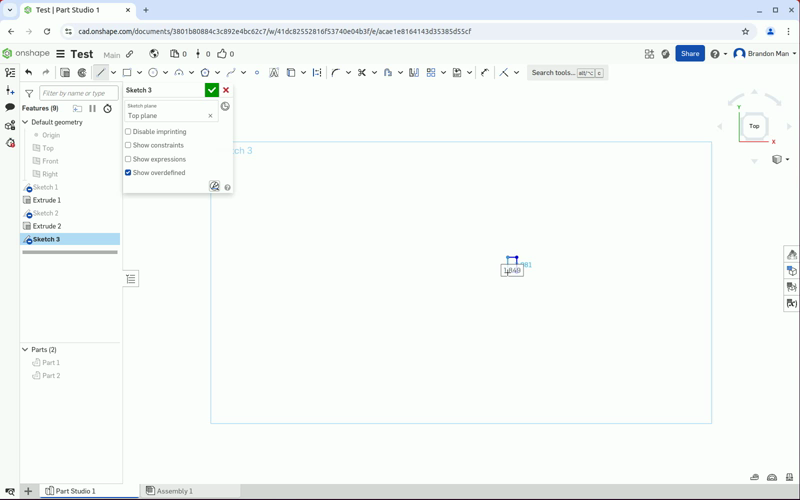
key(esc)
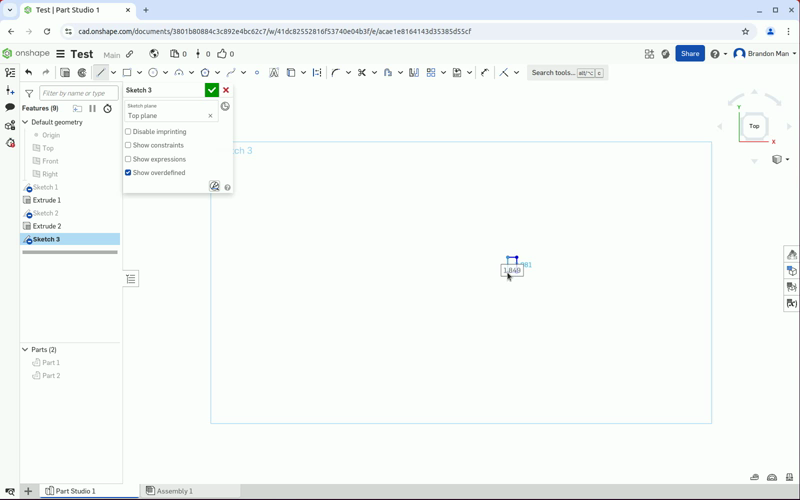
mouse_move(512, 269)
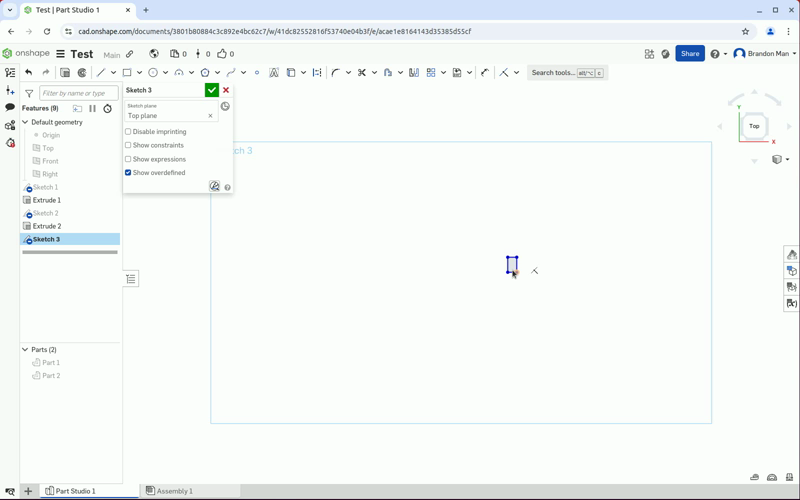
scroll(6)
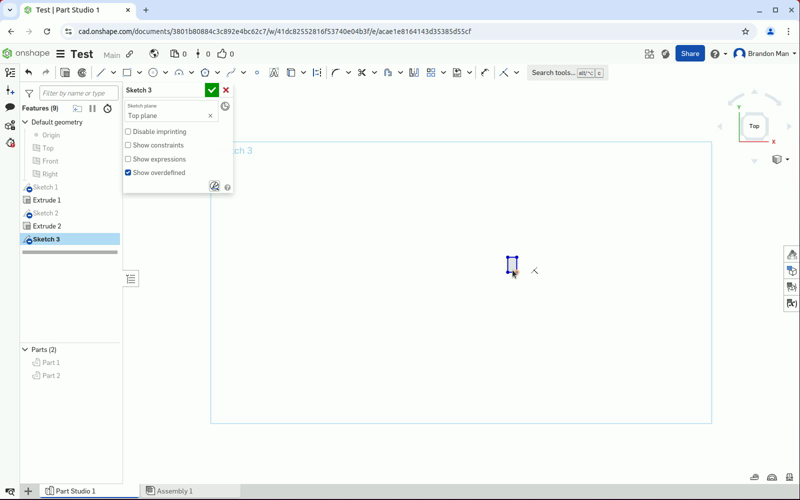
scroll(6)
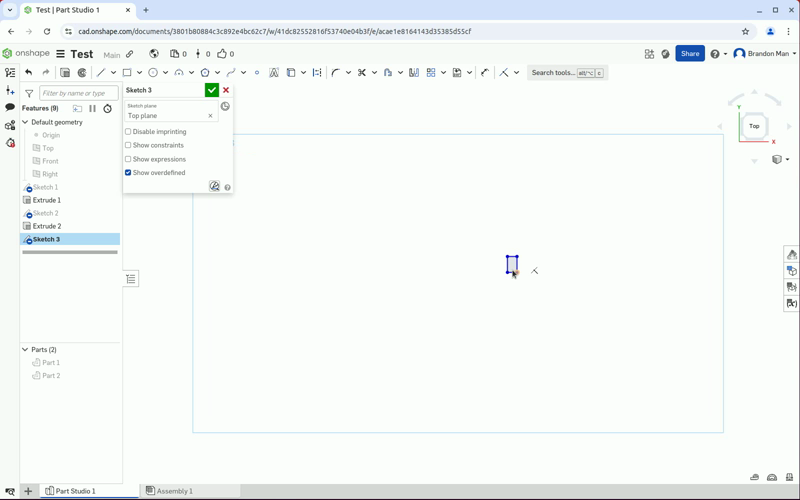
scroll(6)
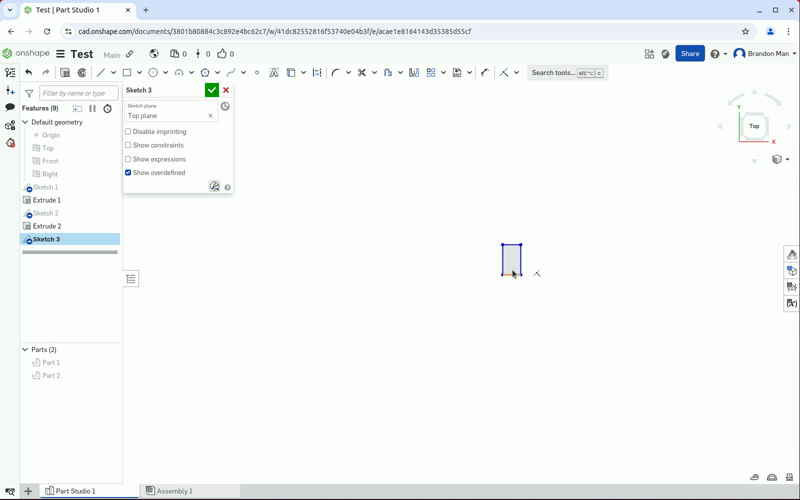
scroll(6)
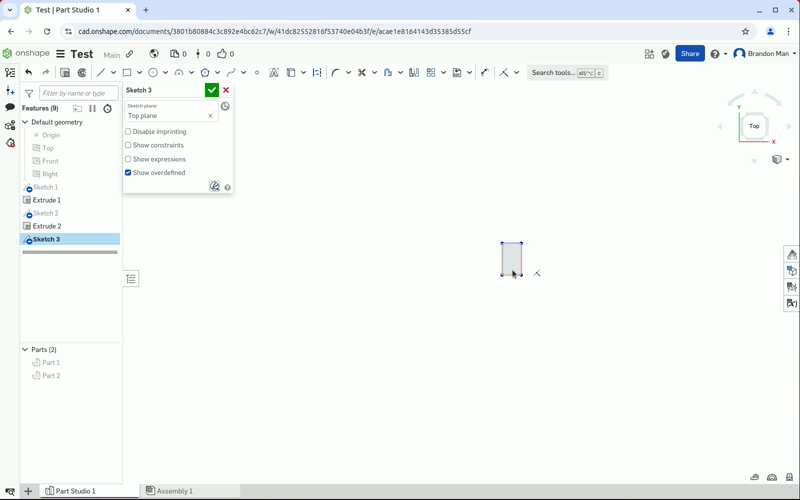
scroll(6)
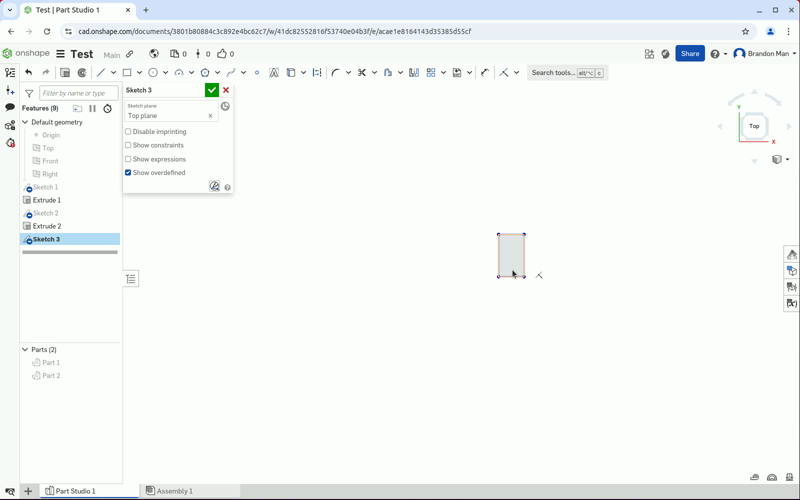
scroll(6)
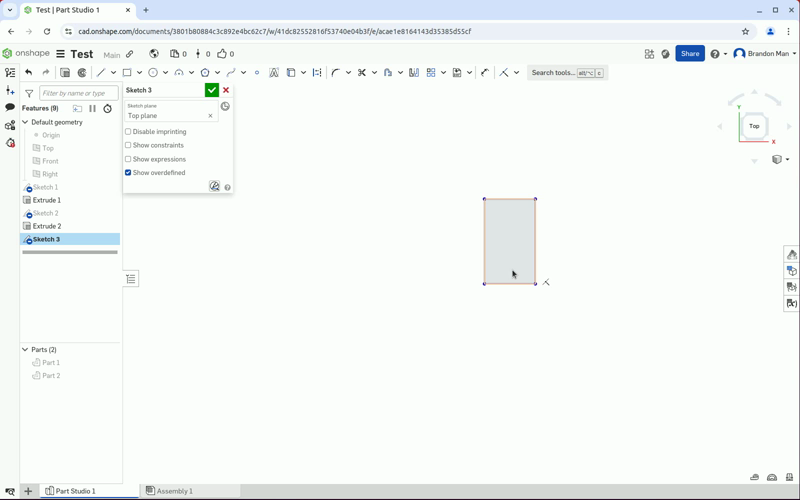
scroll(6)
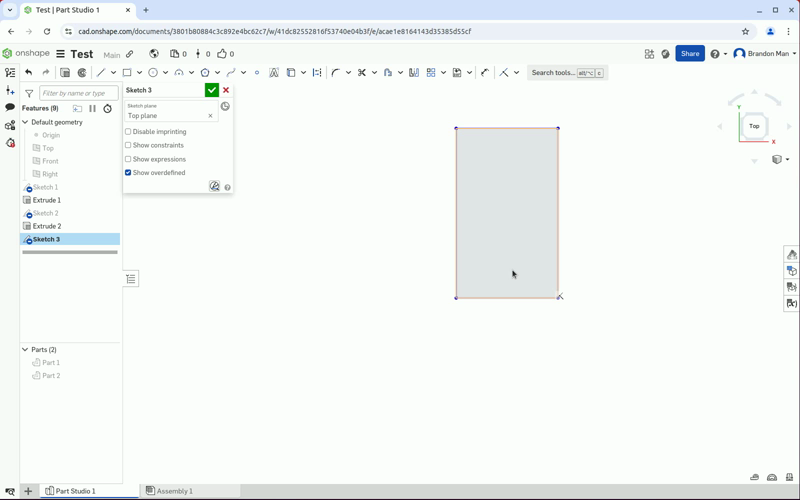
click(512, 269)
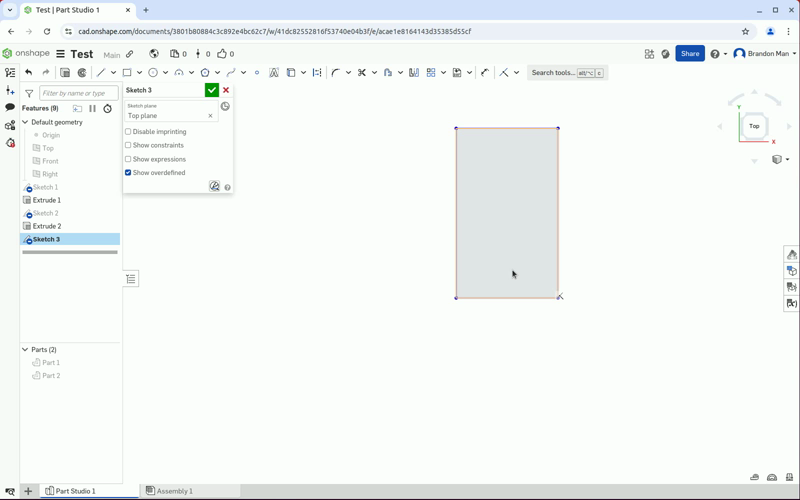
scroll(-6)
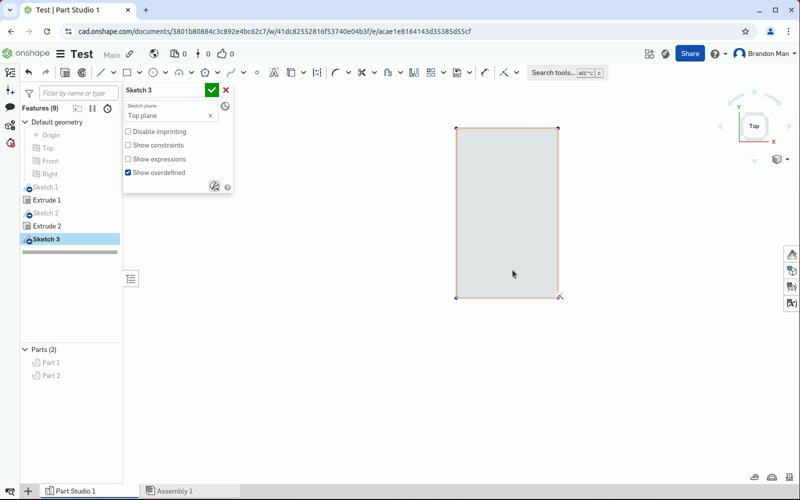
scroll(-6)
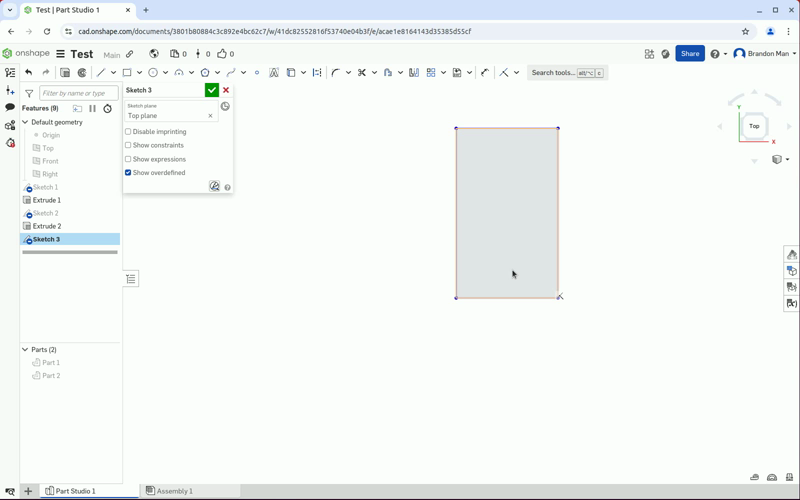
scroll(-6)
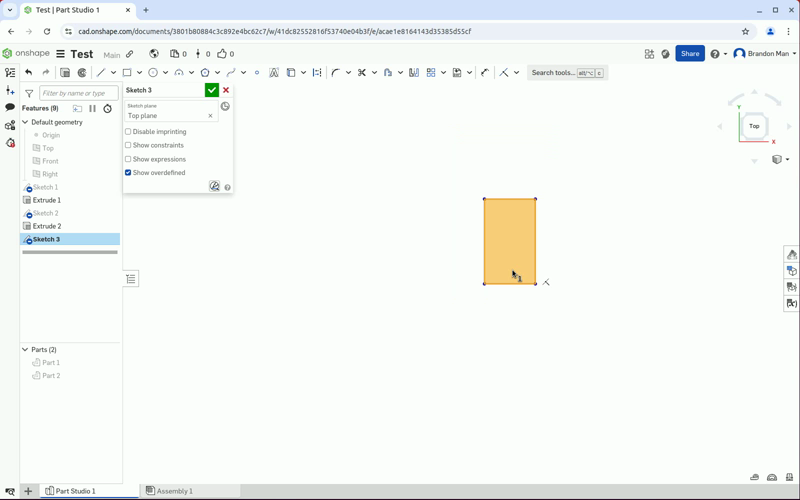
scroll(-6)
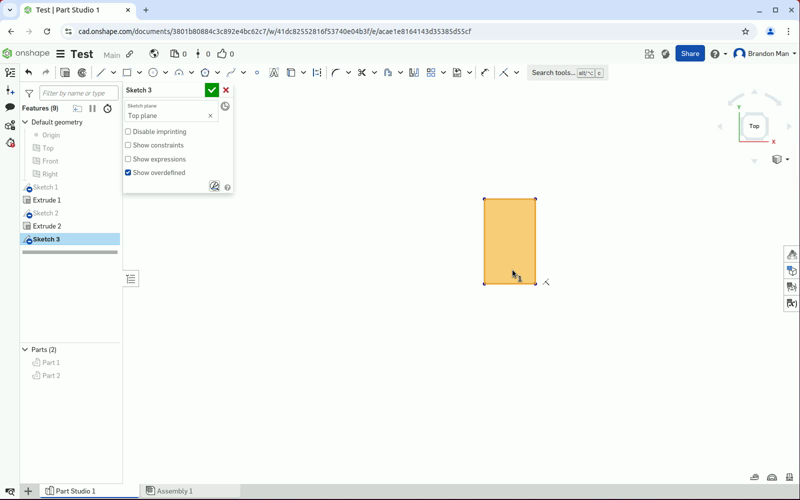
scroll(-6)
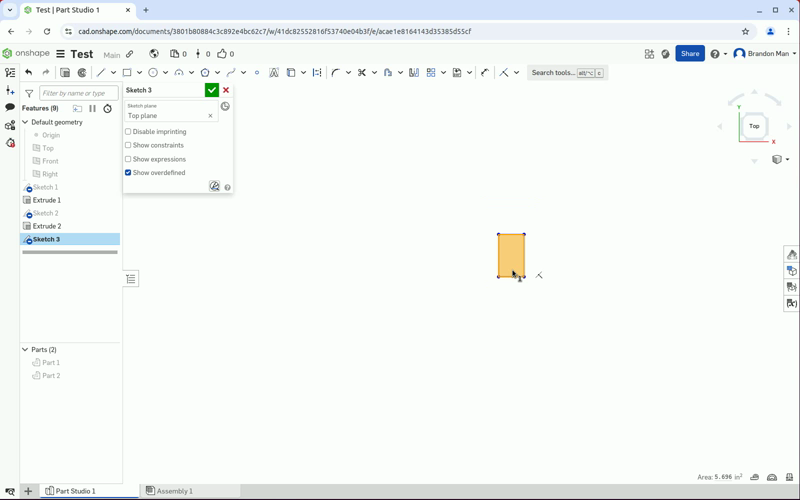
scroll(-6)
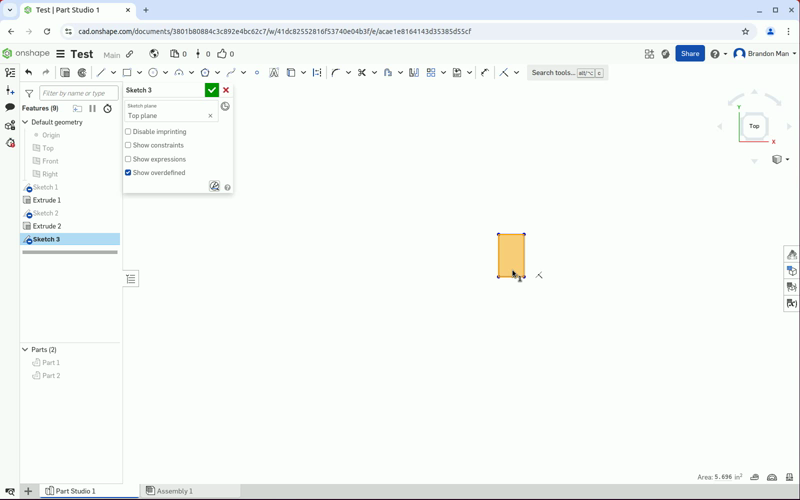
scroll(-6)
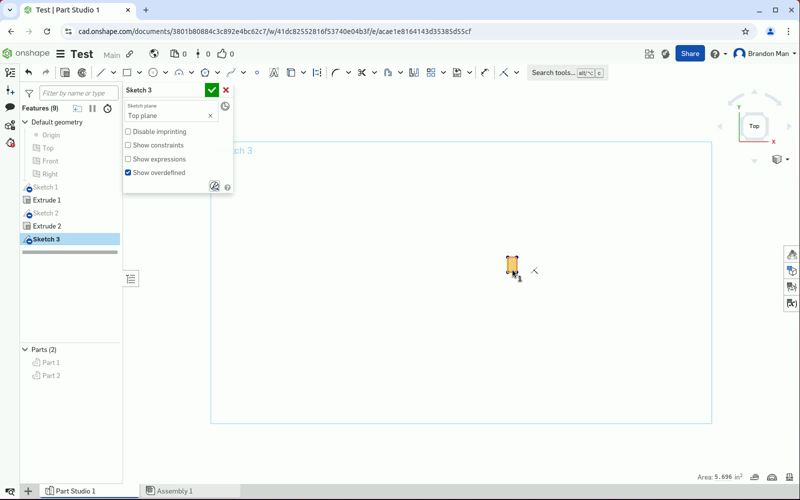
mouse_move(73, 352)
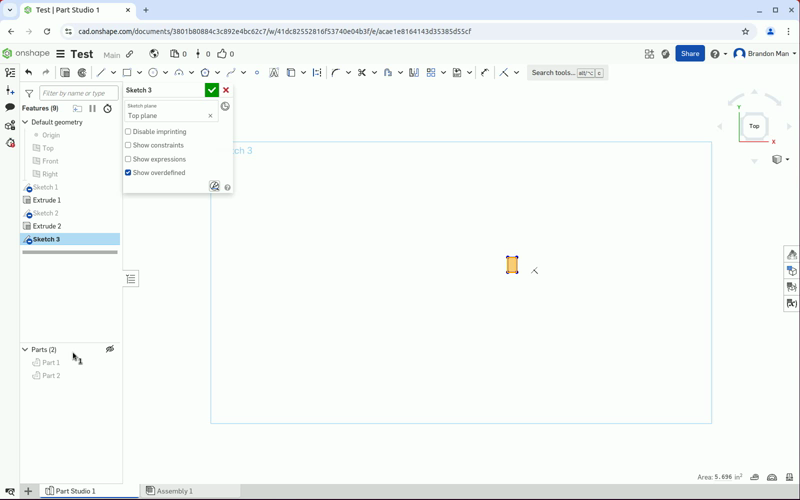
key(shift+y)
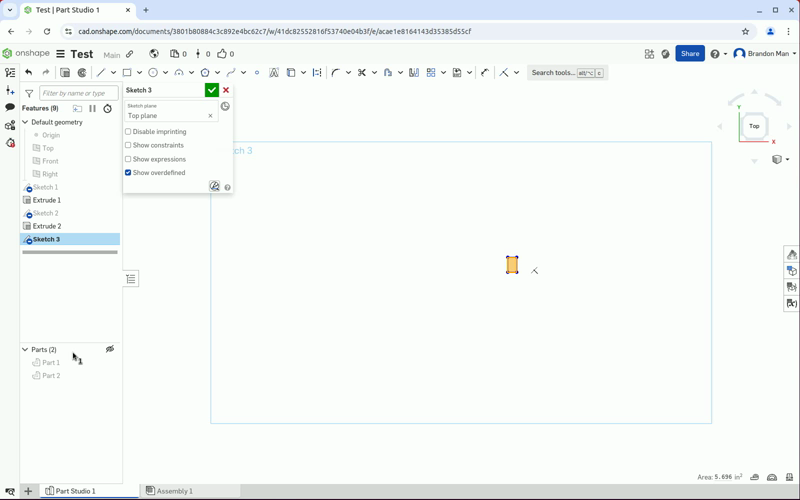
key(shift+e)
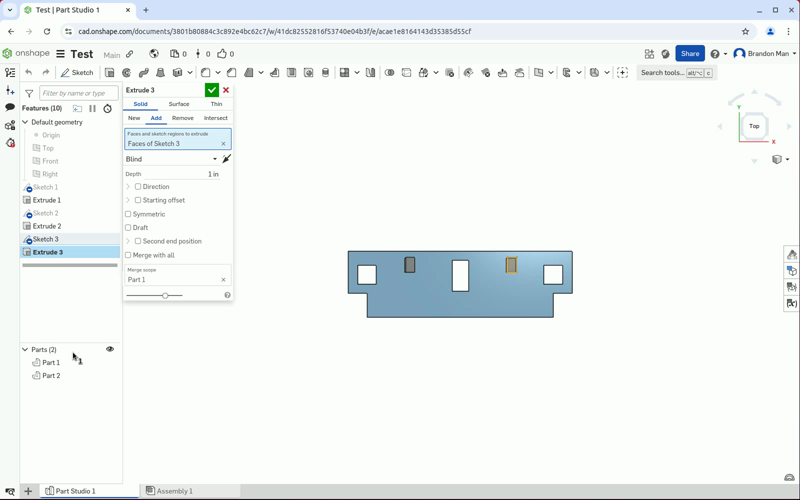
mouse_move(143, 106)
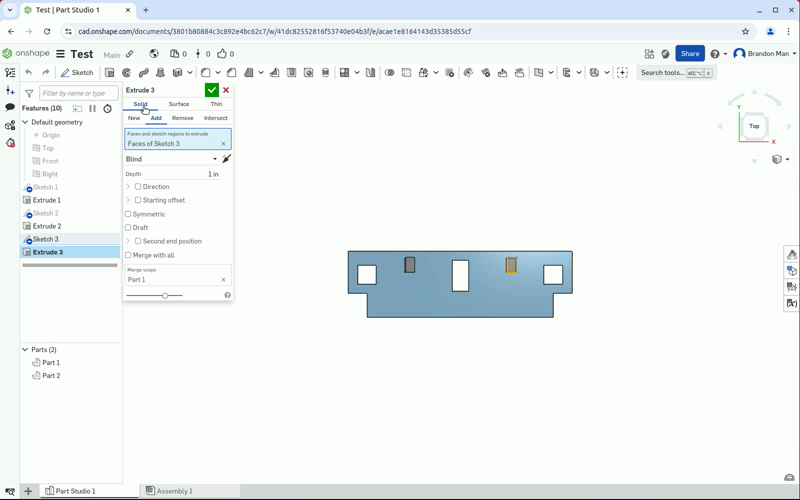
click(143, 106)
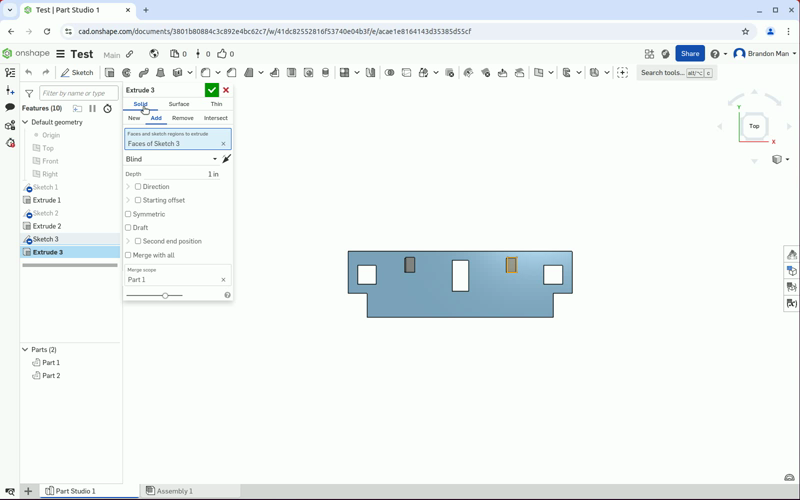
mouse_move(137, 120)
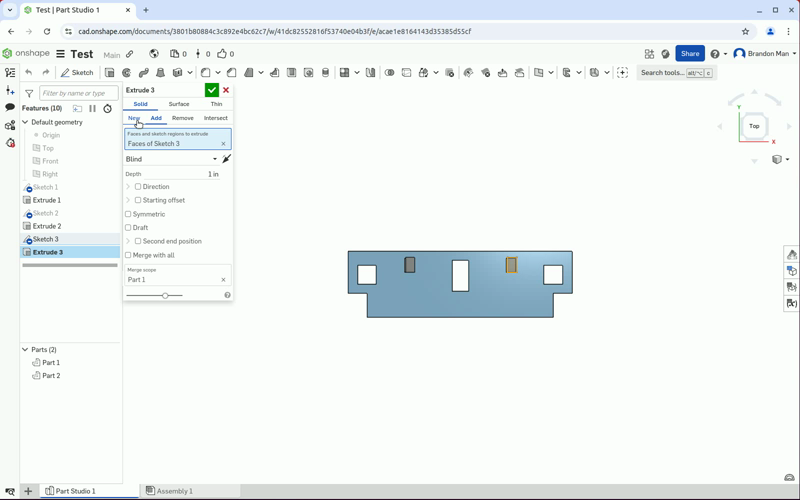
click(137, 120)
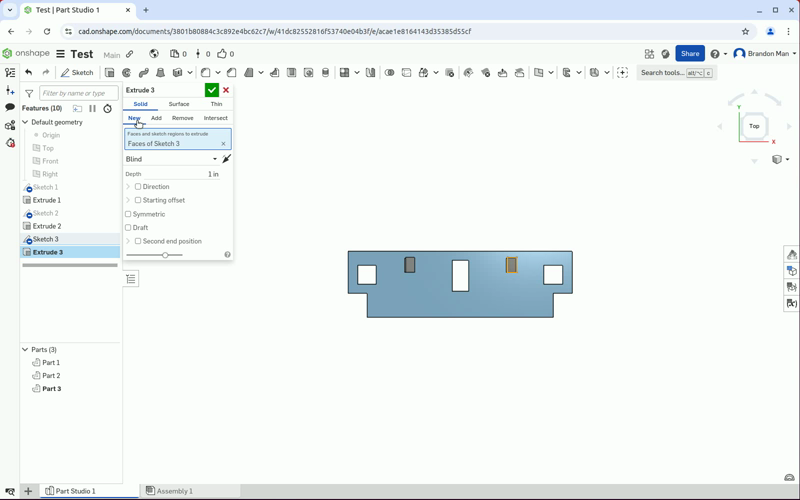
key(tab, 4)
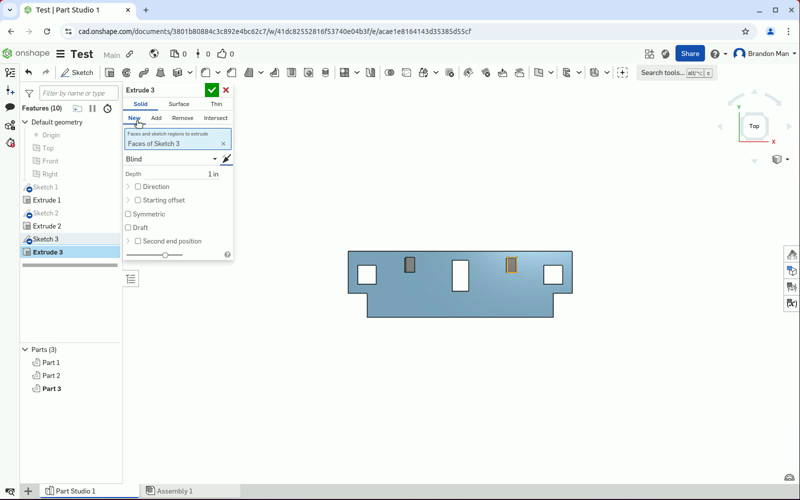
text(3.37)
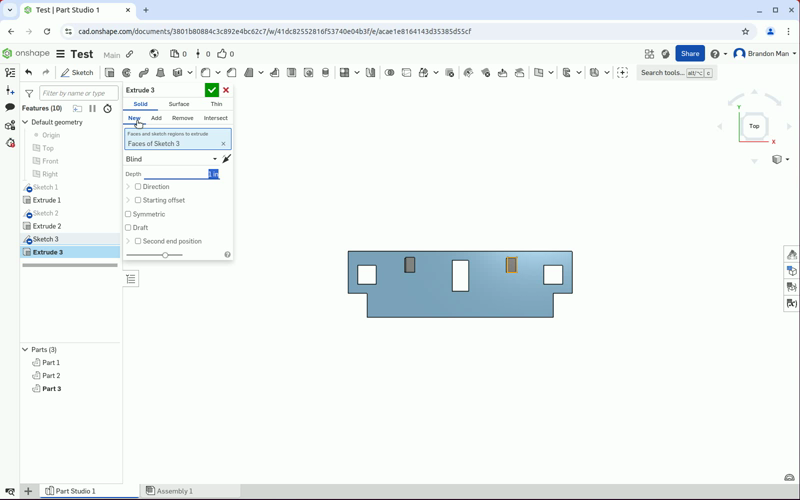
key(enter)
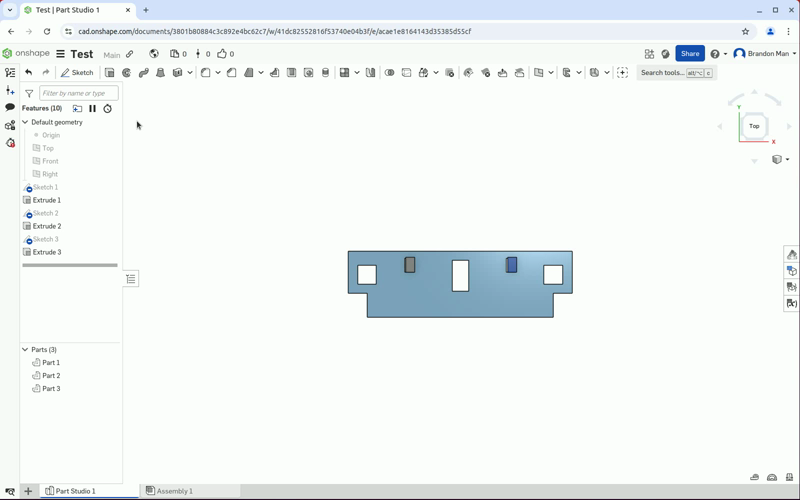
key(shift+h)
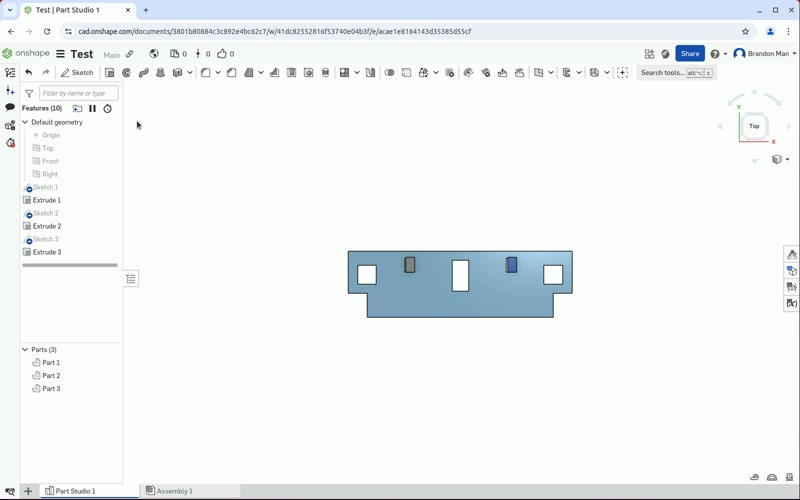
key(shift+h)
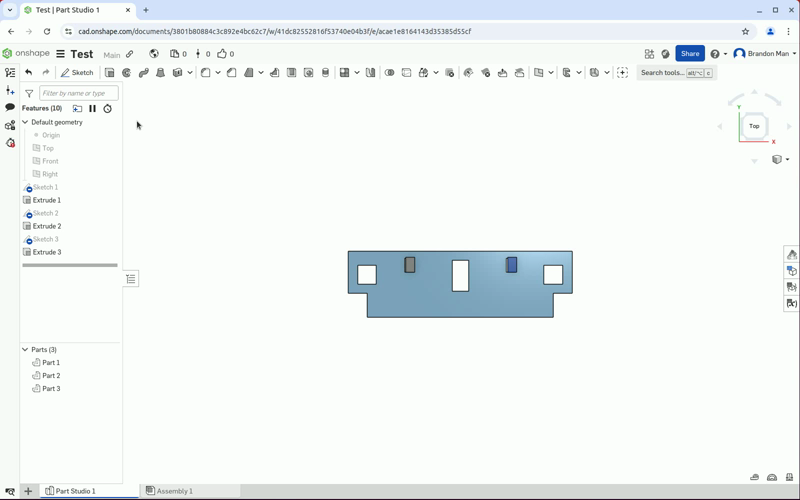
key(shift+7)
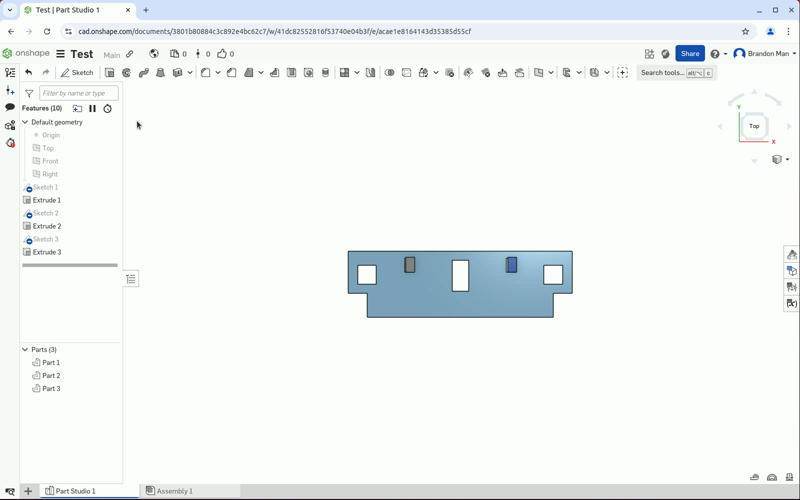
key(up, 3)
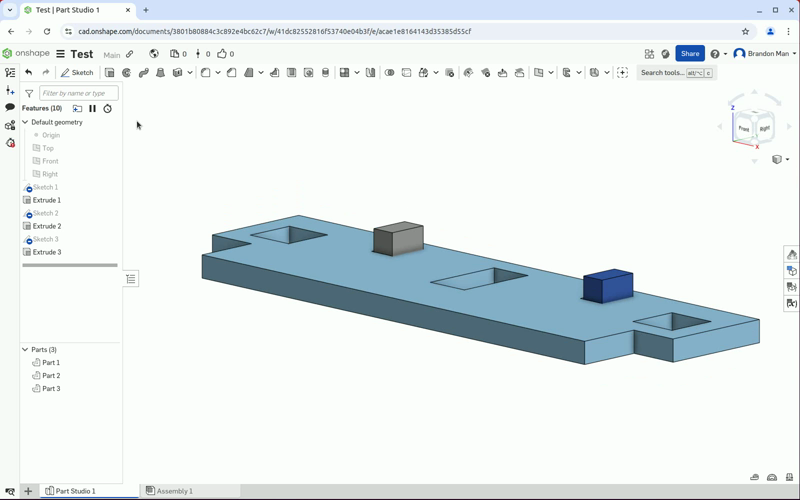
key(left, 3)
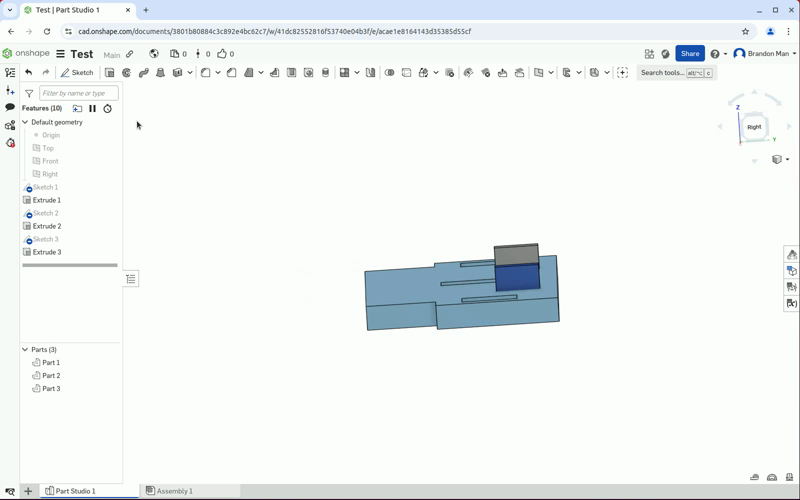
key(right, 3)
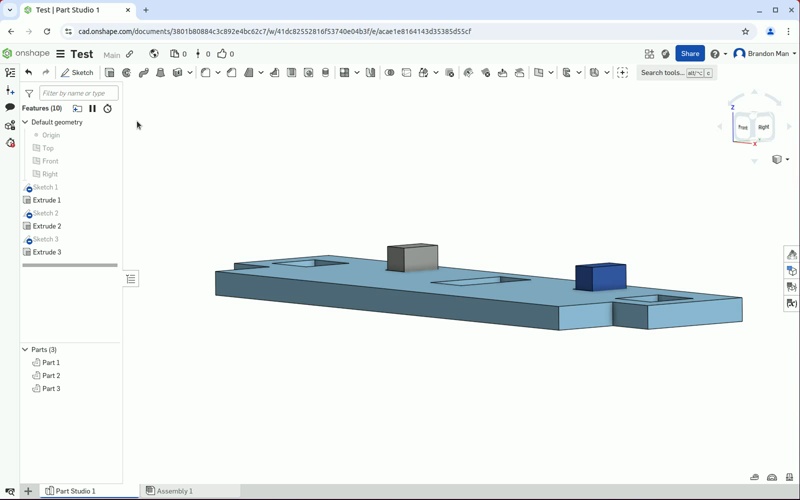
key(down, 3)
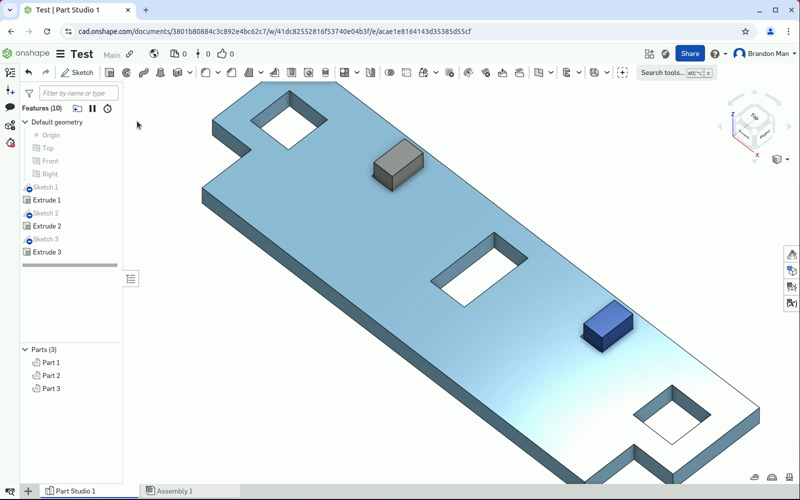
mouse_move(73, 189)
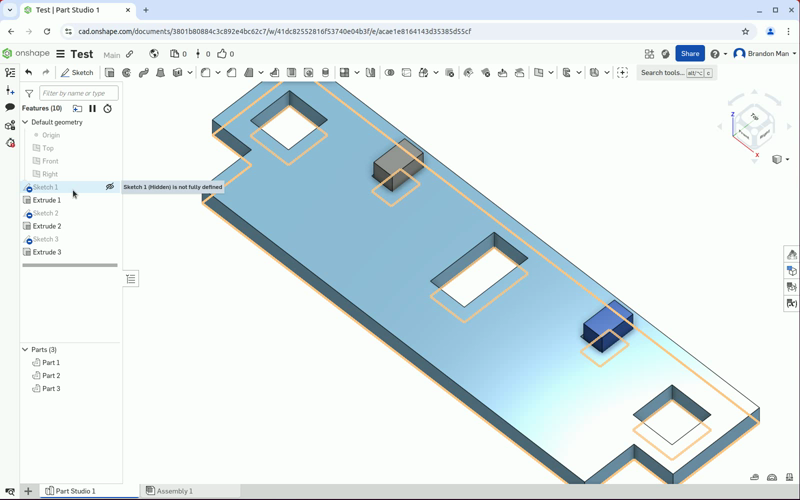
click(73, 189)